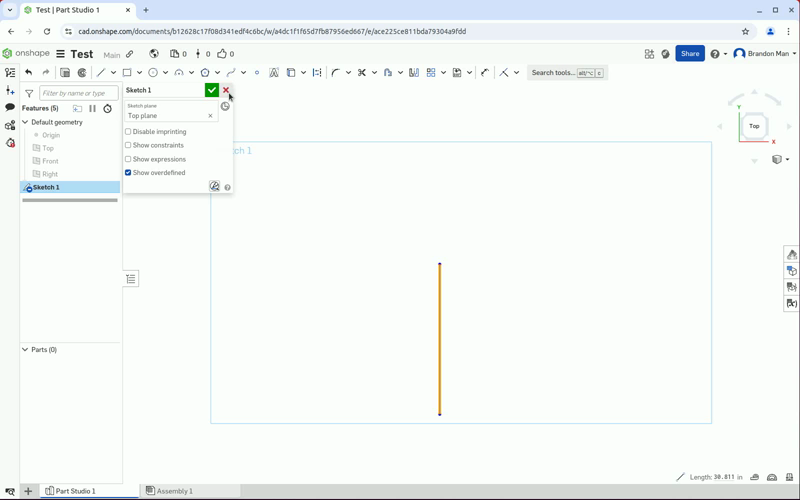
key(shift+h)
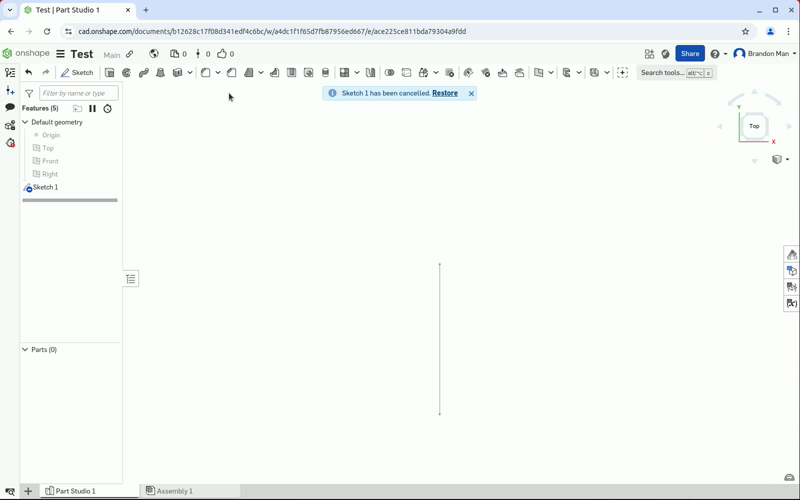
key(shift+s)
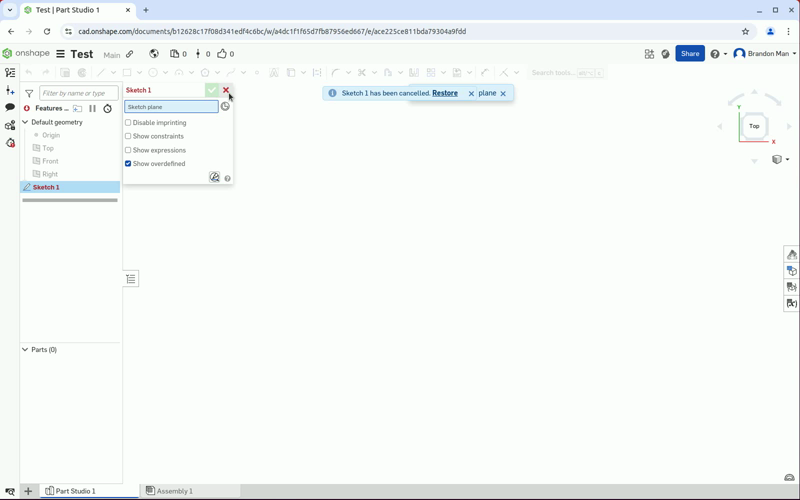
mouse_move(73, 150)
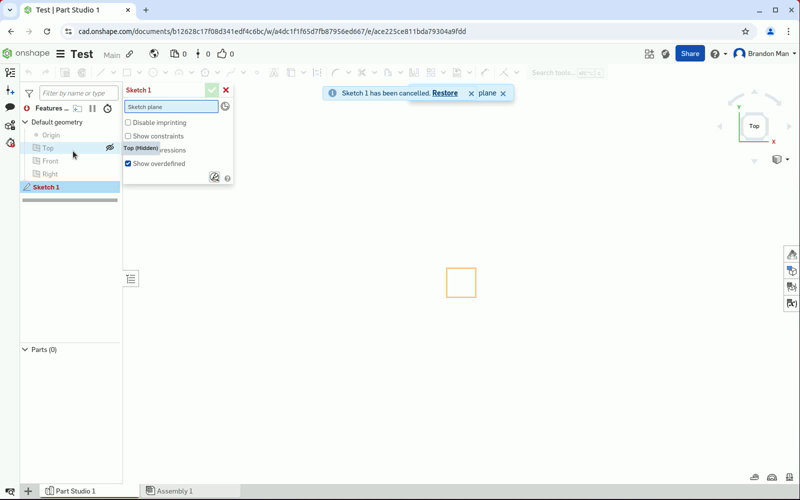
click(73, 150)
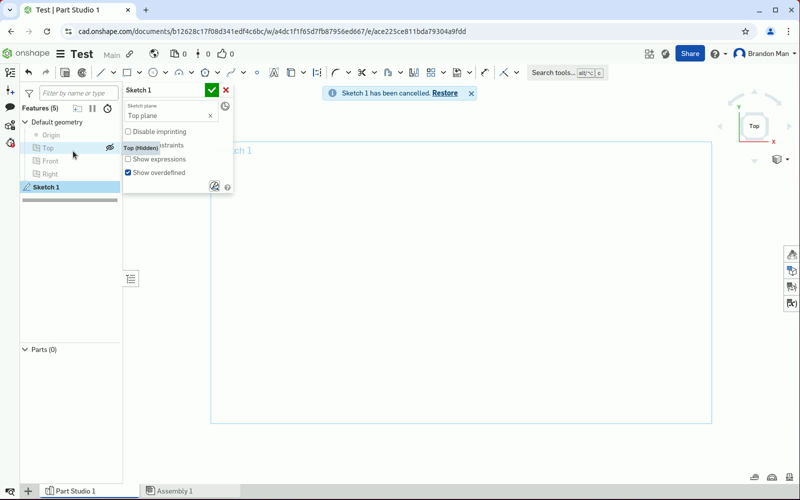
mouse_move(73, 352)
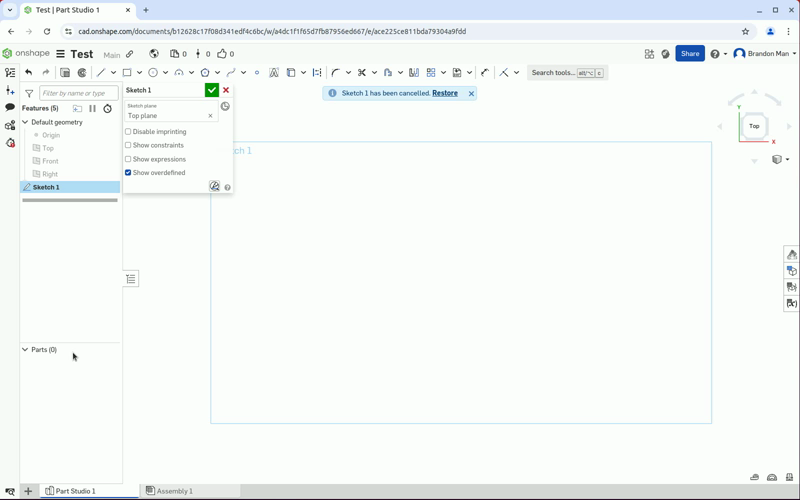
key(y)
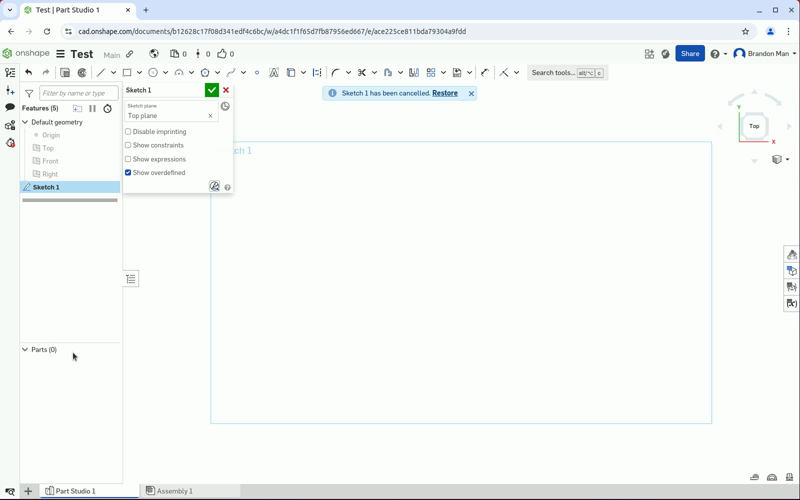
key(c)
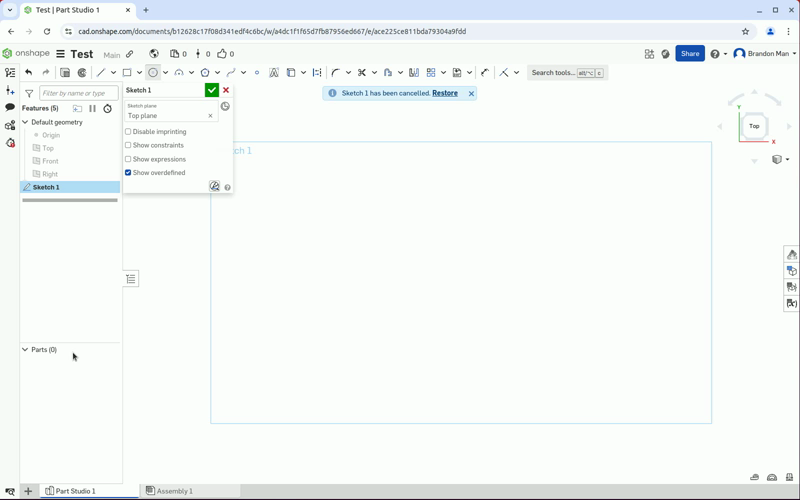
key_down(shift)
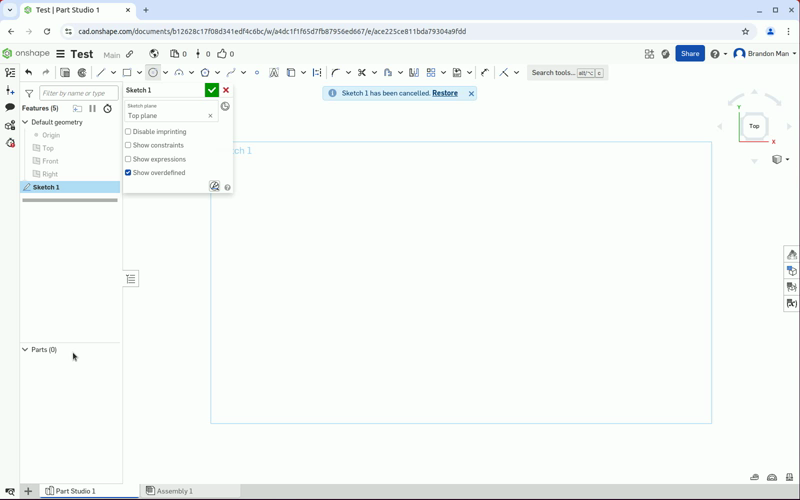
mouse_move(461, 282)
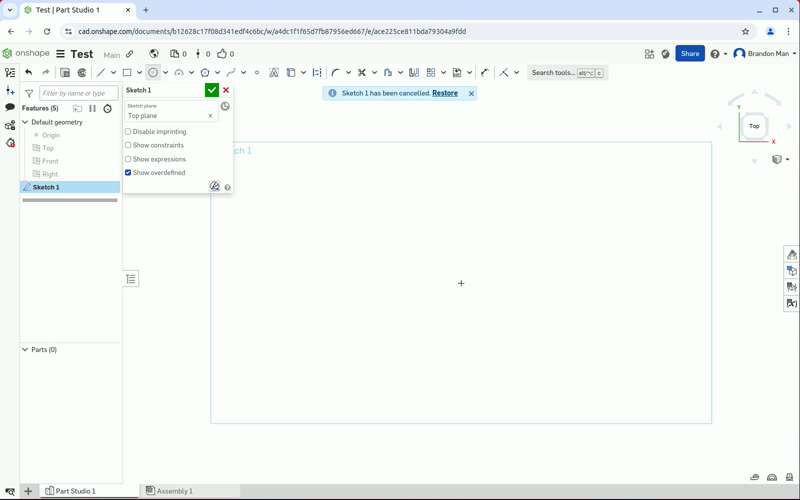
click(461, 282)
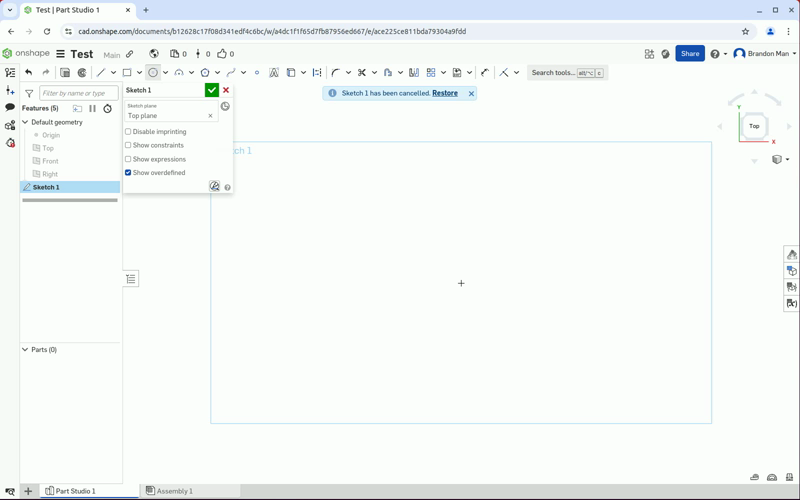
key_up(shift)
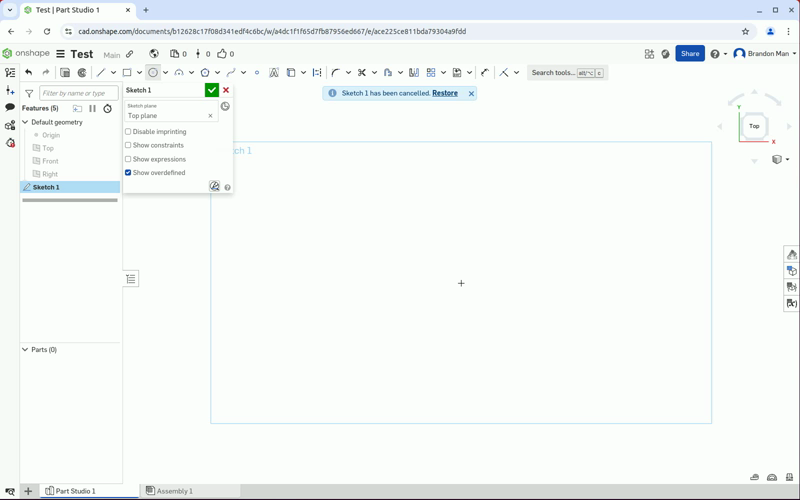
mouse_move(518, 282)
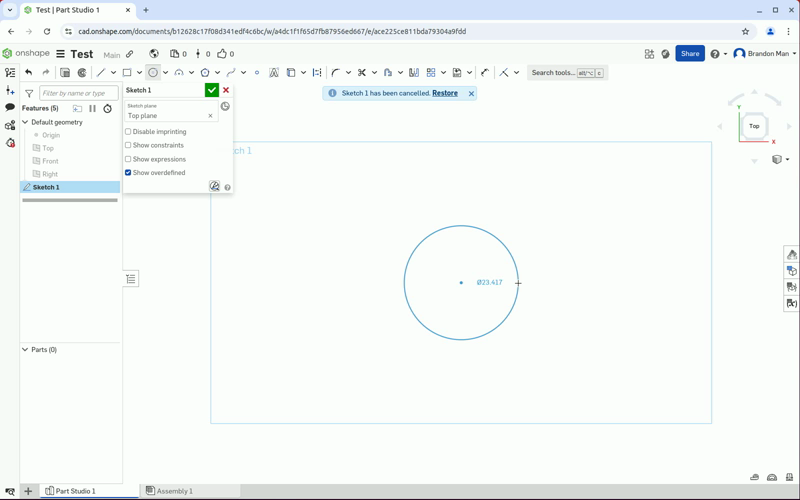
click(518, 282)
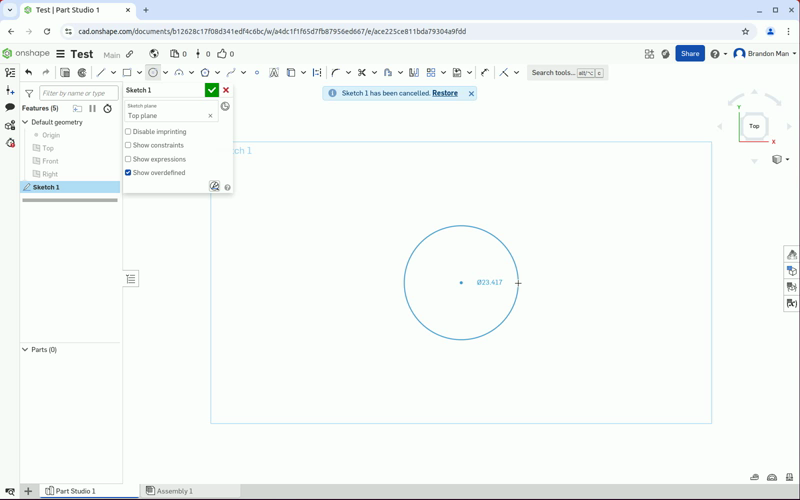
key(esc)
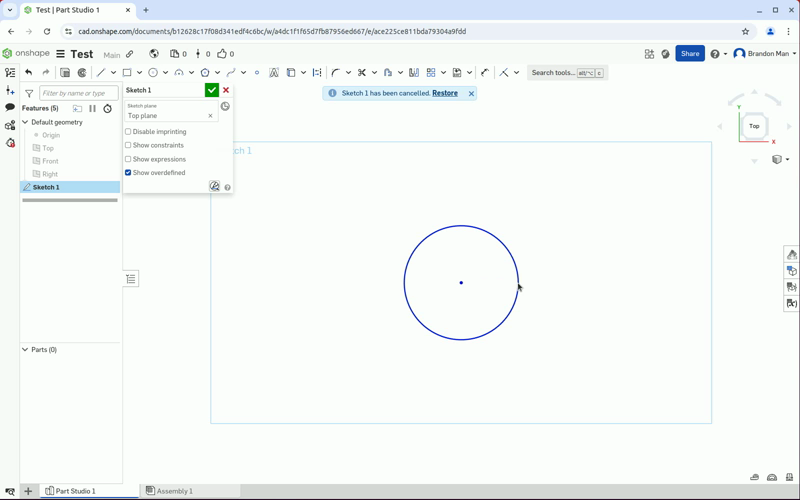
mouse_move(463, 292)
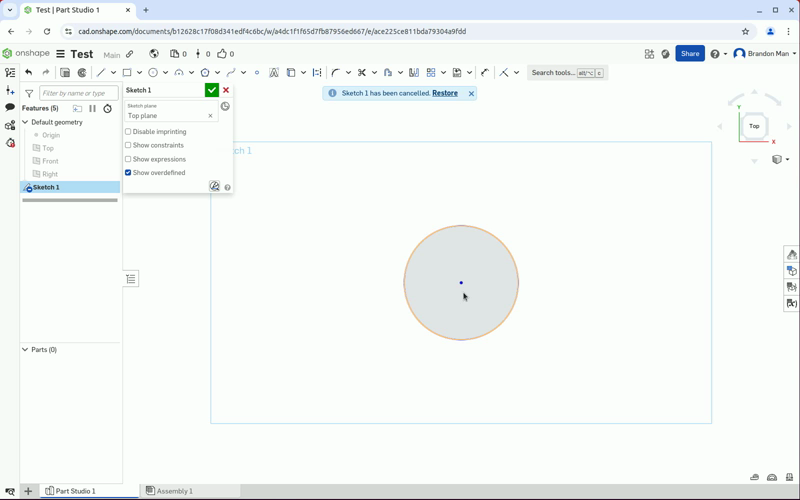
click(463, 292)
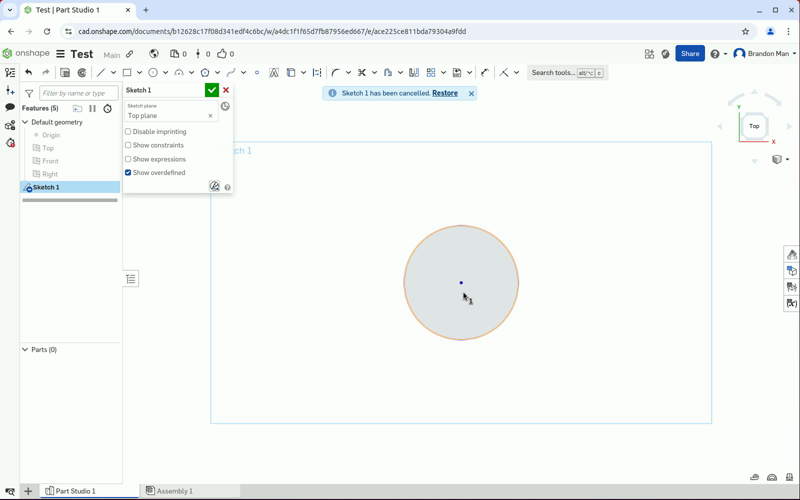
mouse_move(73, 352)
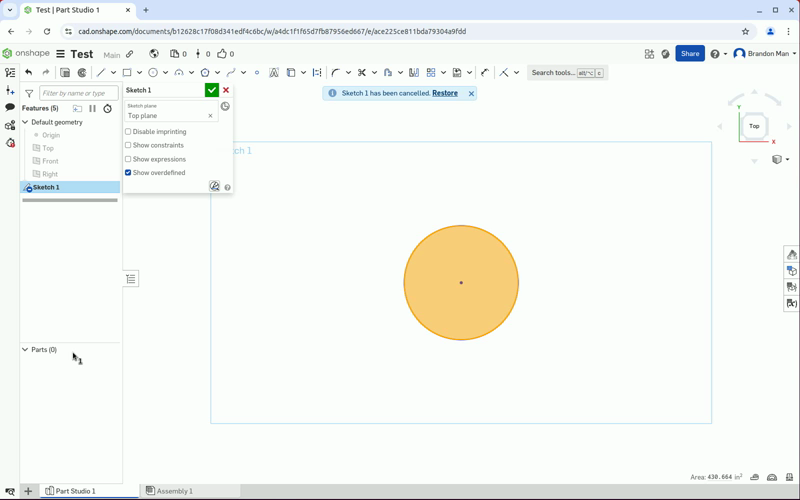
key(shift+y)
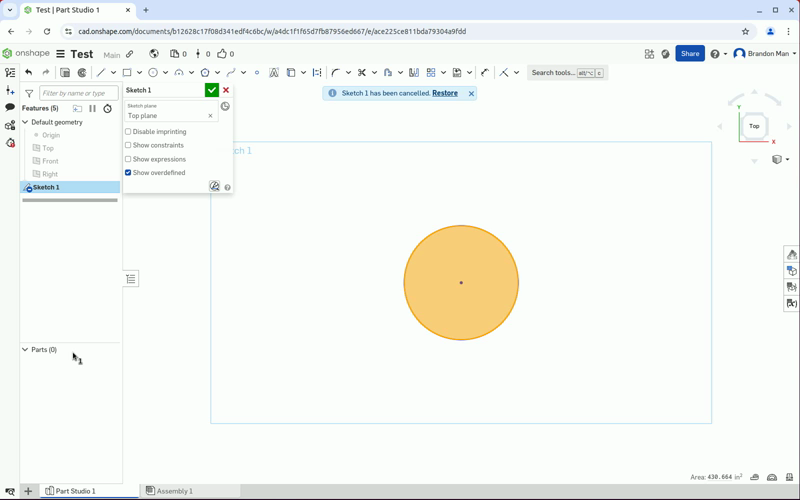
key(shift+e)
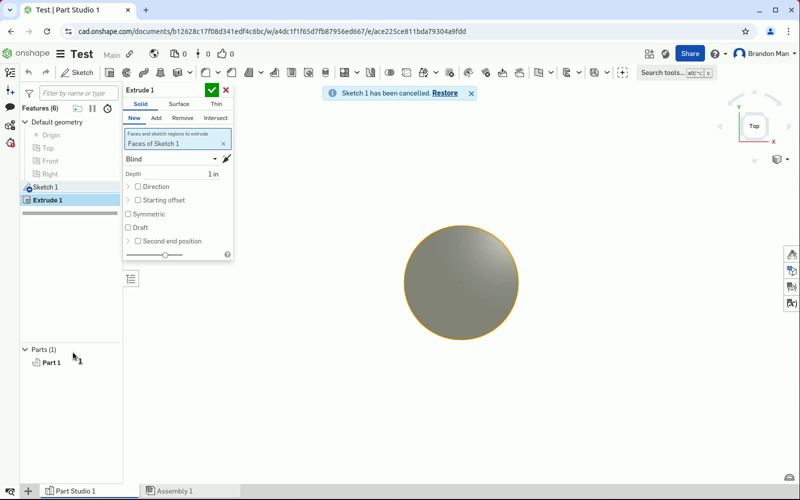
mouse_move(143, 106)
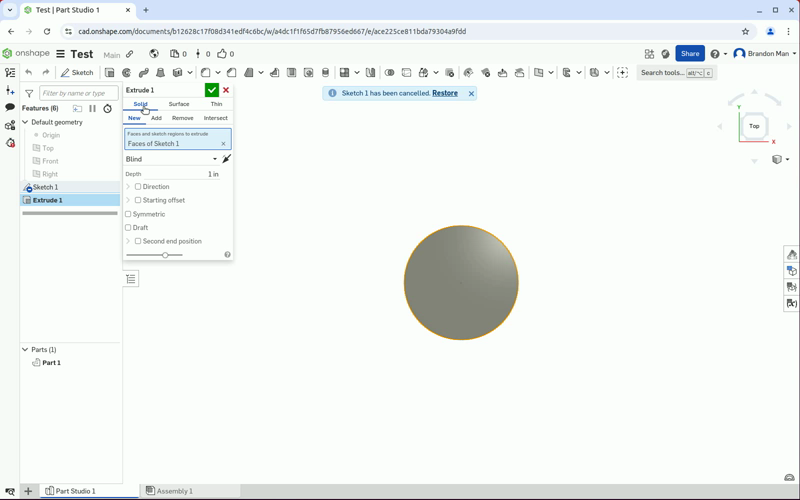
click(143, 106)
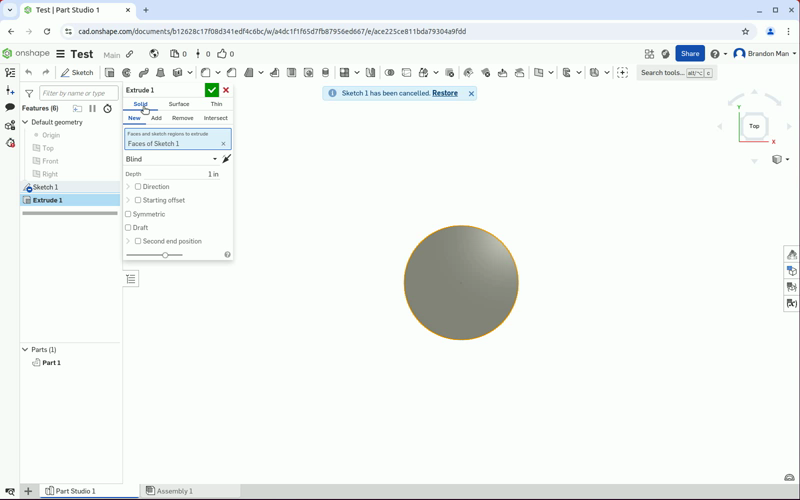
mouse_move(137, 120)
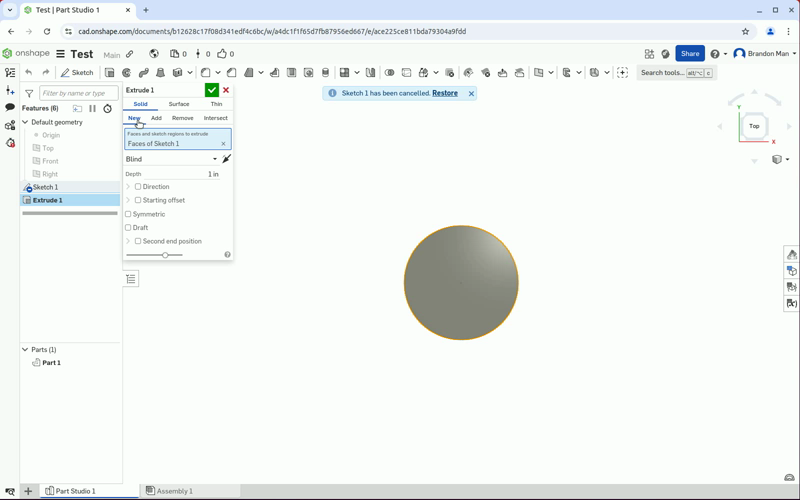
click(137, 120)
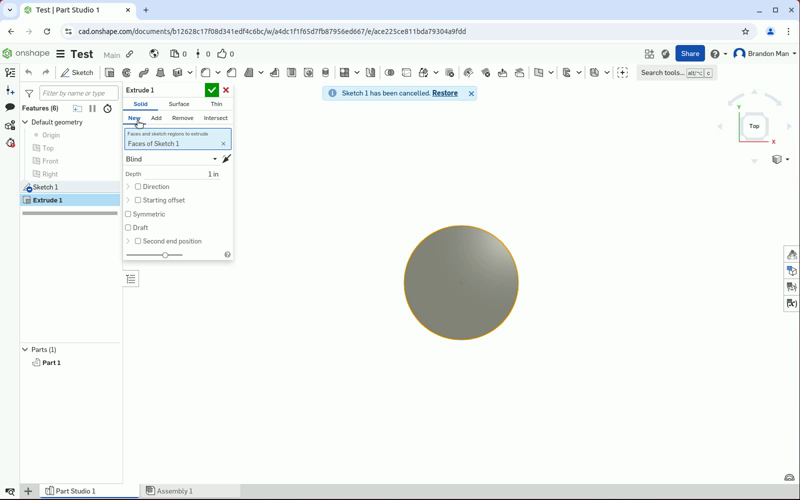
key(tab, 4)
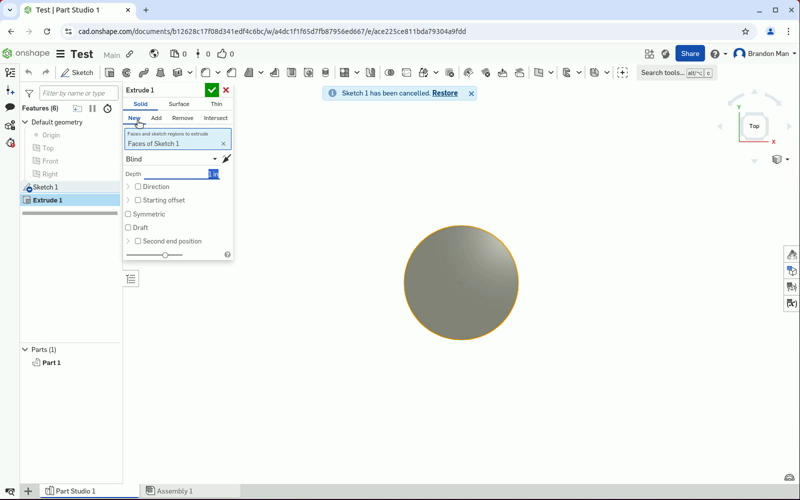
text(5.777)
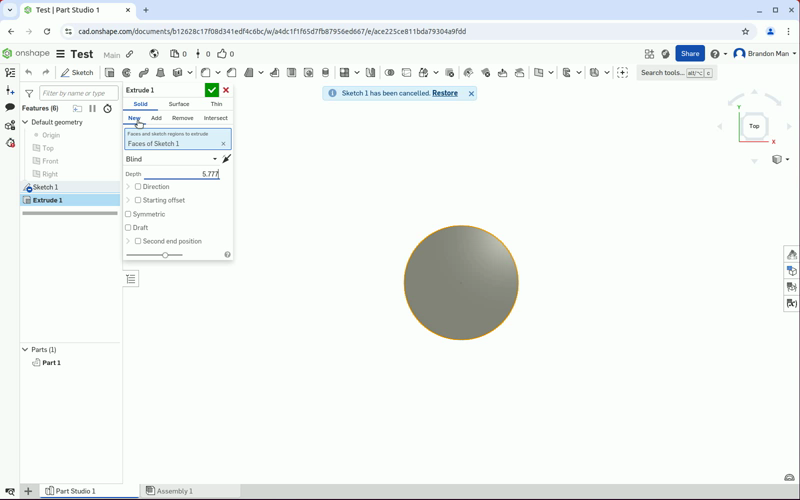
key(enter)
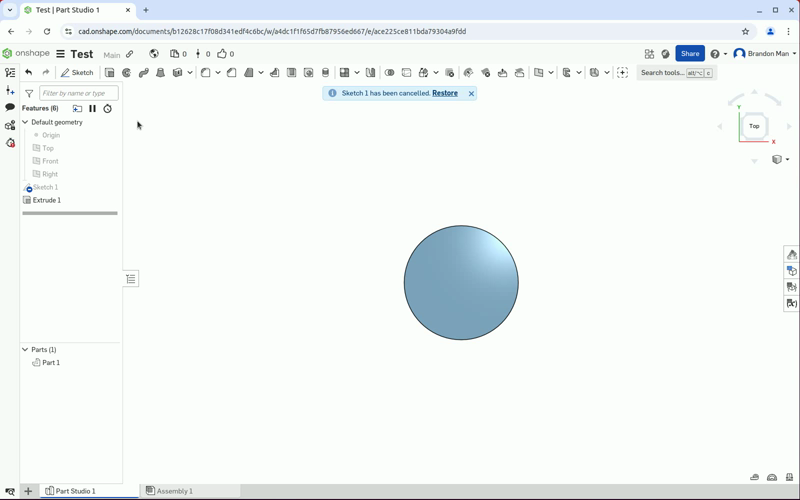
key(shift+h)
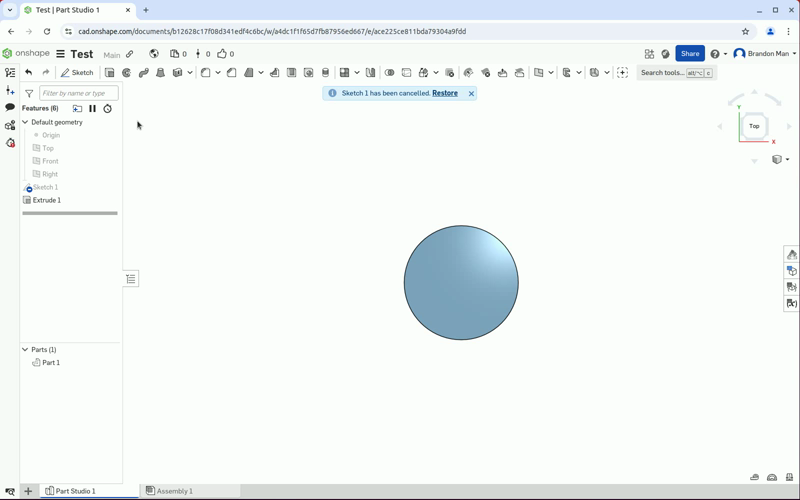
key(shift+h)
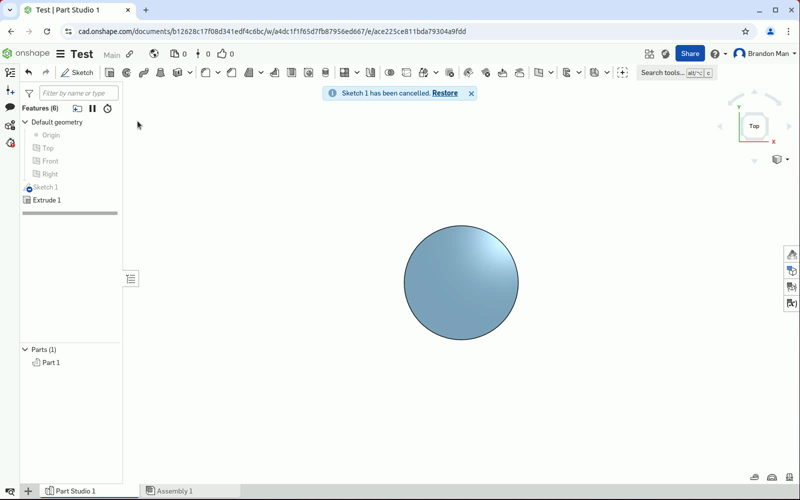
mouse_move(73, 189)
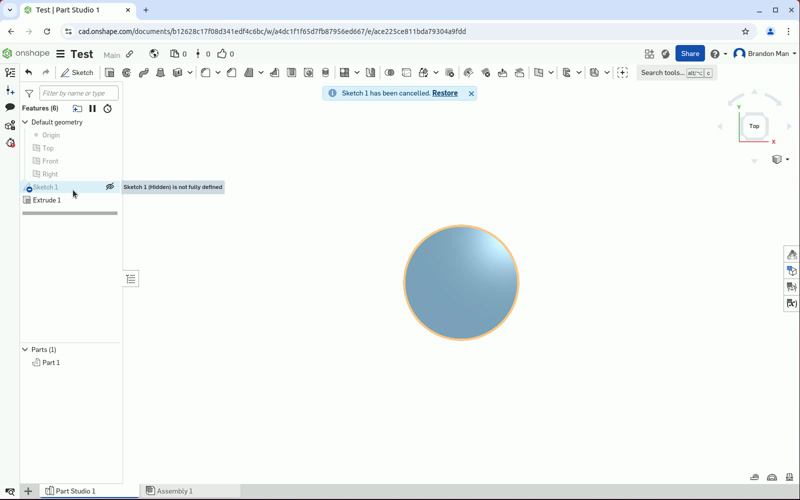
click(73, 189)
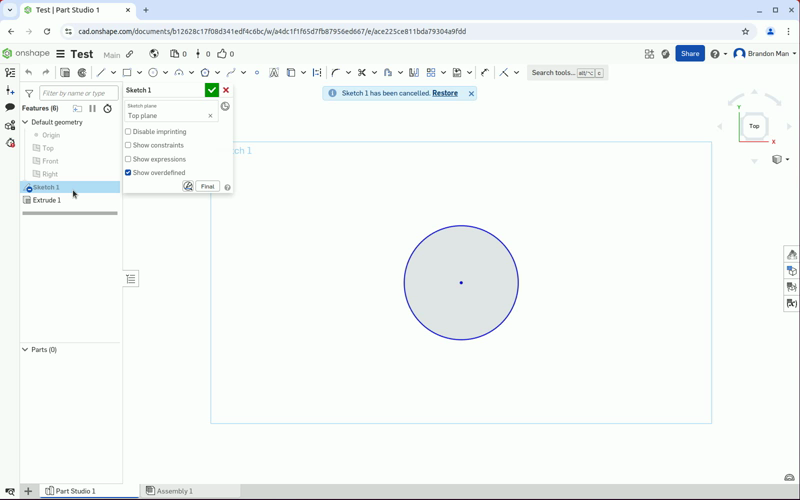
mouse_move(229, 92)
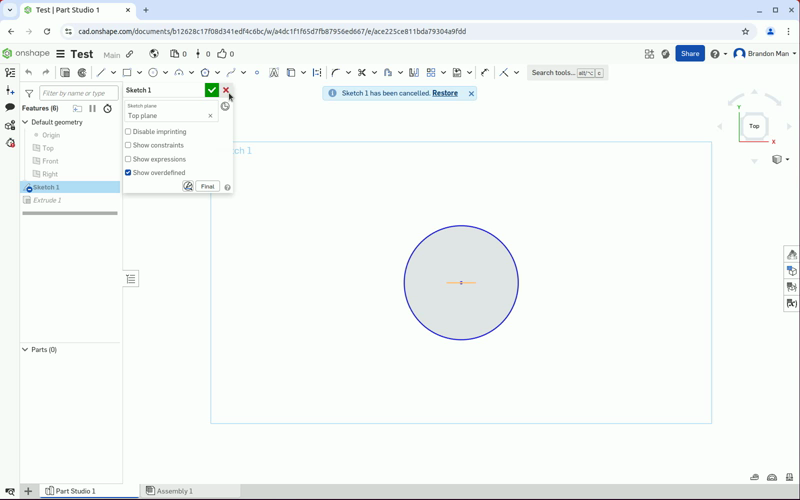
click(229, 92)
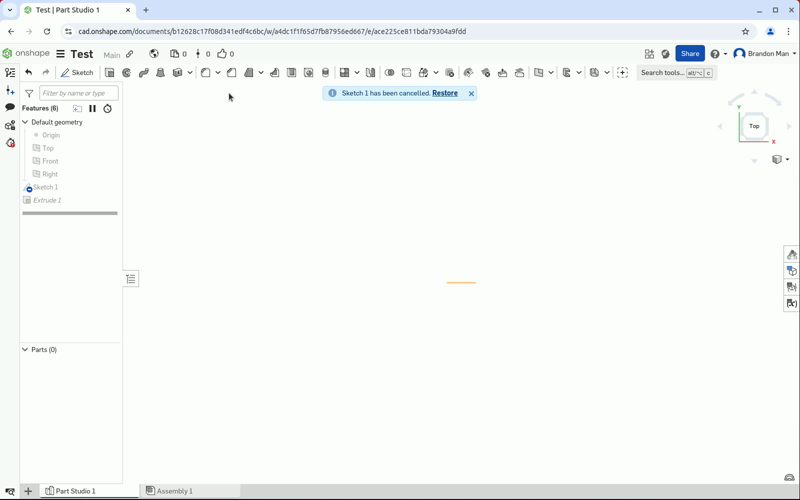
mouse_move(541, 75)
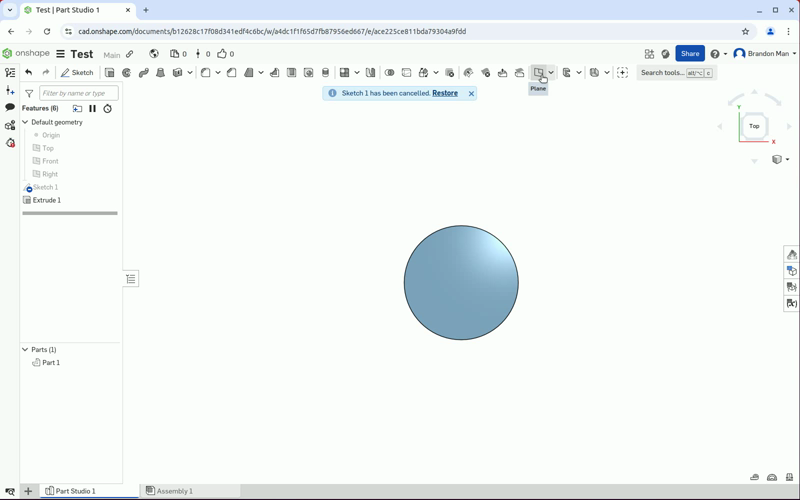
click(541, 75)
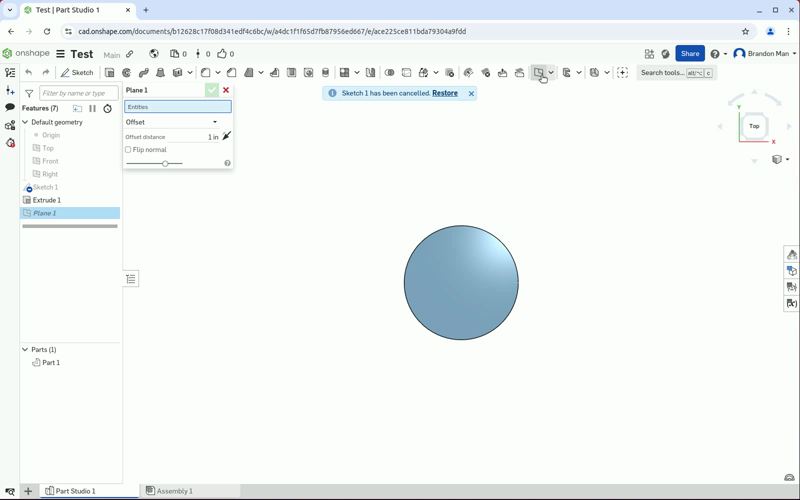
mouse_move(73, 150)
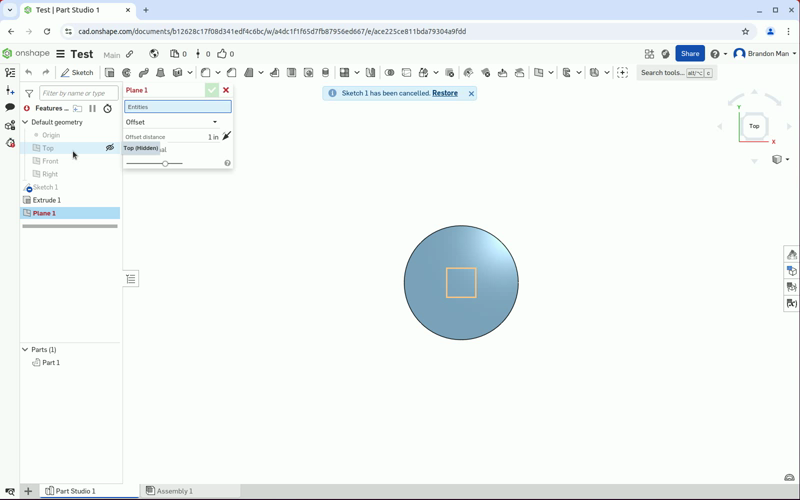
click(73, 150)
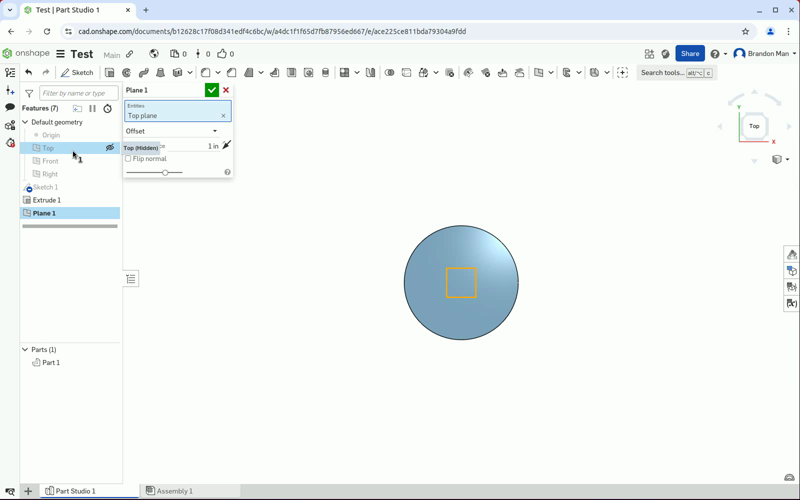
key(tab, 2)
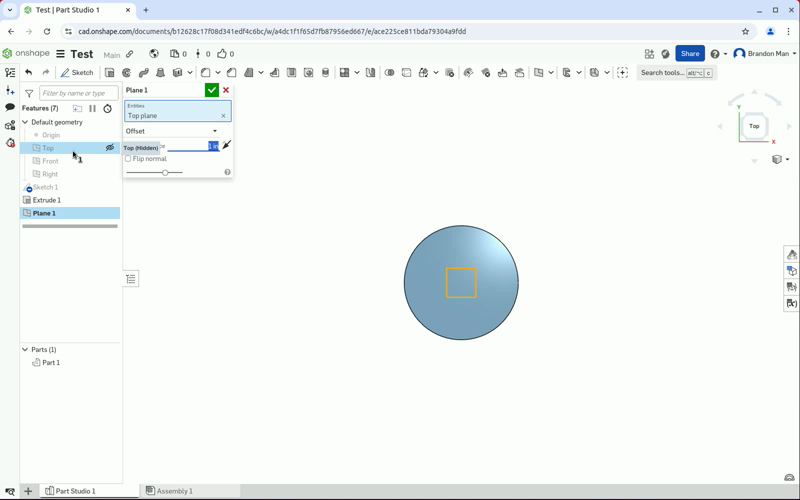
text(5.792)
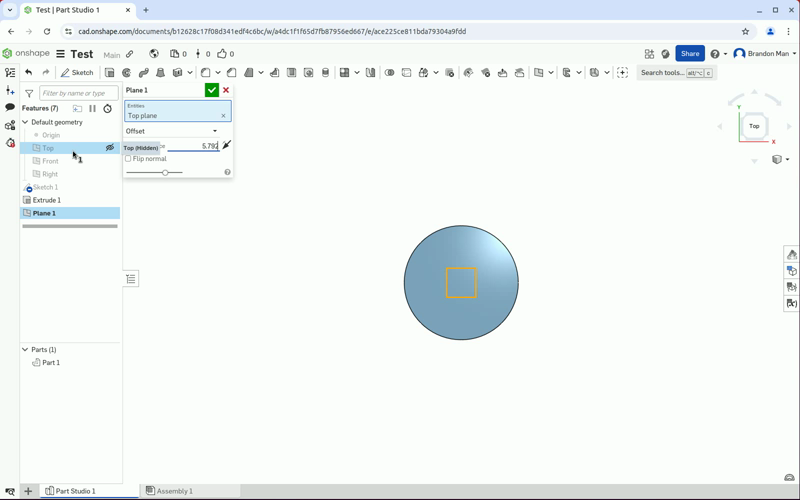
key(enter, 2)
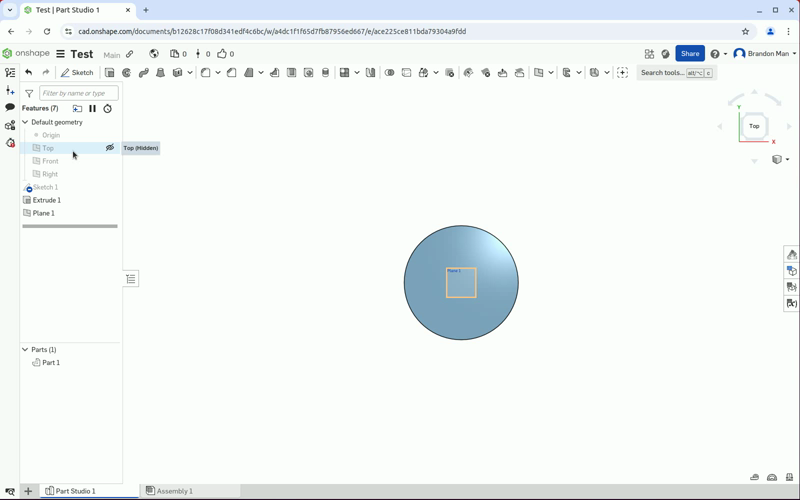
key(shift+s)
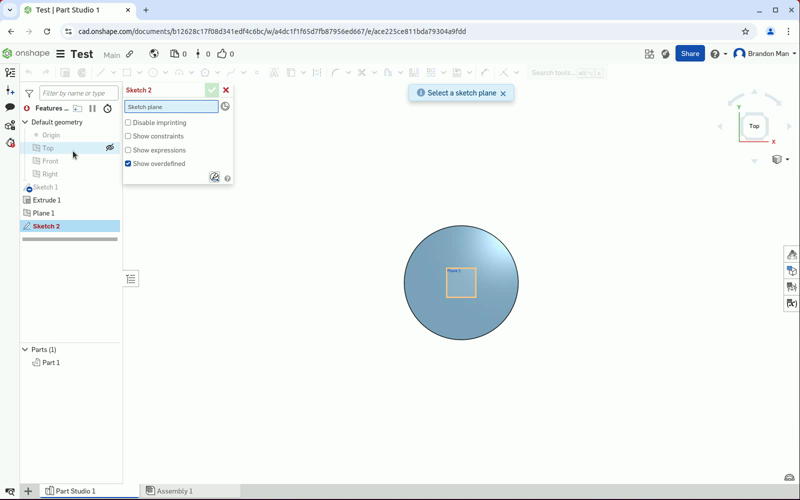
mouse_move(73, 215)
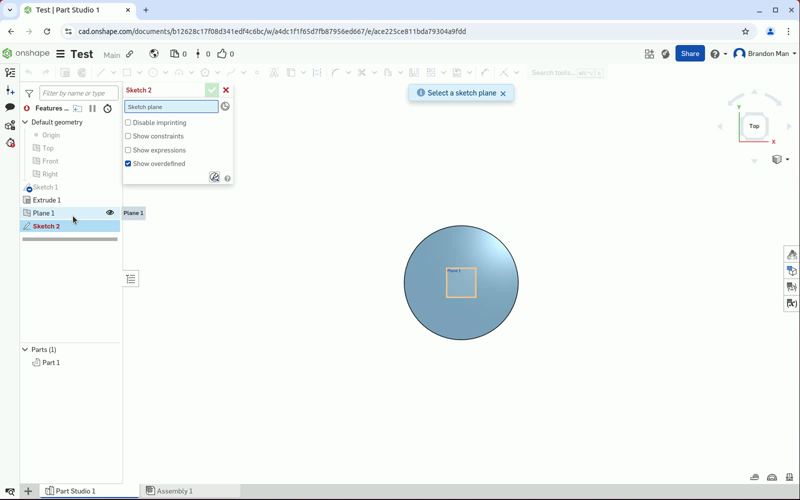
click(73, 215)
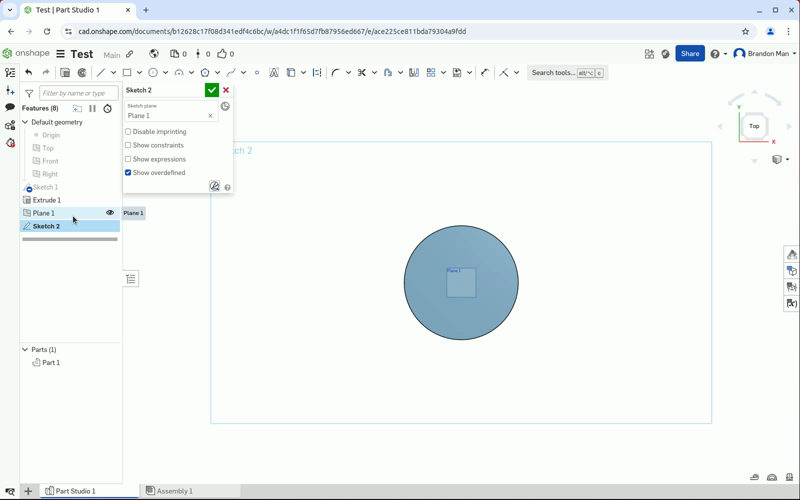
mouse_move(73, 352)
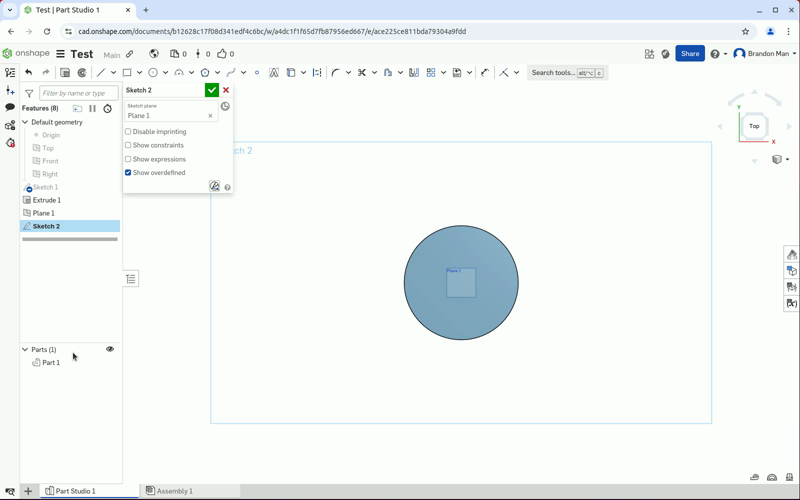
key(y)
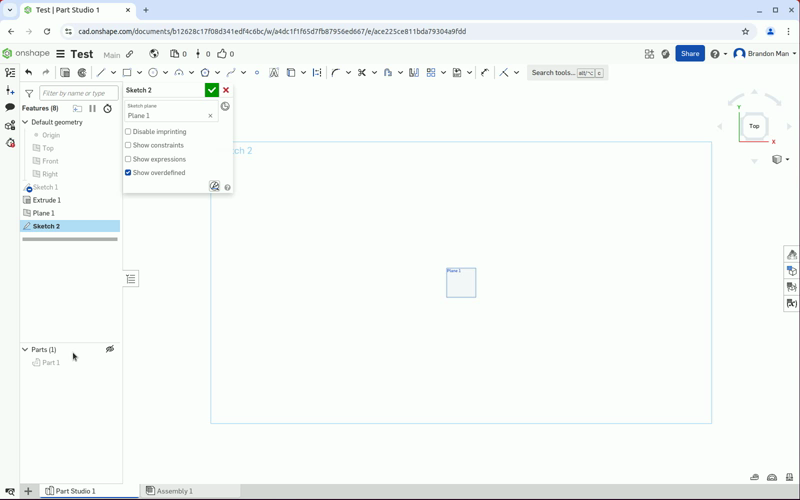
key(c)
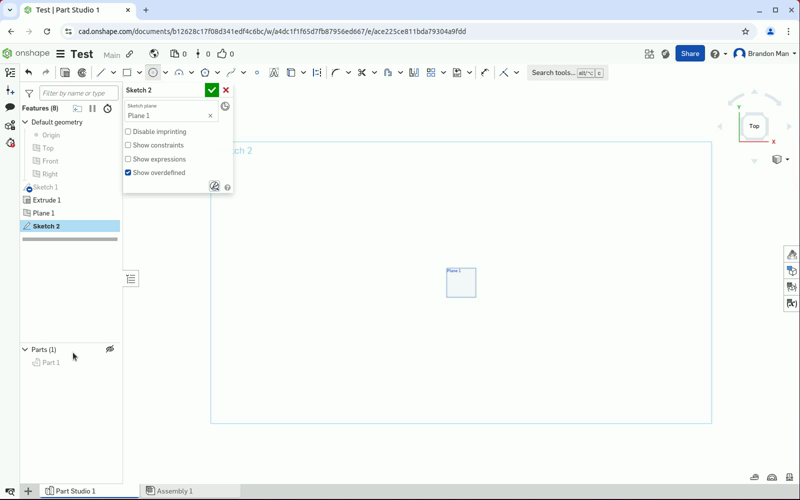
key_down(shift)
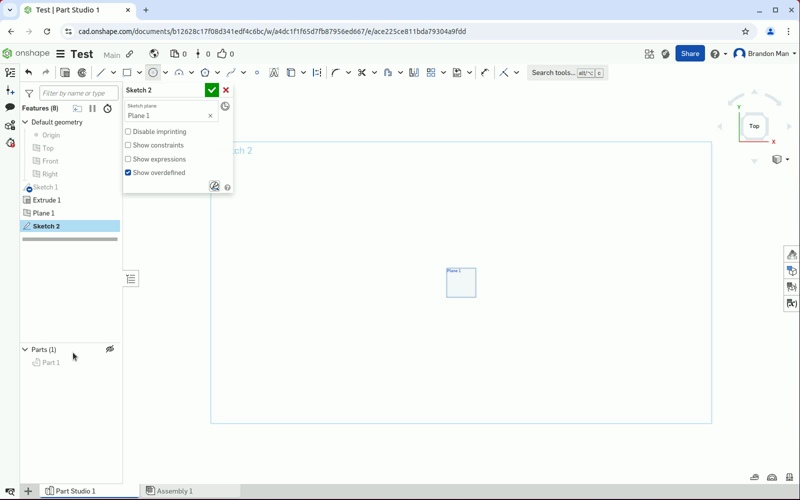
mouse_move(461, 282)
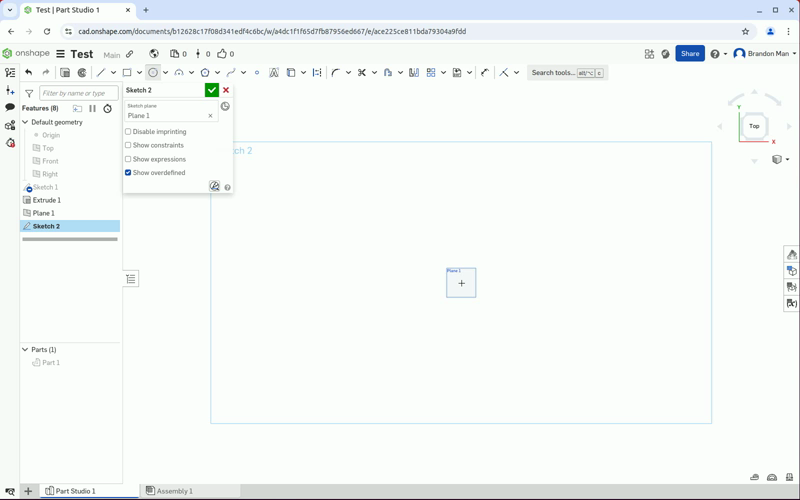
click(461, 282)
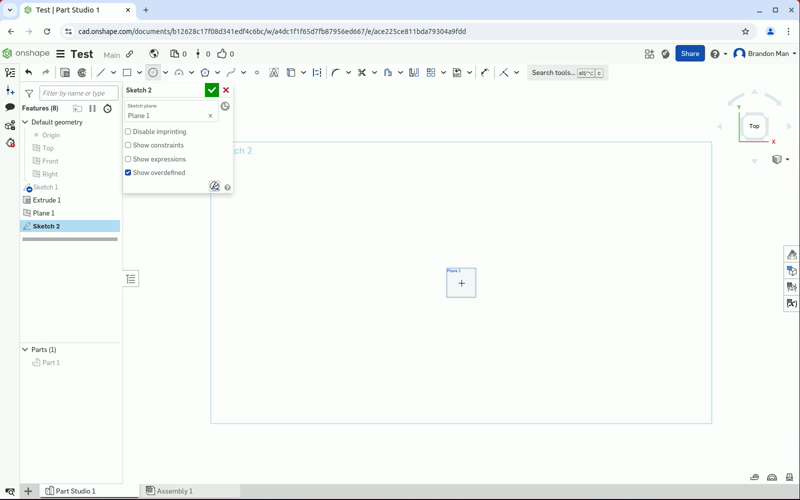
key_up(shift)
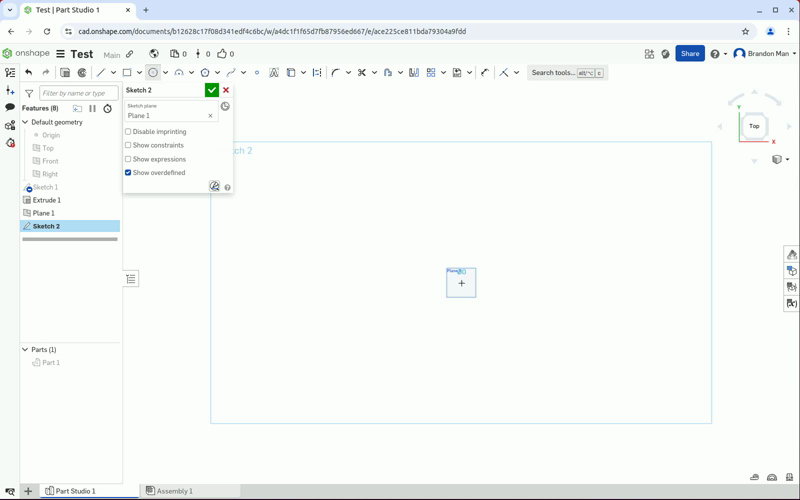
mouse_move(485, 282)
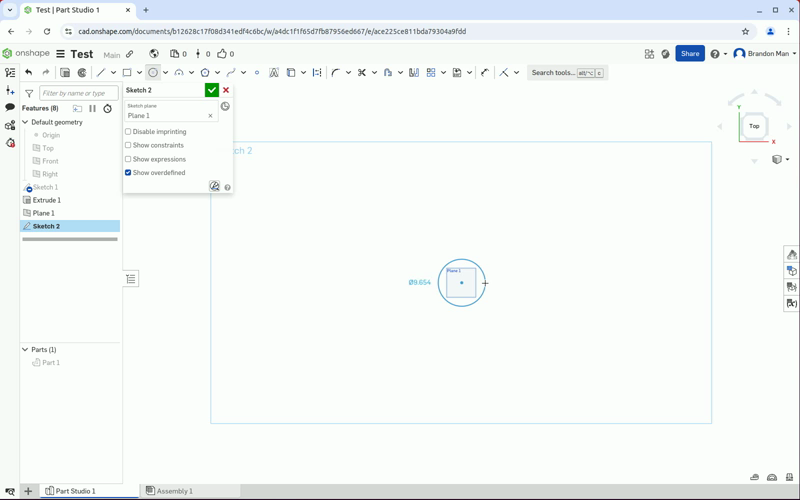
click(485, 282)
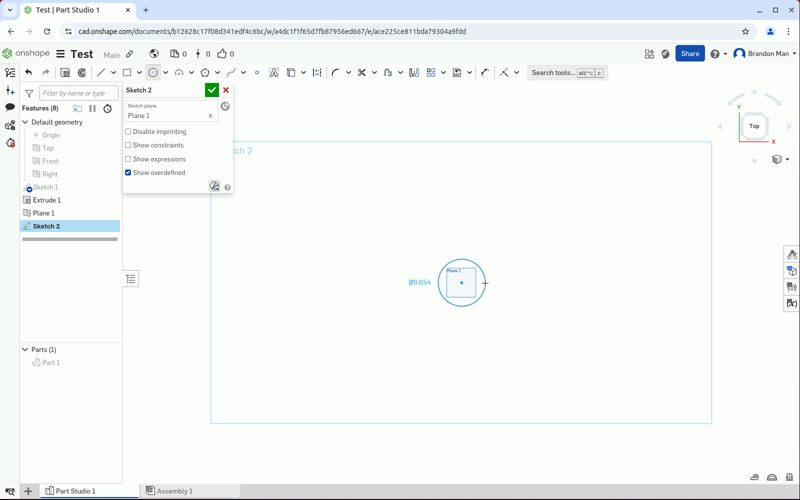
key(esc)
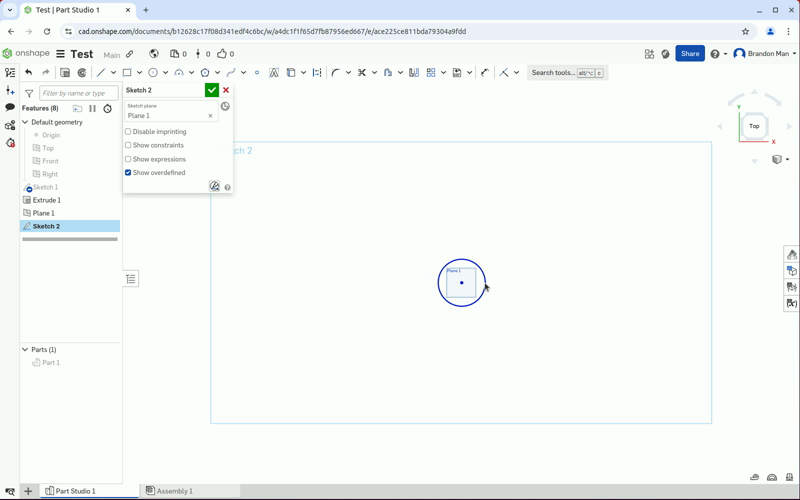
mouse_move(478, 296)
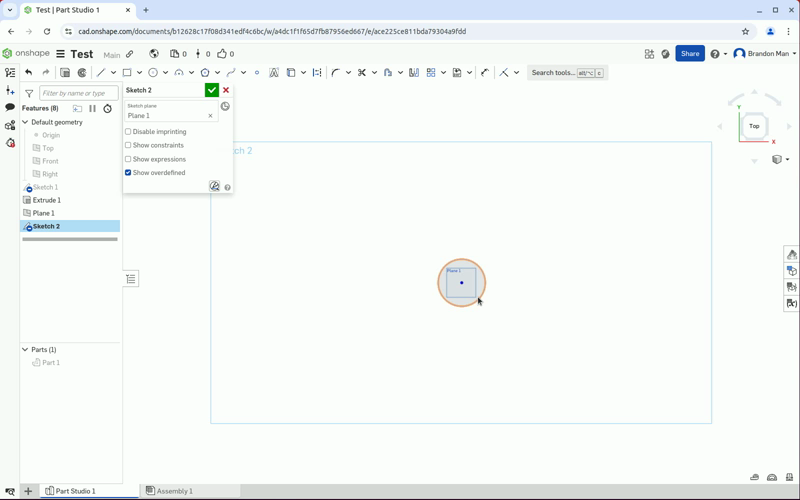
scroll(6)
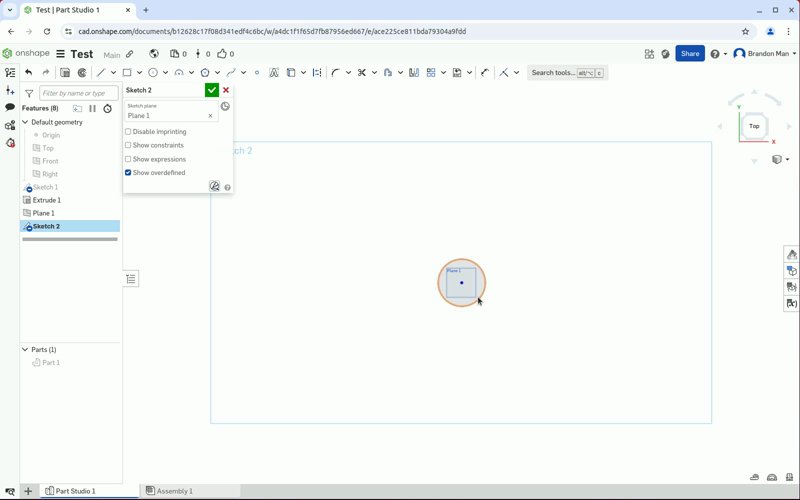
scroll(6)
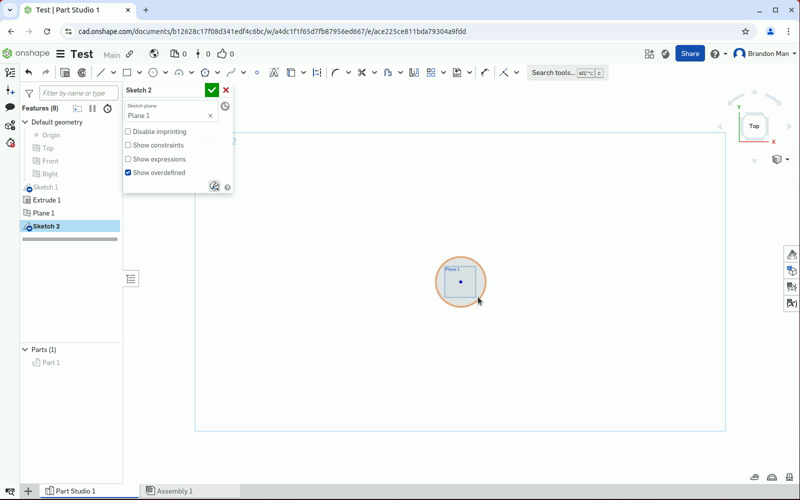
scroll(6)
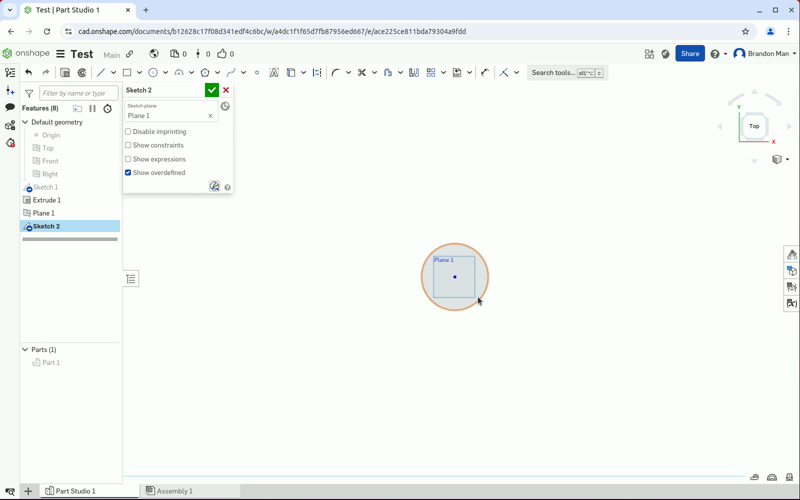
scroll(6)
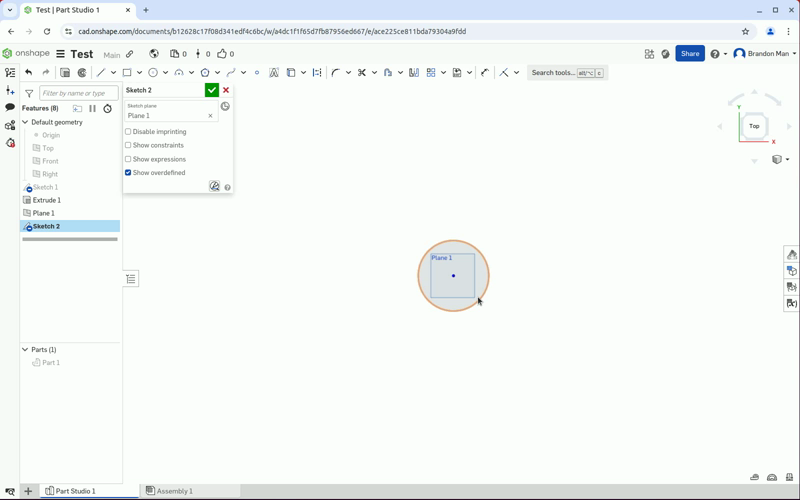
scroll(6)
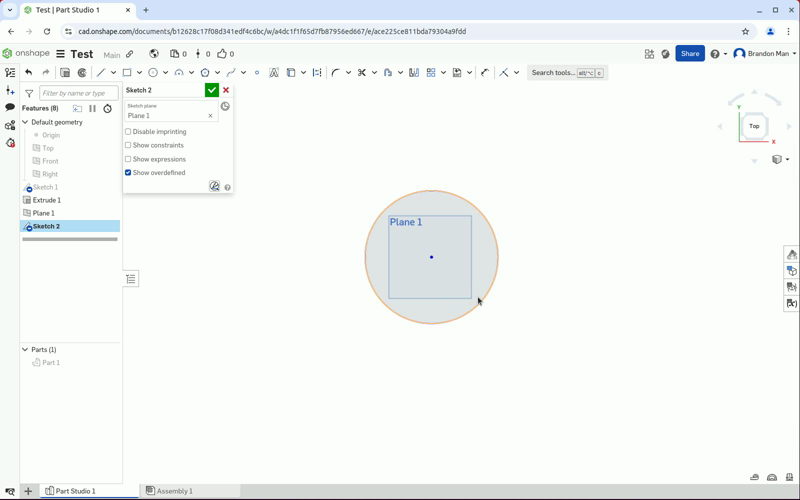
scroll(6)
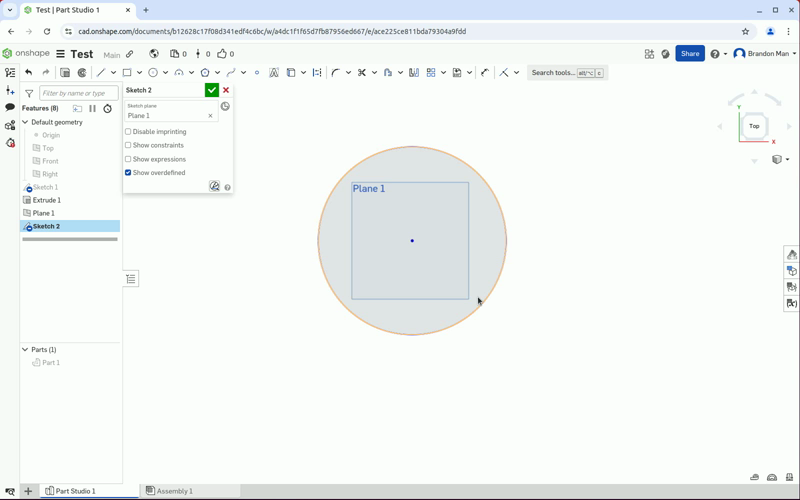
scroll(6)
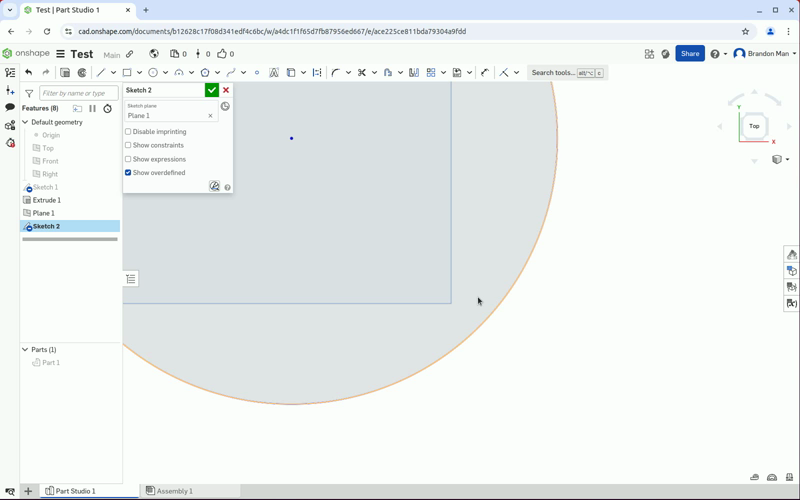
click(478, 296)
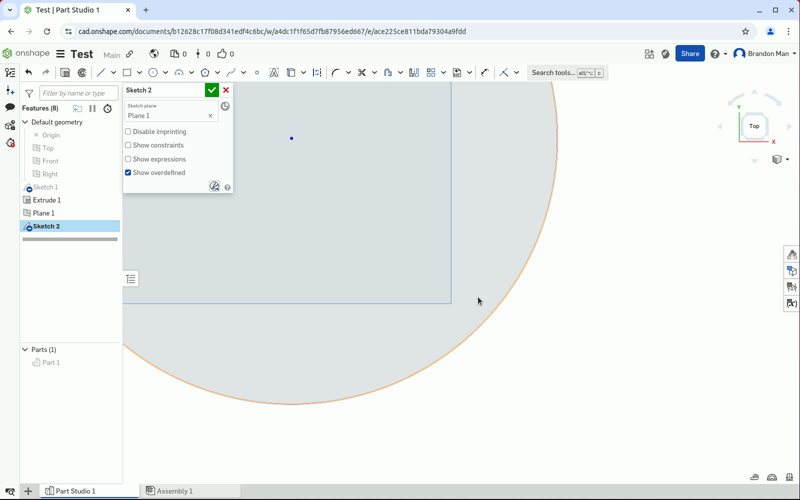
scroll(-6)
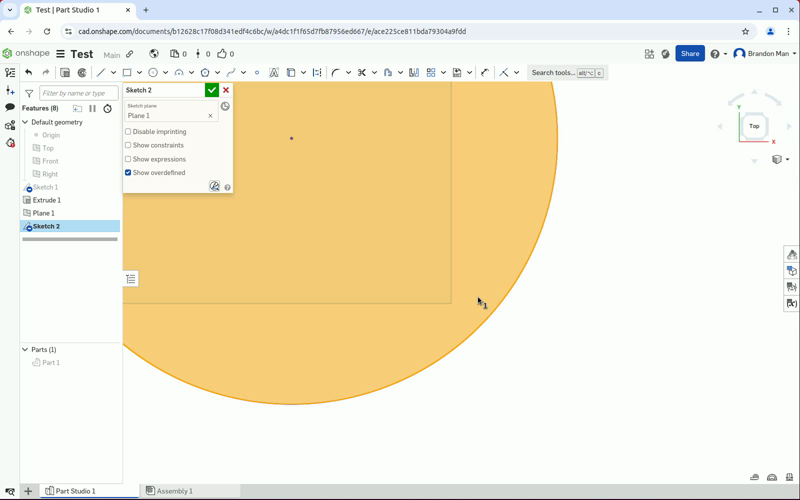
scroll(-6)
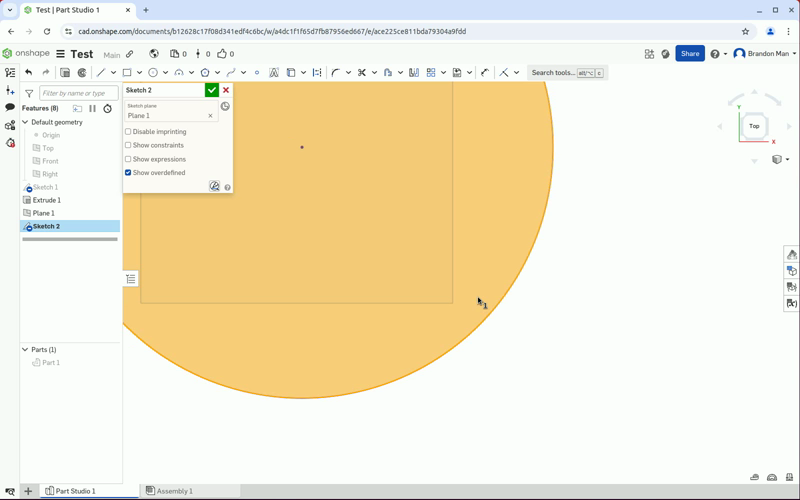
scroll(-6)
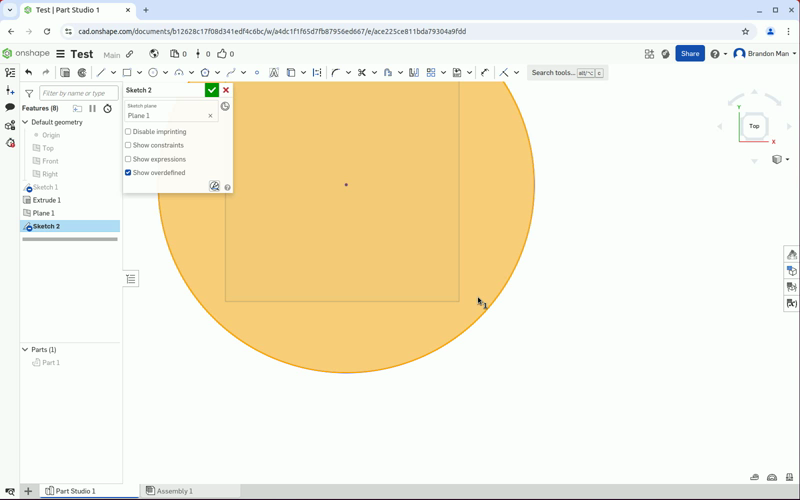
scroll(-6)
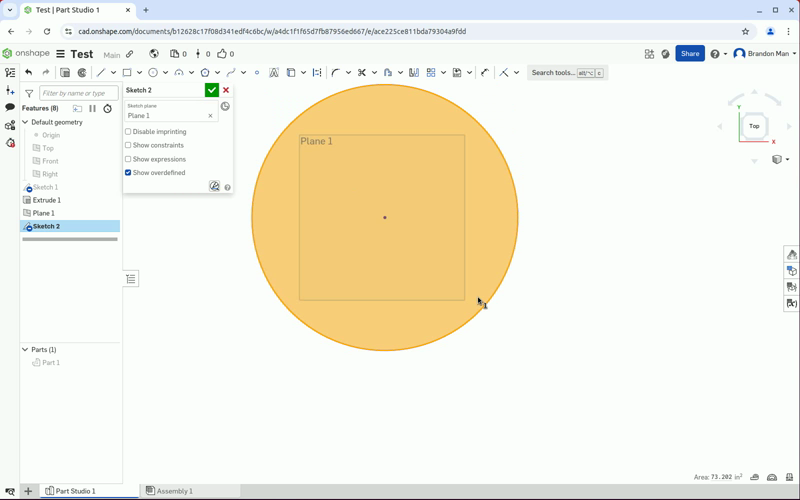
scroll(-6)
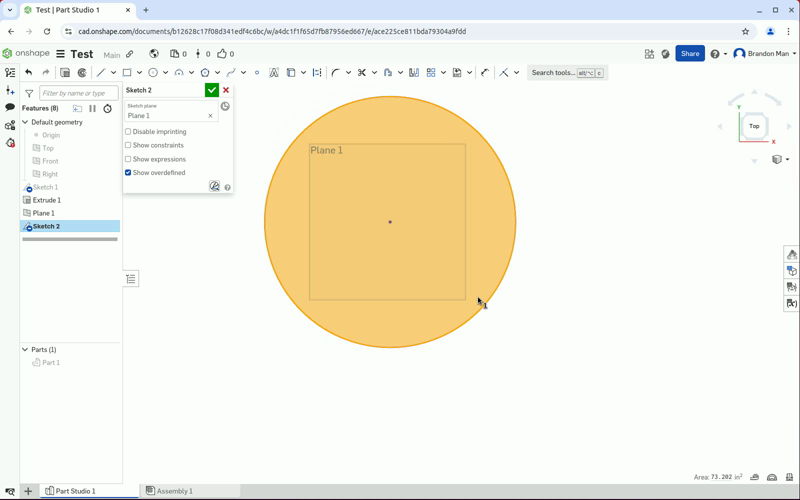
scroll(-6)
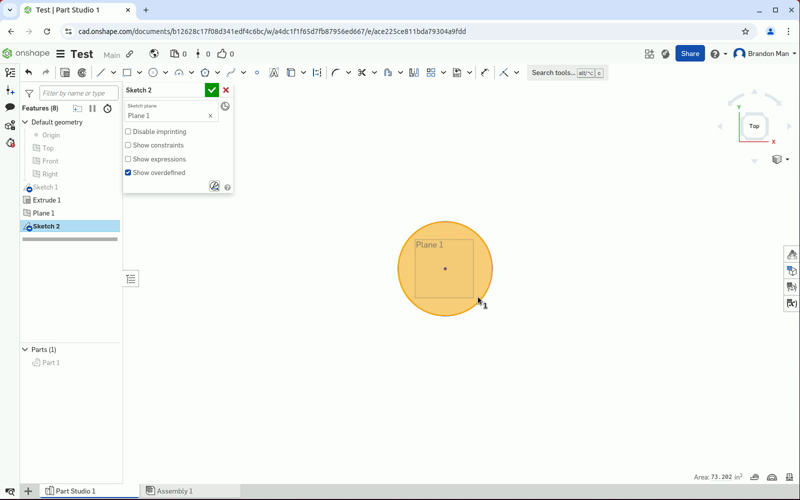
scroll(-6)
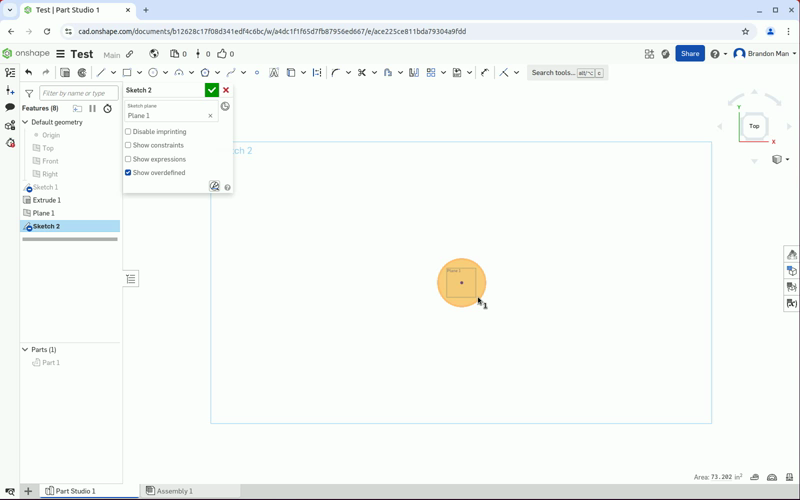
mouse_move(73, 352)
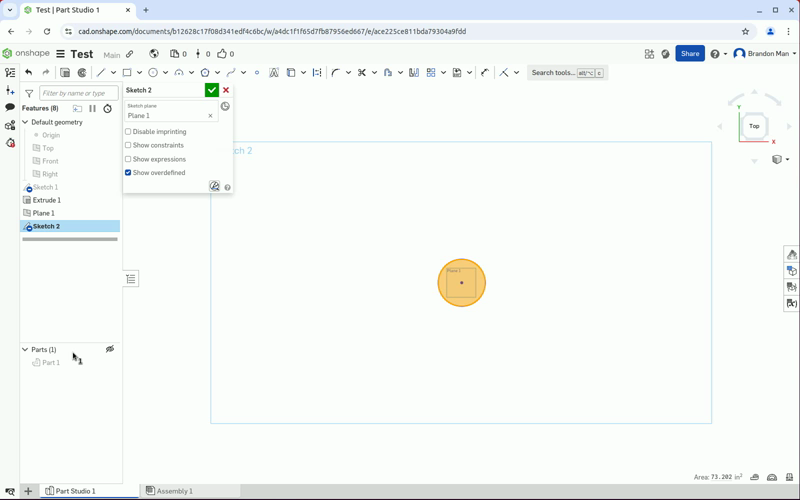
key(shift+y)
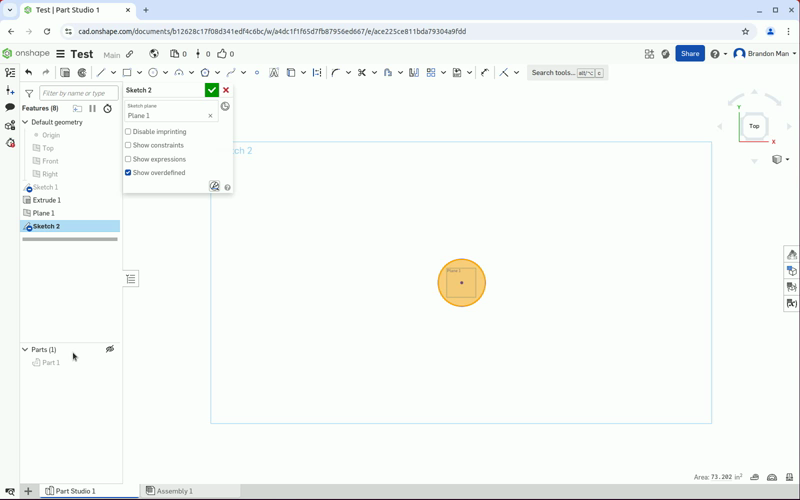
key(shift+e)
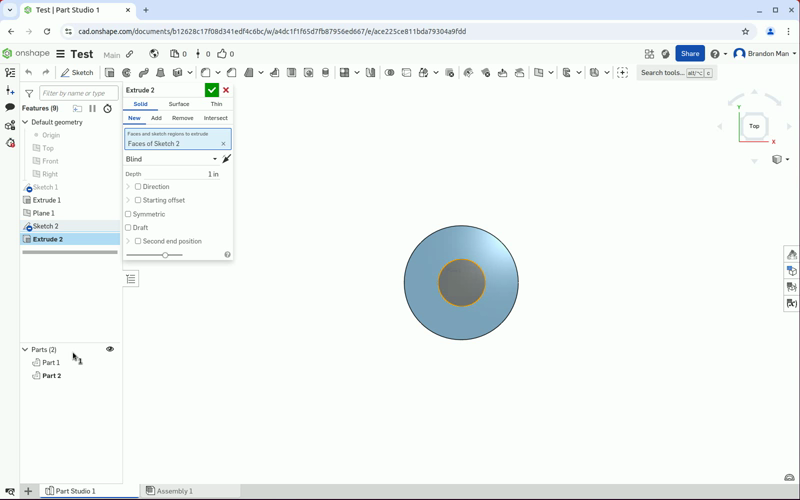
mouse_move(143, 106)
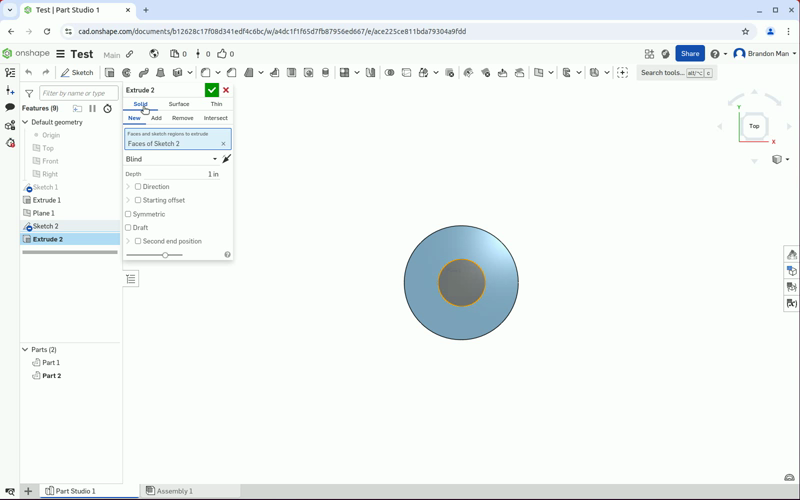
click(143, 106)
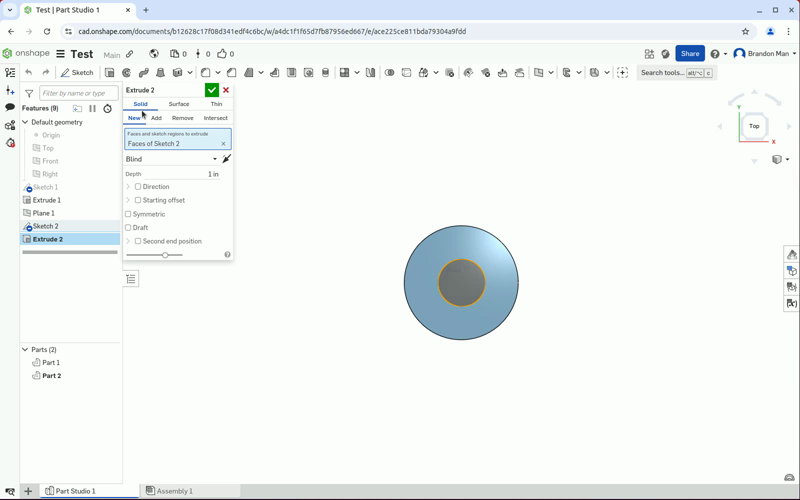
mouse_move(137, 120)
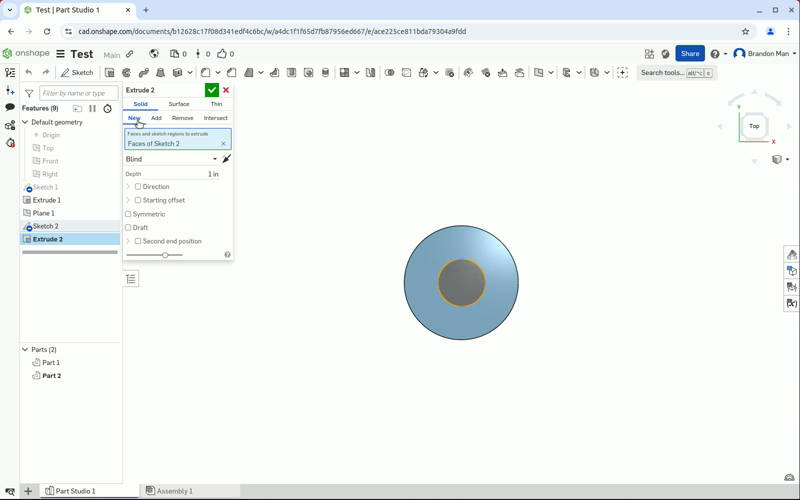
click(137, 120)
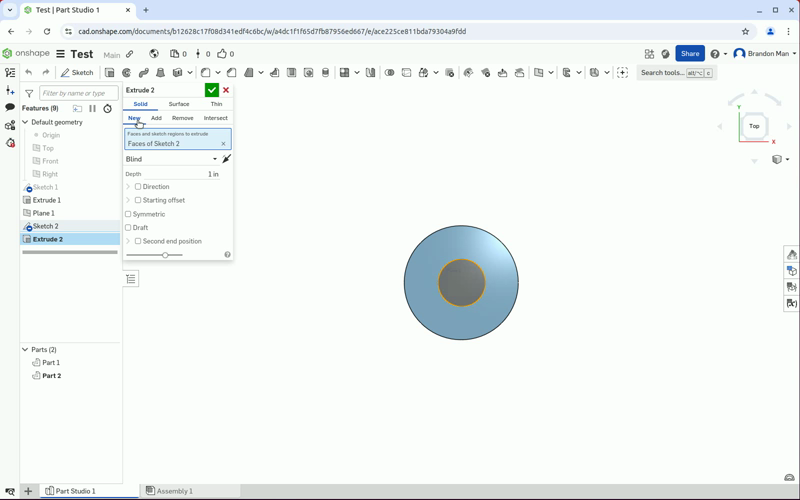
key(tab, 4)
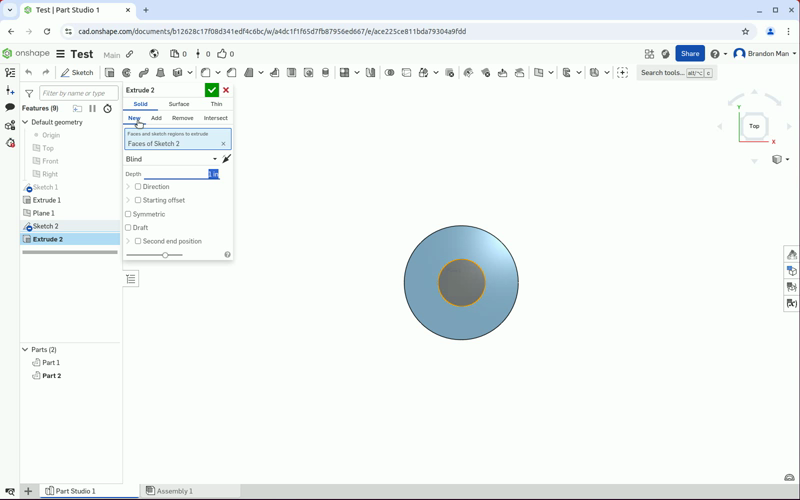
text(17.331)
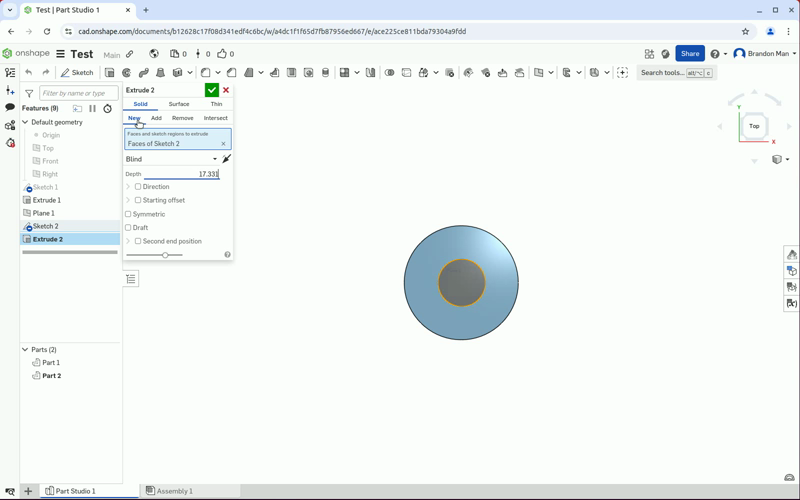
key(enter)
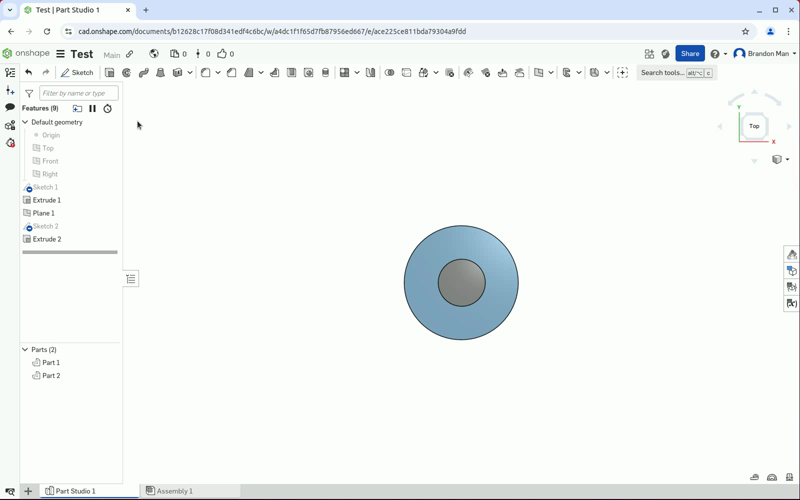
key(shift+h)
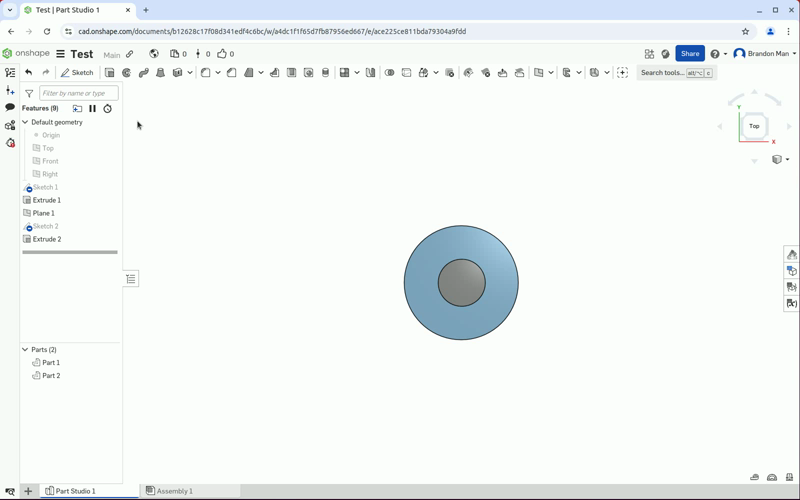
key(shift+h)
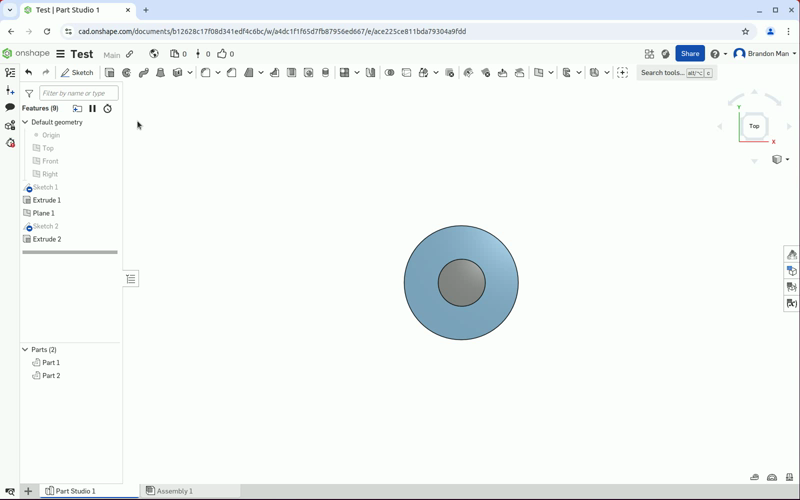
mouse_move(73, 189)
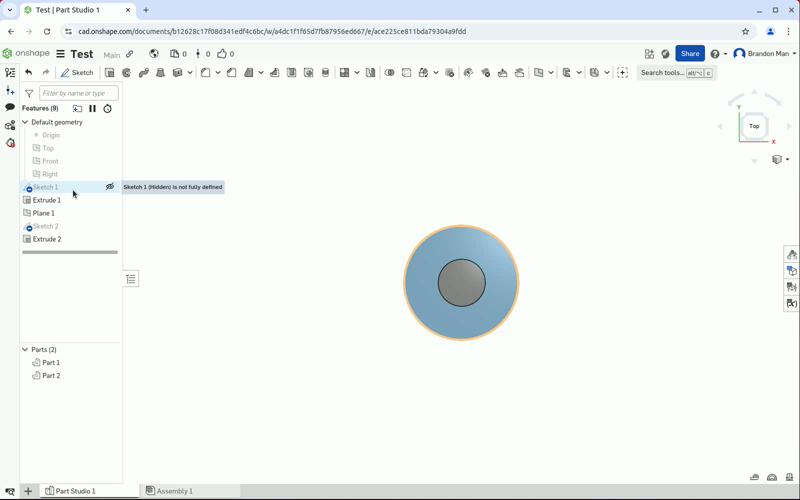
click(73, 189)
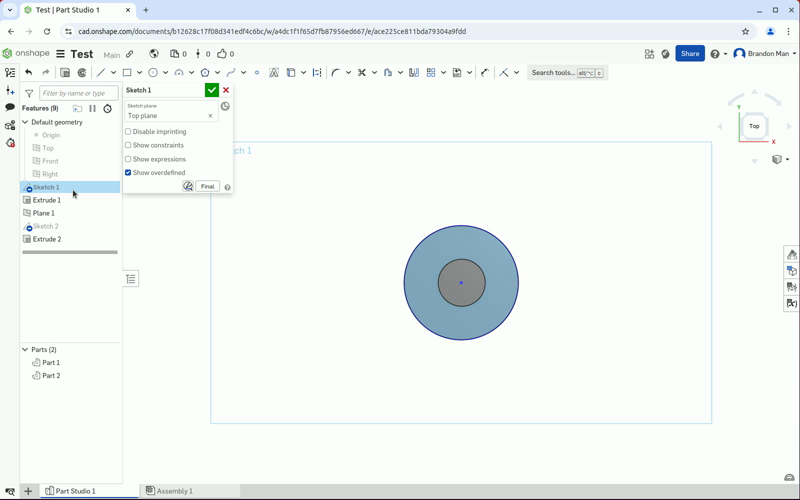
mouse_move(229, 92)
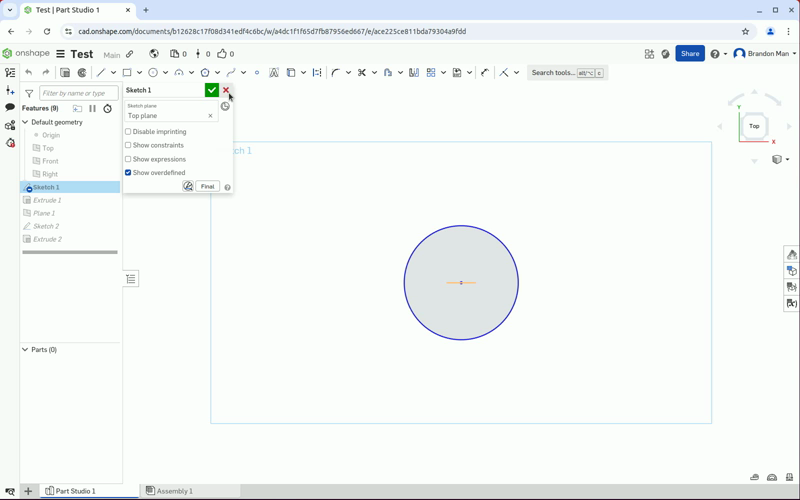
click(229, 92)
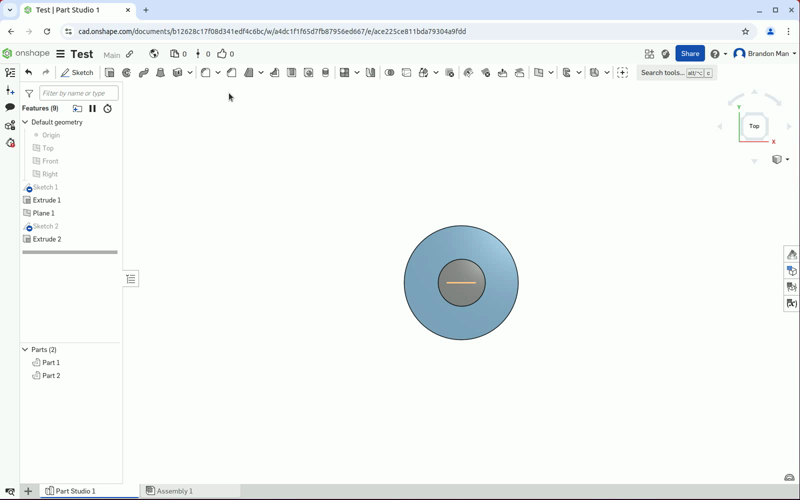
mouse_move(541, 75)
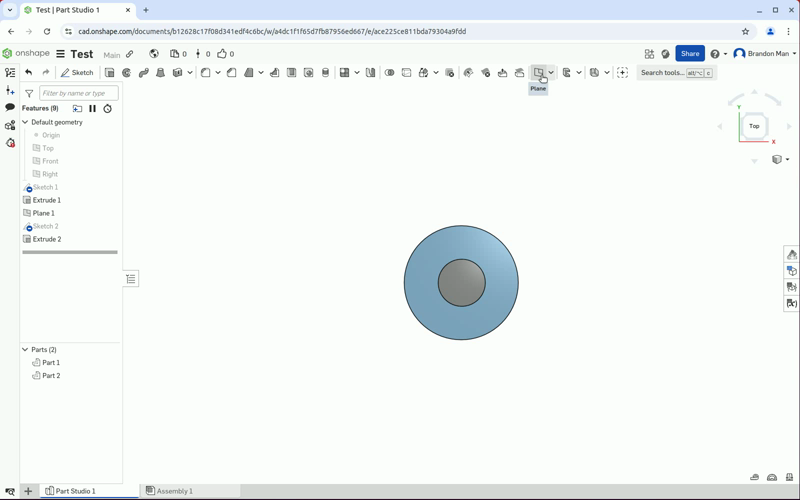
click(541, 75)
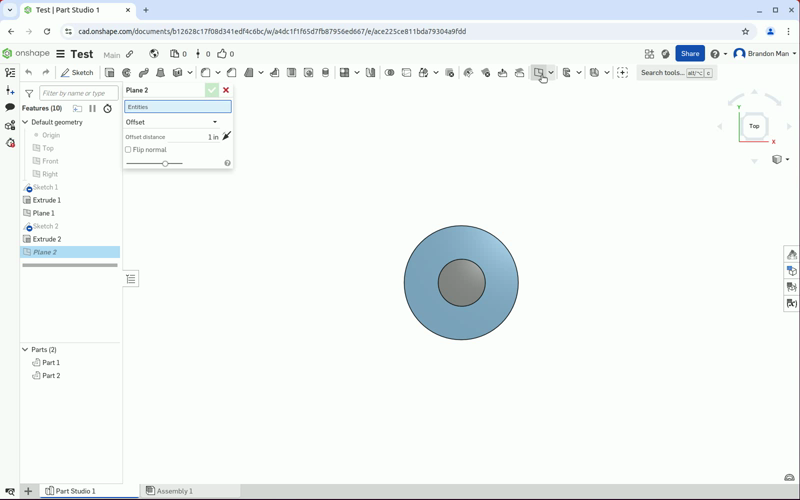
mouse_move(73, 150)
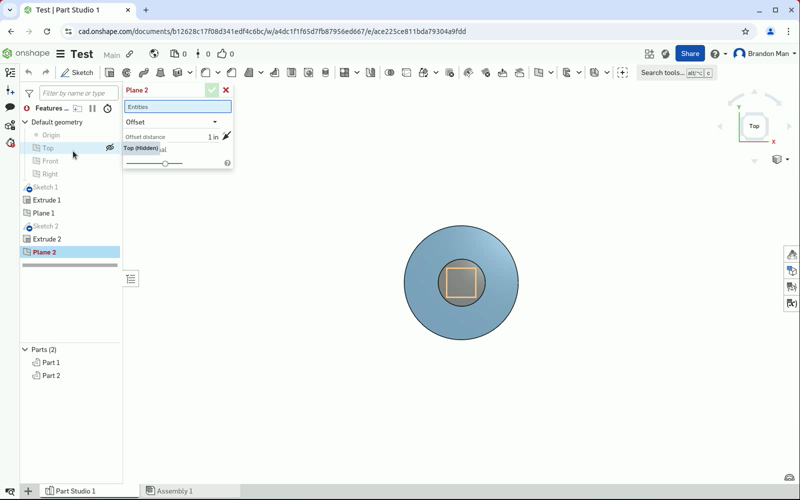
click(73, 150)
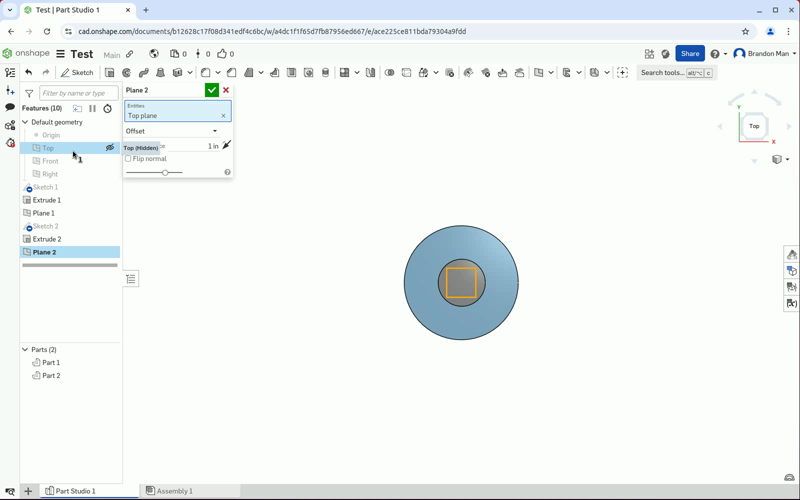
key(tab, 2)
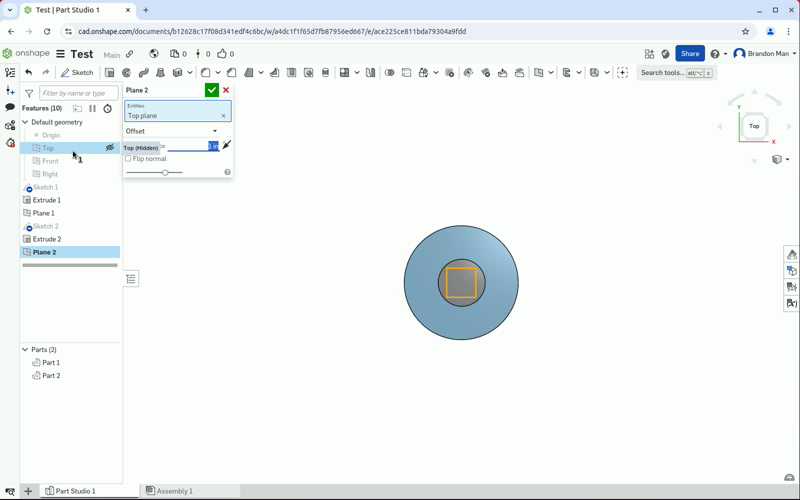
text(23.108)
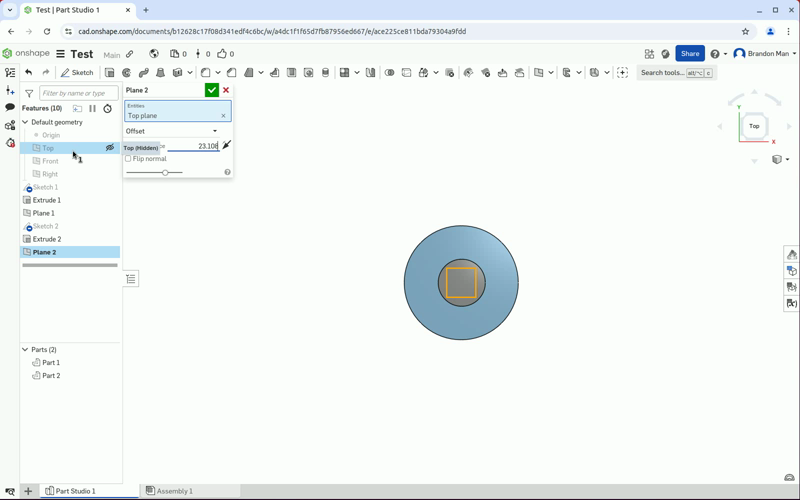
key(enter, 2)
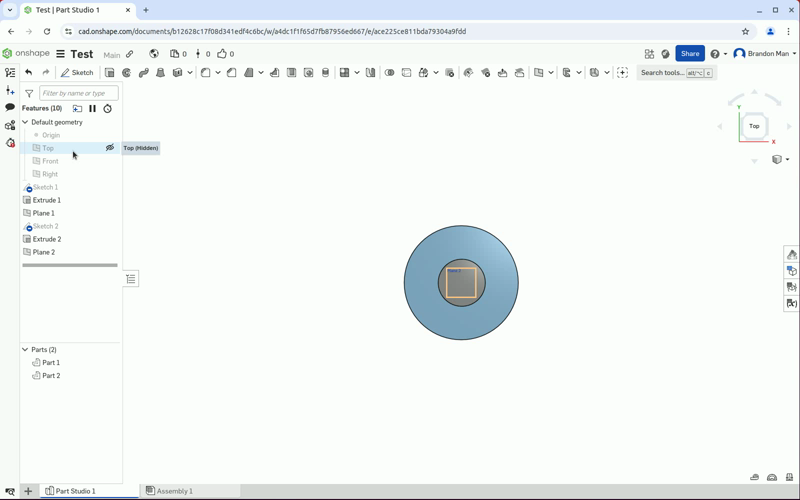
key(shift+s)
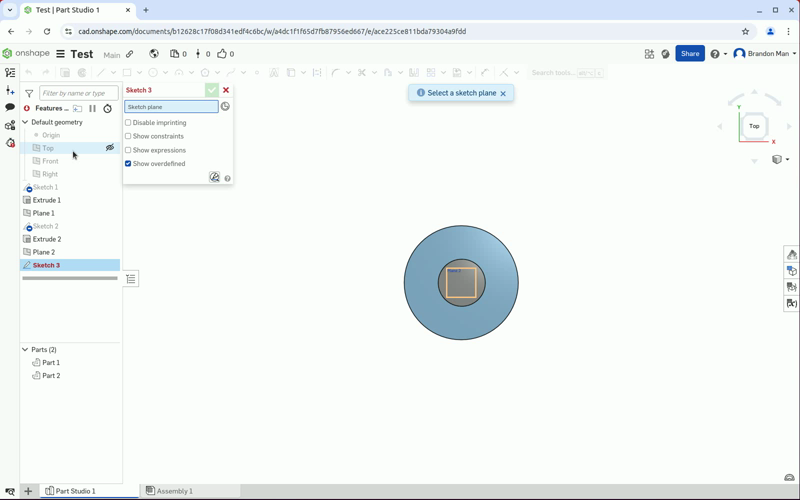
mouse_move(73, 254)
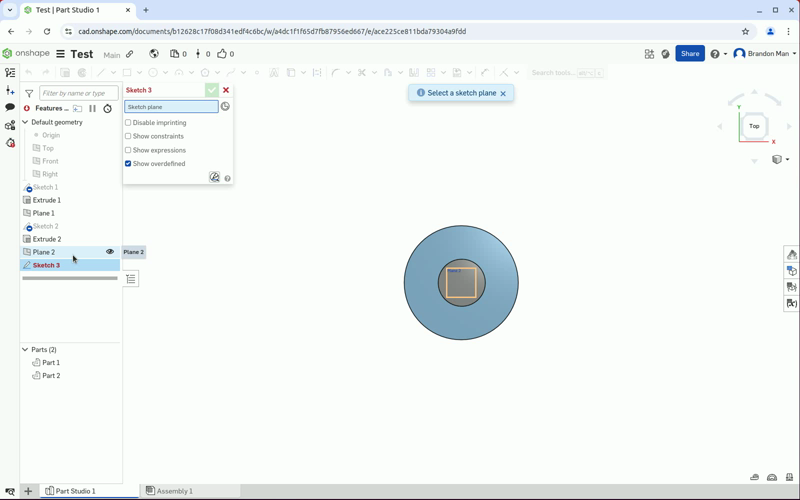
click(73, 254)
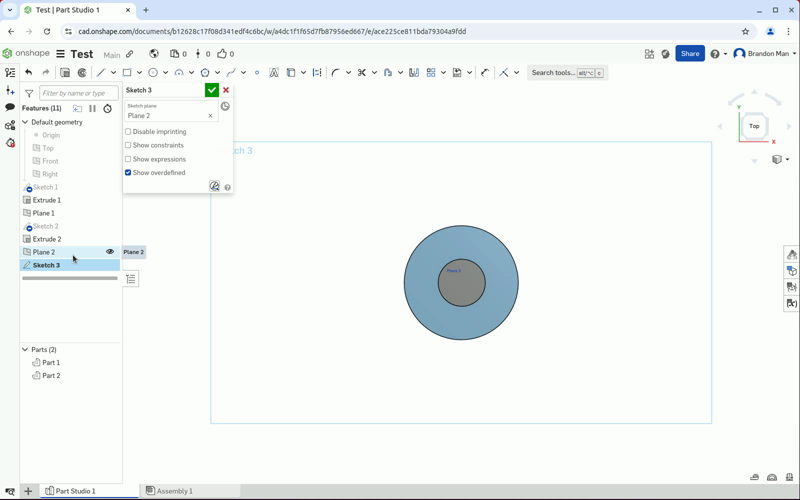
mouse_move(73, 352)
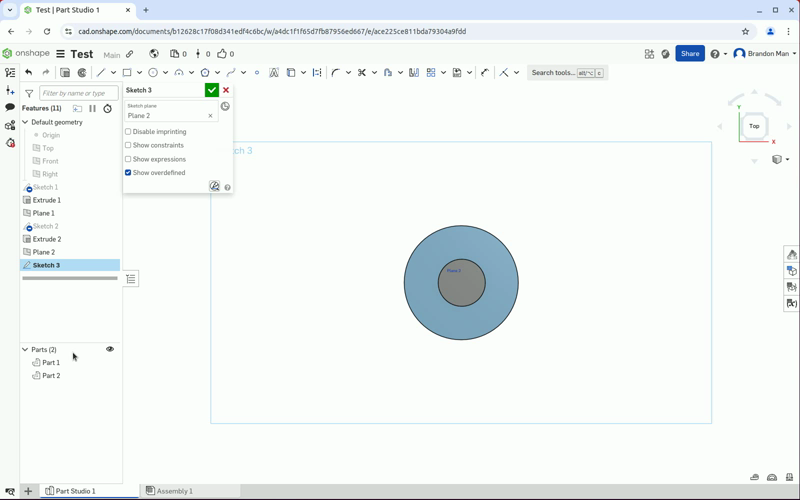
key(y)
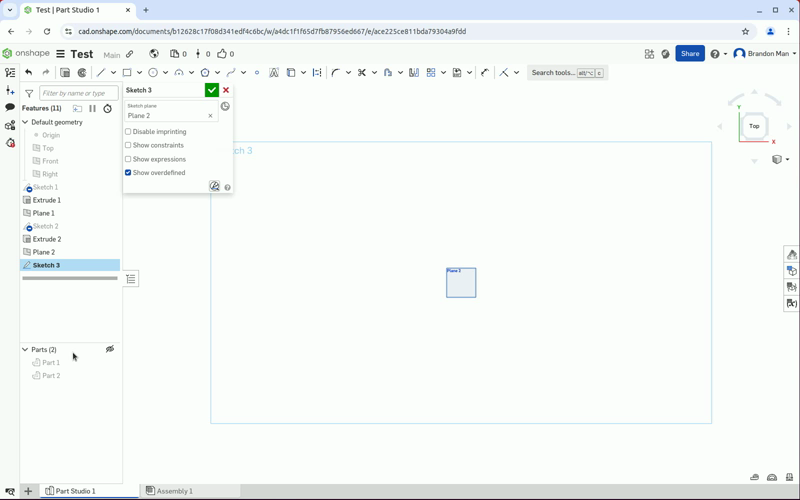
key(l)
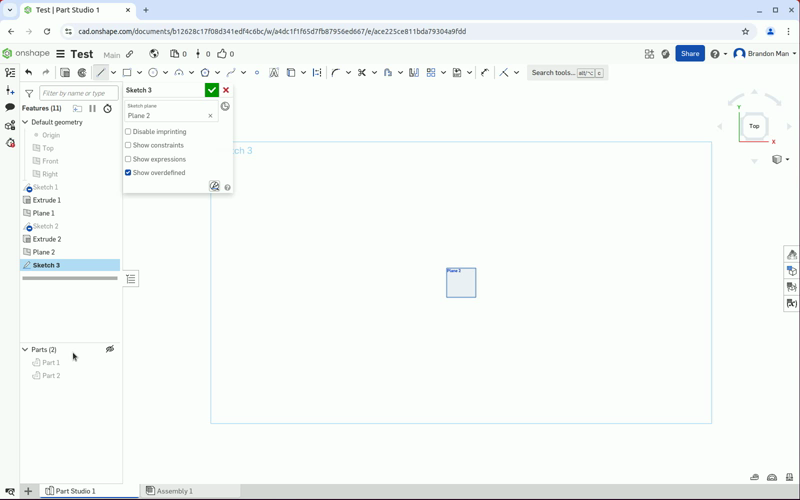
key_down(shift)
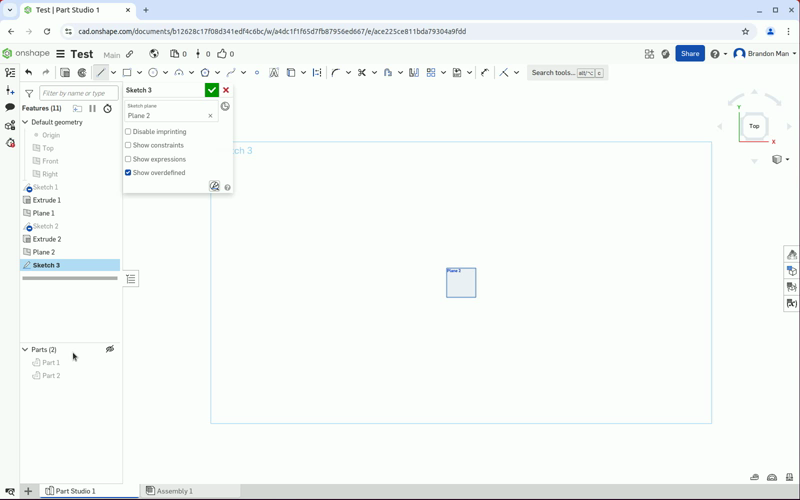
mouse_move(449, 328)
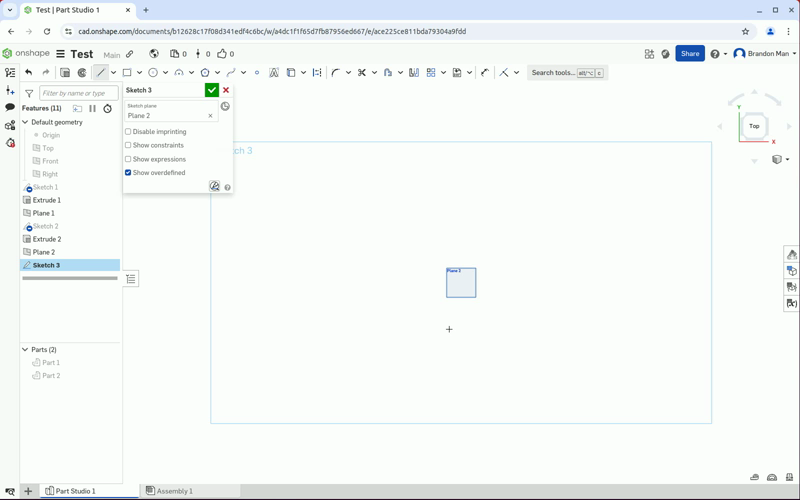
click(449, 328)
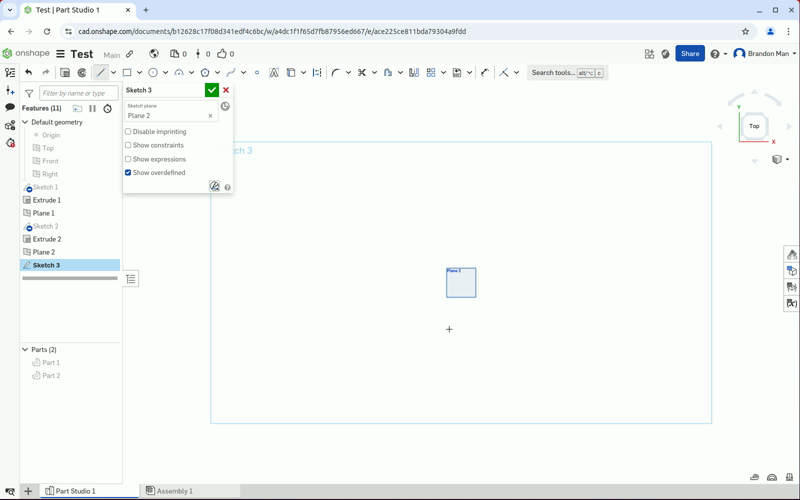
key_up(shift)
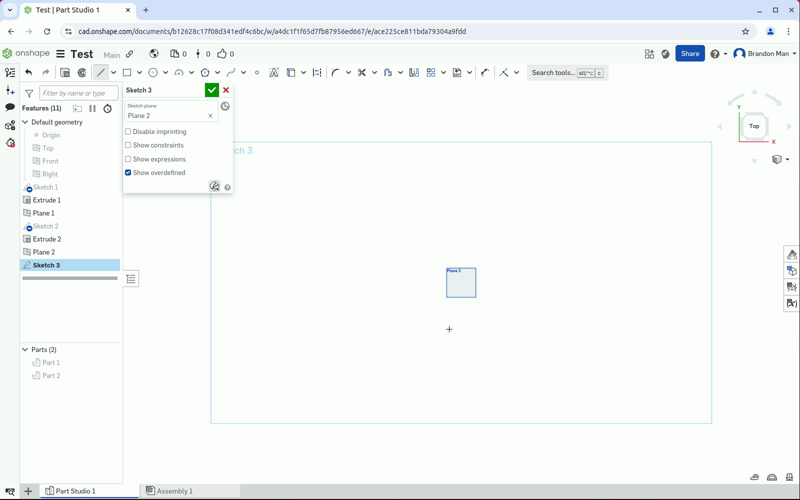
key_down(shift)
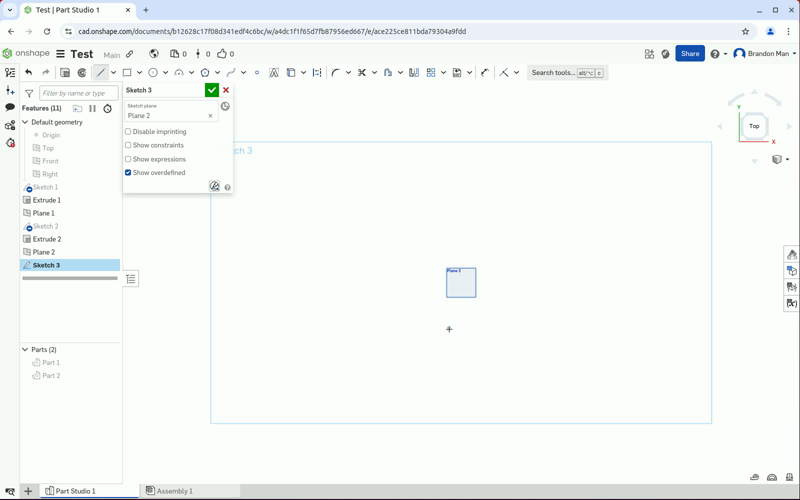
mouse_move(479, 328)
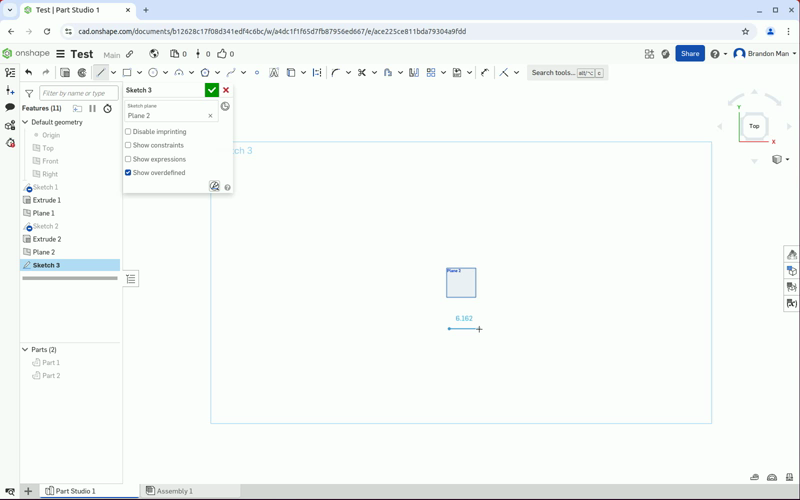
mouse_move(460, 328)
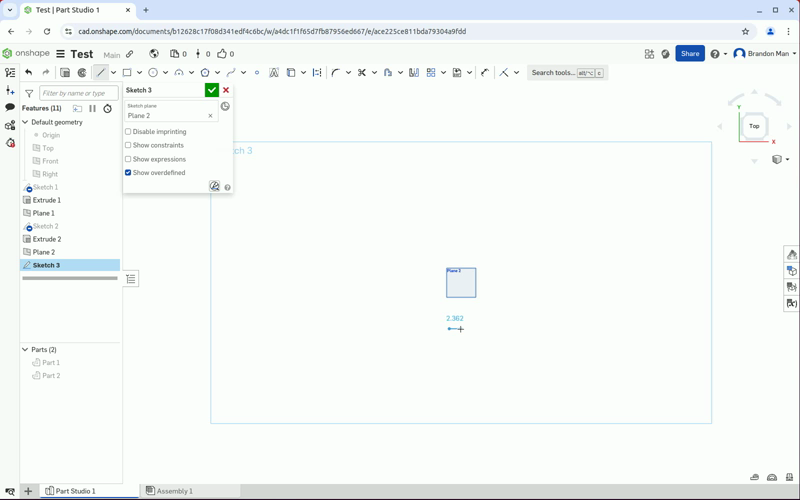
click(460, 328)
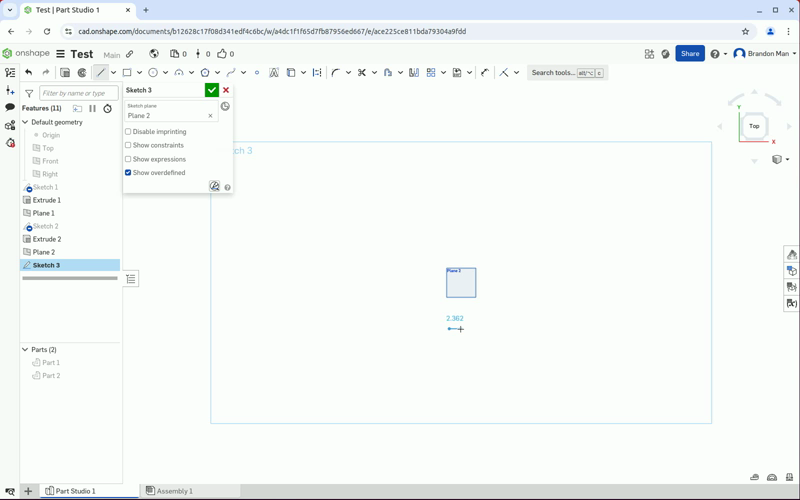
key_up(shift)
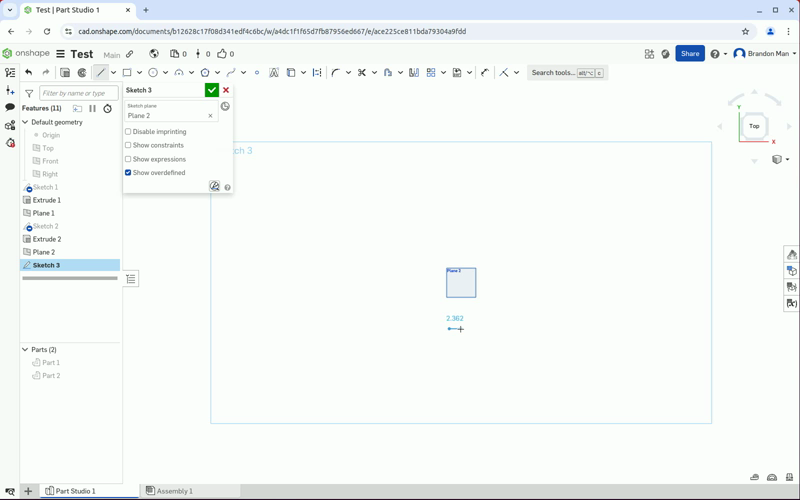
key_down(shift)
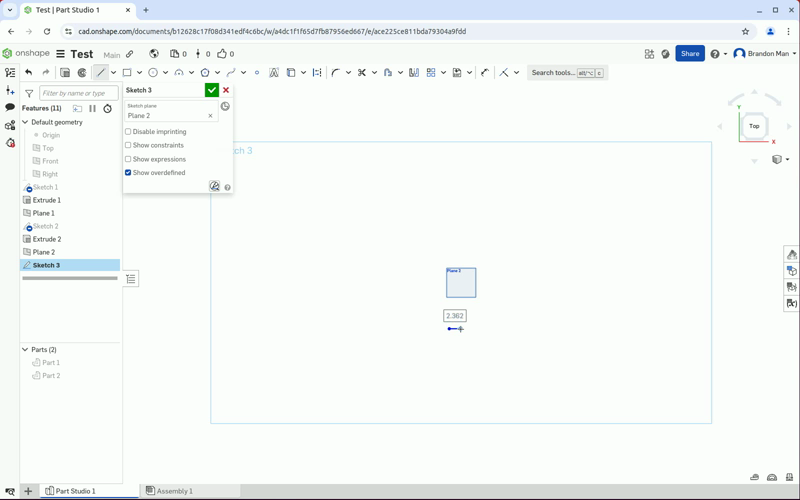
mouse_move(490, 328)
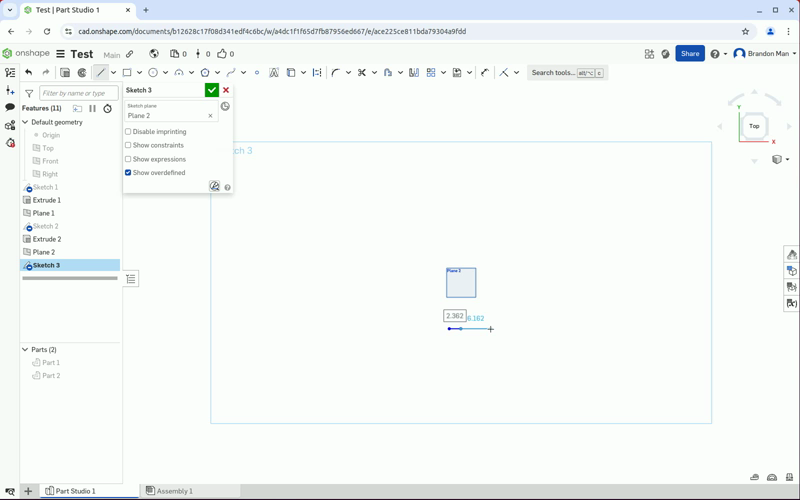
mouse_move(460, 305)
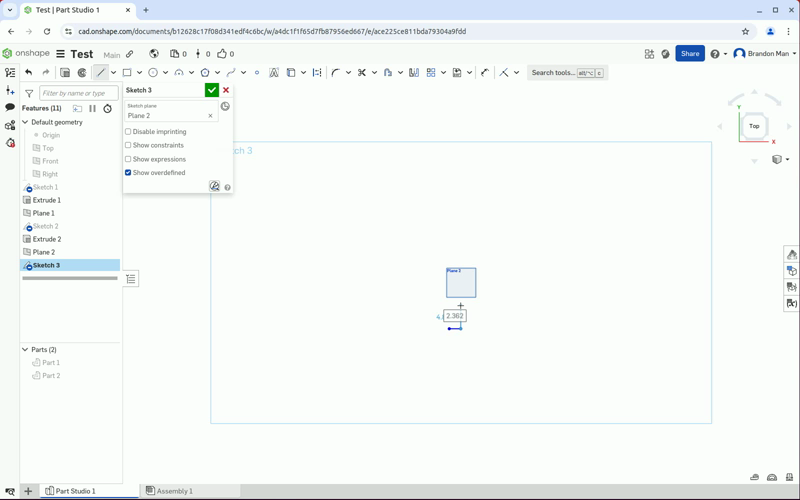
click(460, 305)
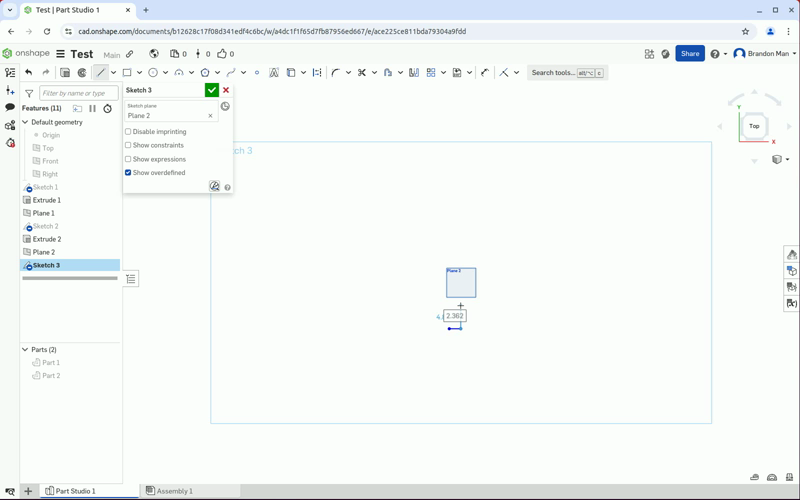
key_up(shift)
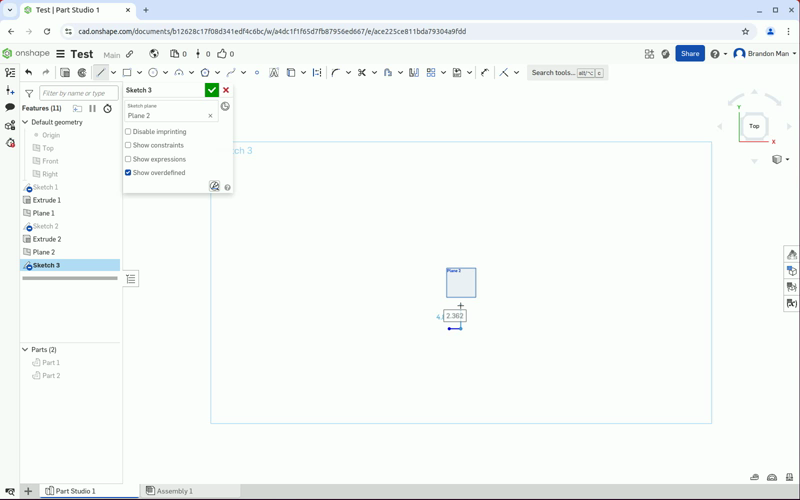
key(esc)
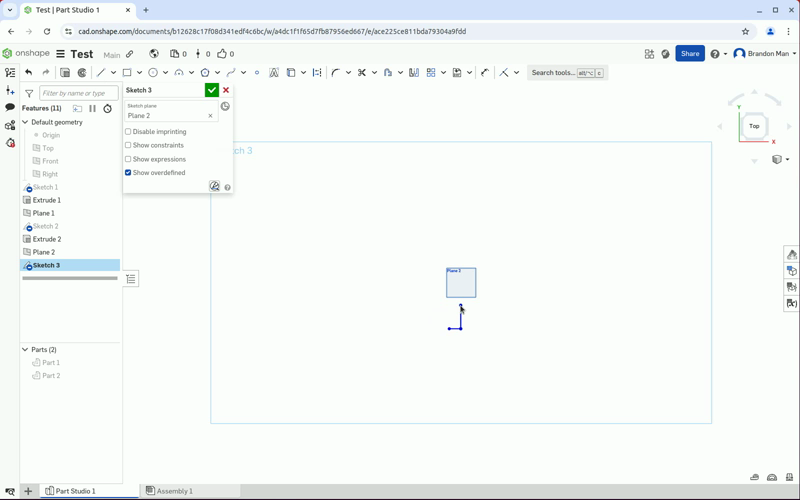
key(a)
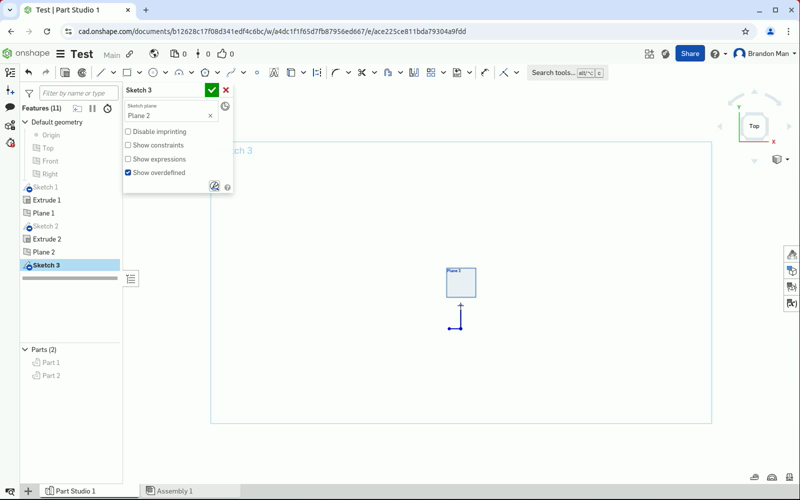
mouse_move(460, 305)
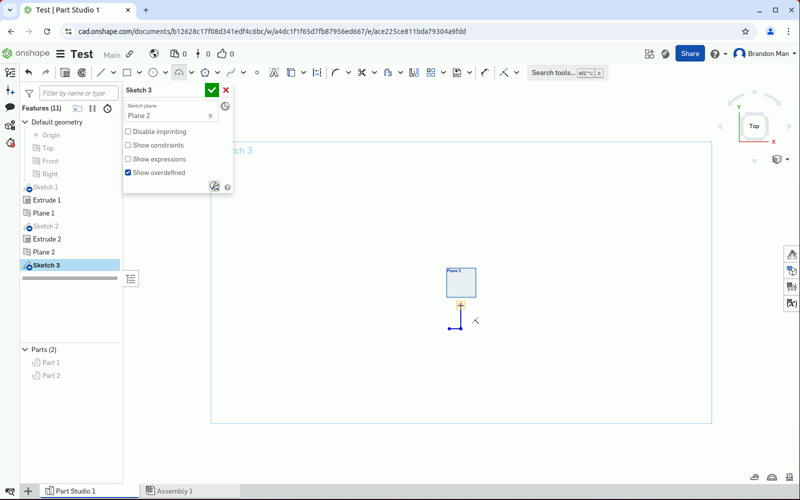
click(460, 305)
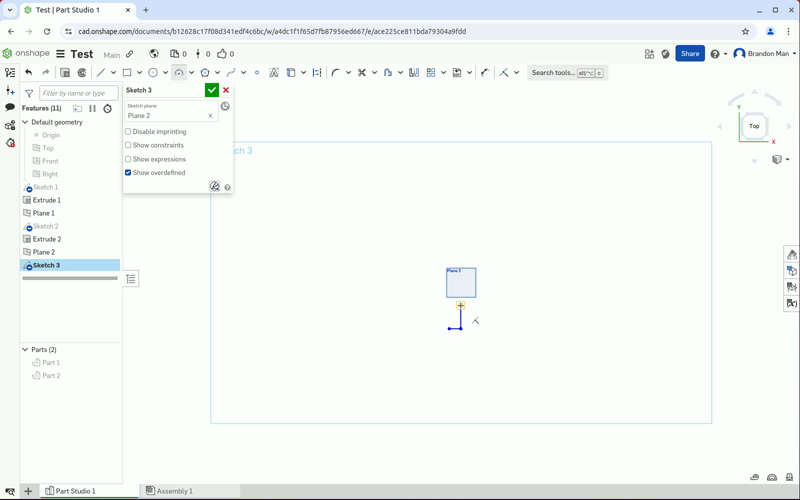
key_down(shift)
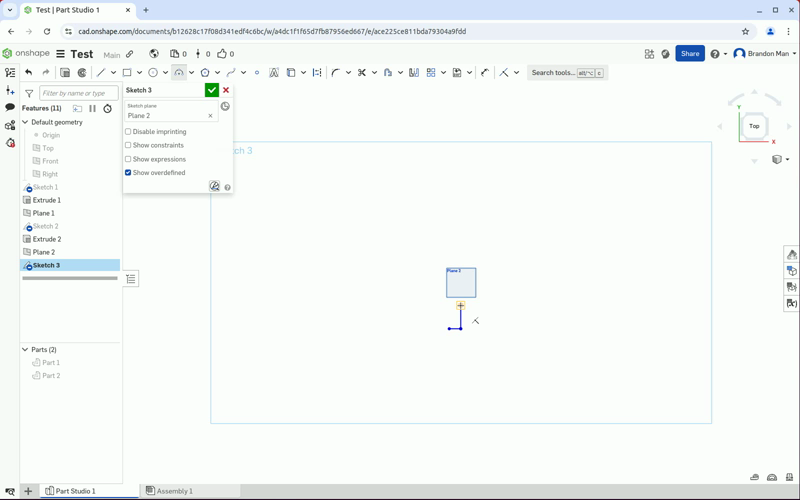
mouse_move(449, 302)
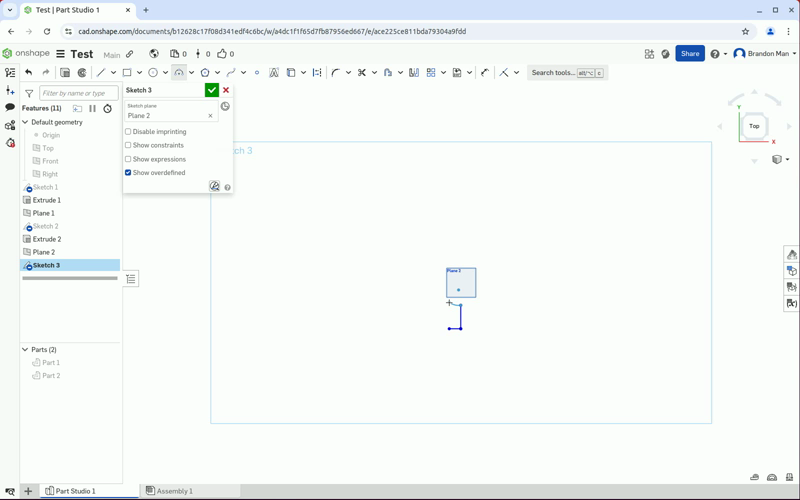
click(449, 302)
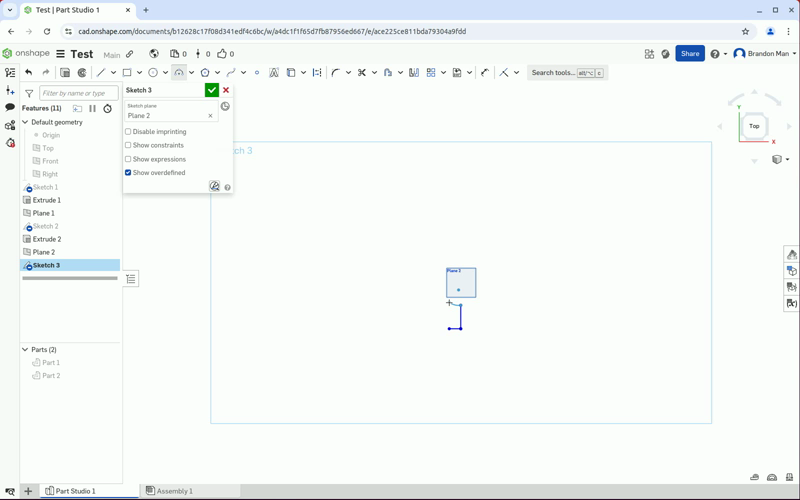
mouse_move(454, 304)
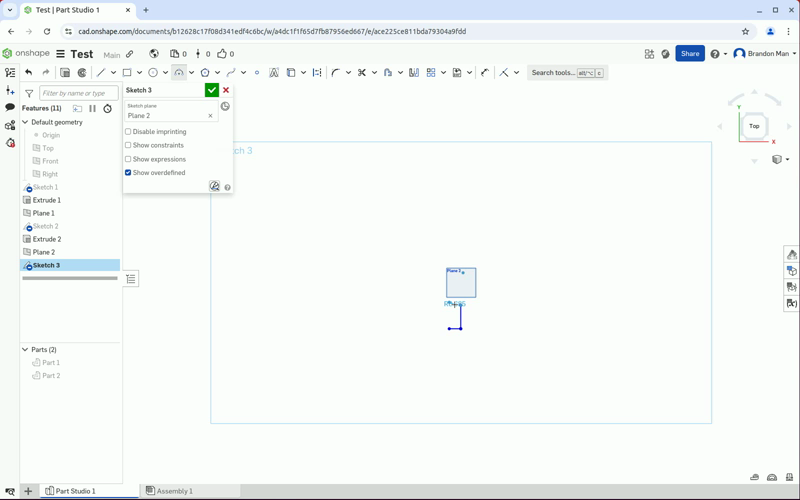
click(454, 304)
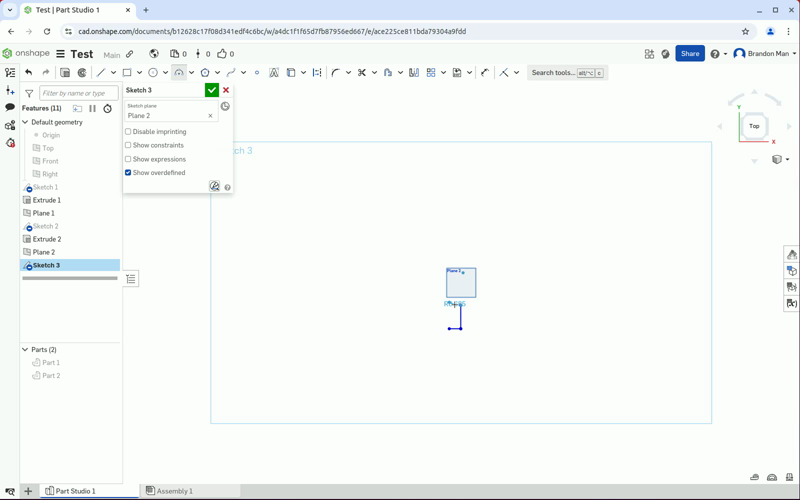
key_up(shift)
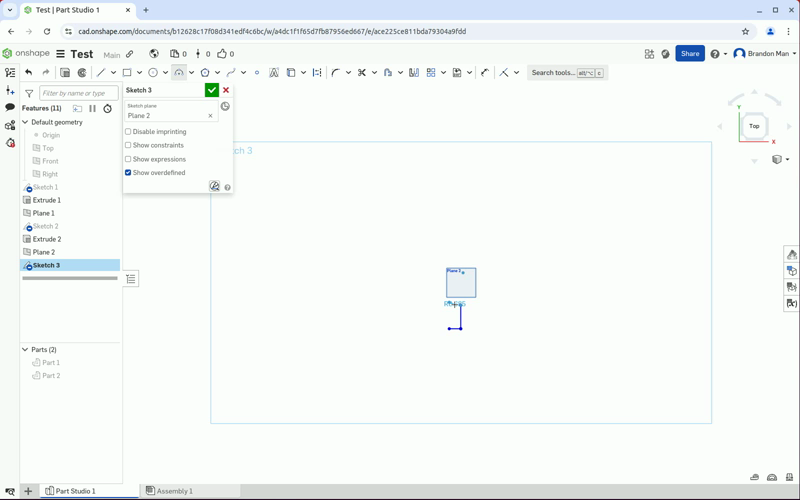
key(esc)
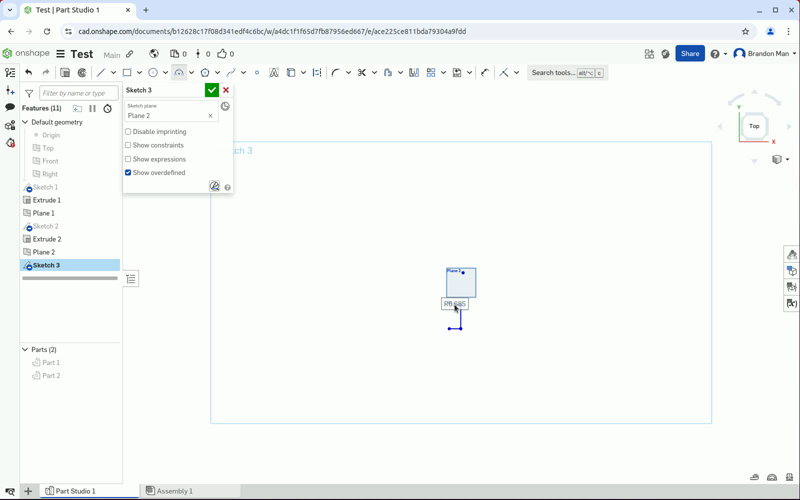
key(l)
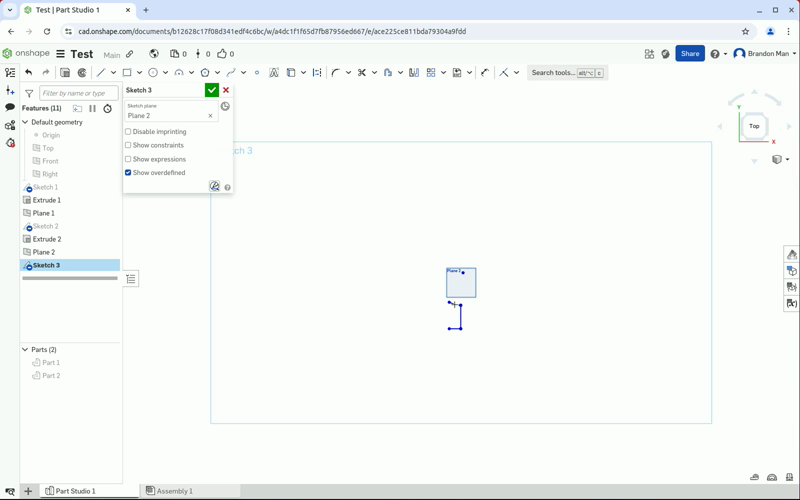
mouse_move(449, 302)
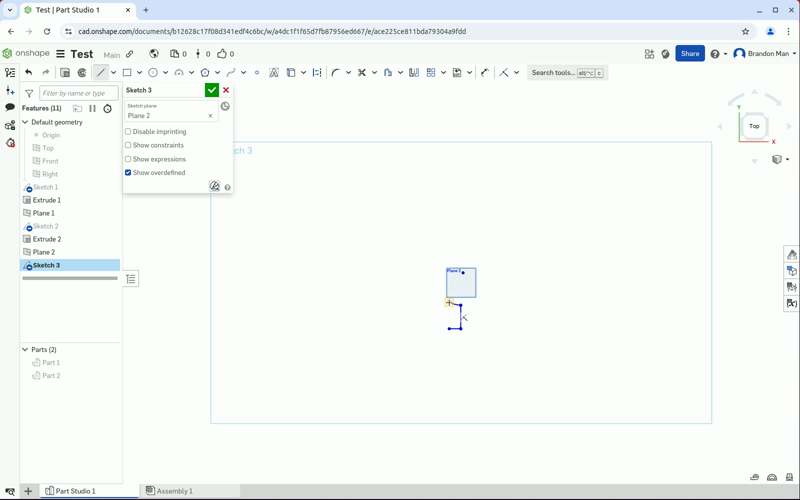
click(449, 302)
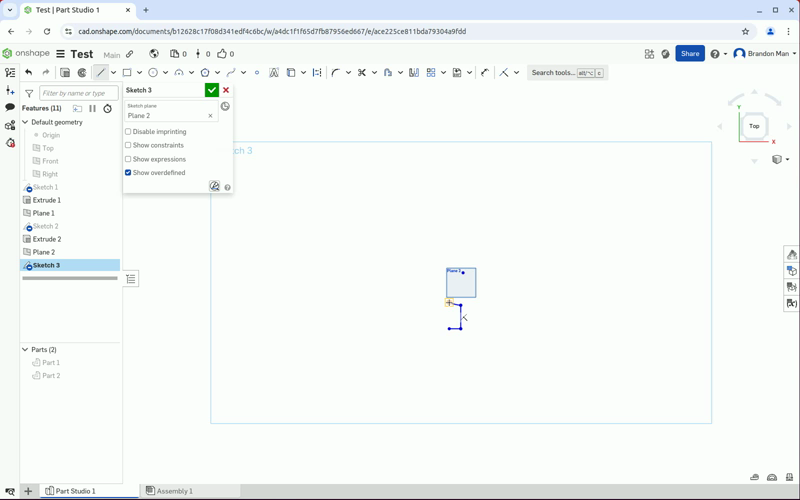
mouse_move(479, 302)
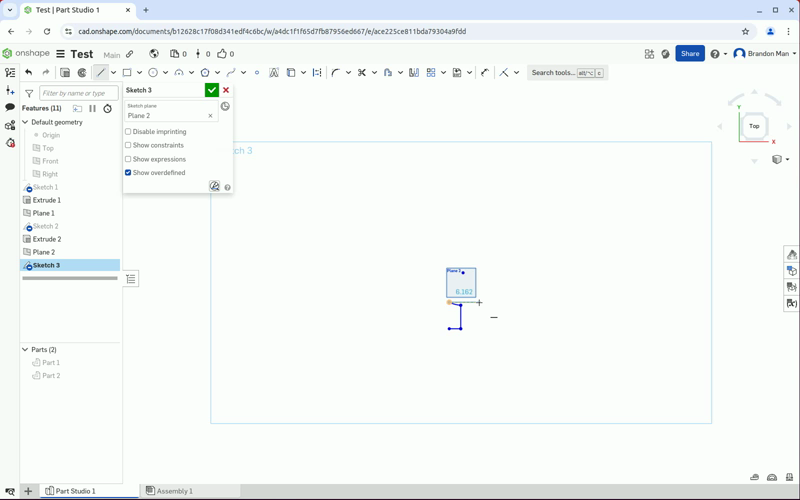
key_down(shift)
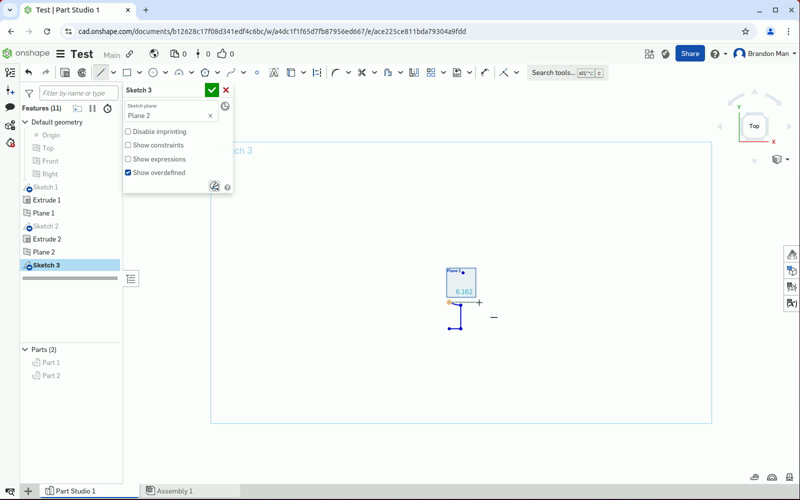
mouse_move(449, 328)
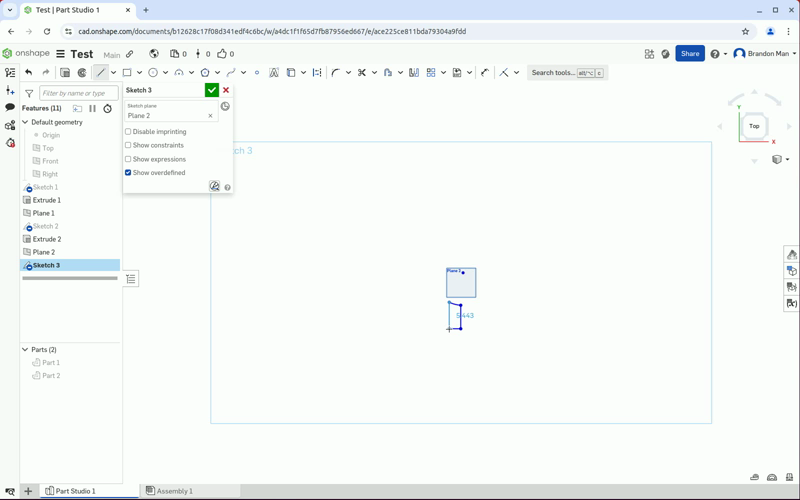
key_up(shift)
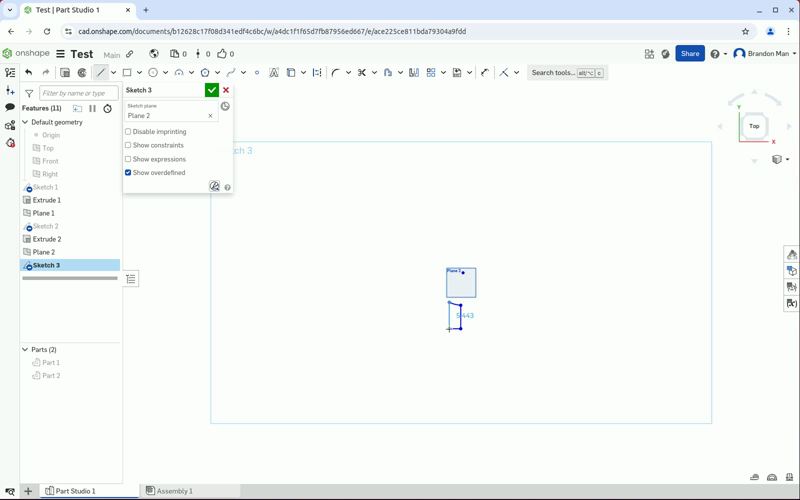
click(449, 328)
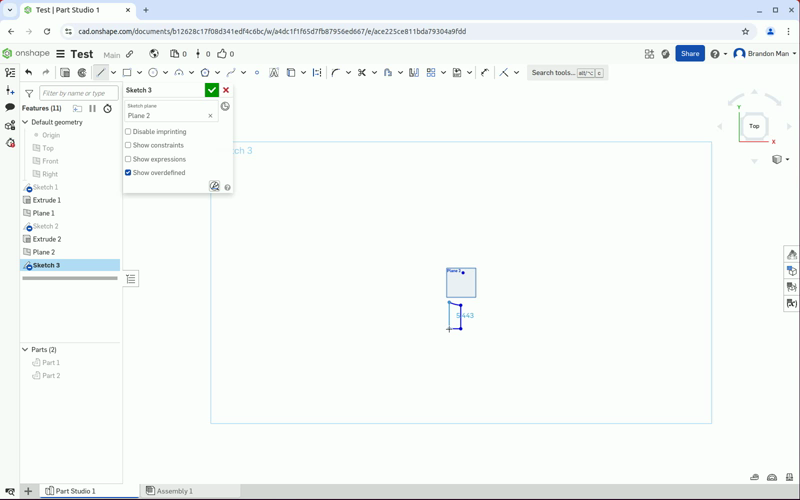
key(esc)
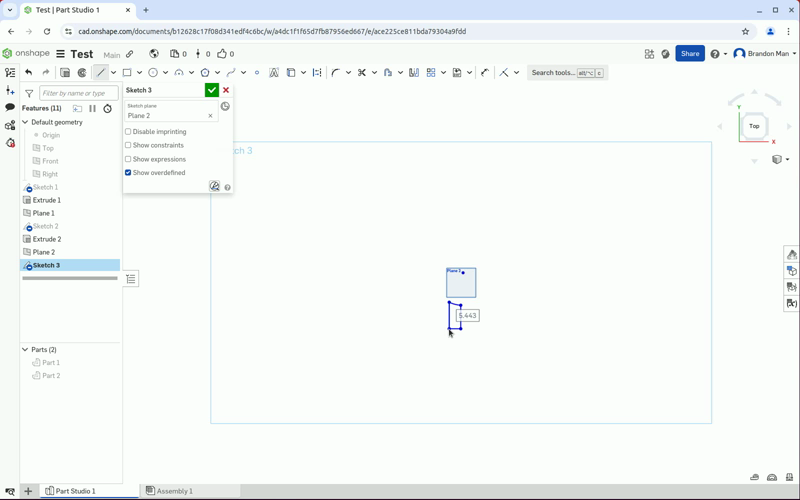
mouse_move(456, 323)
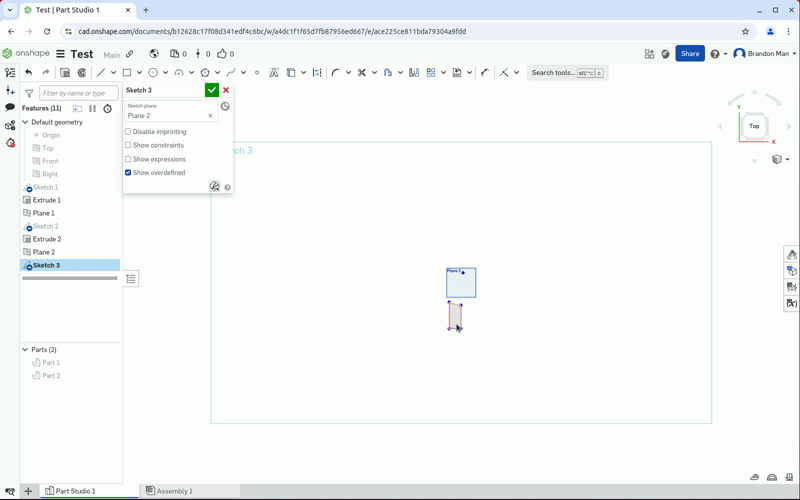
scroll(6)
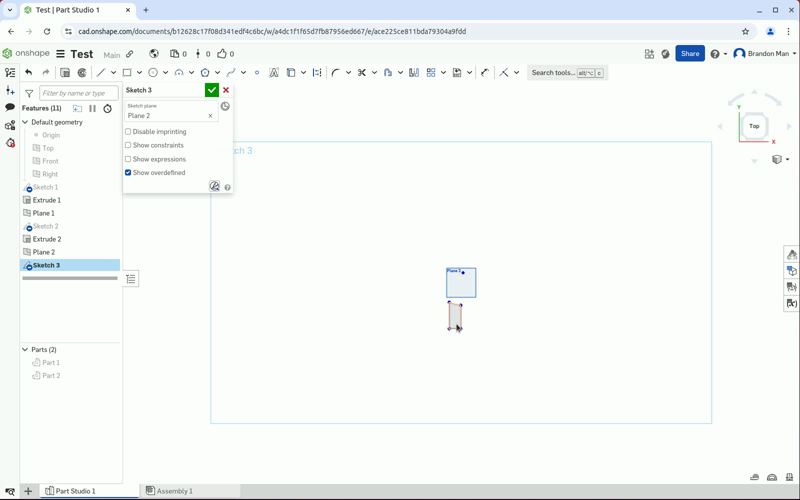
scroll(6)
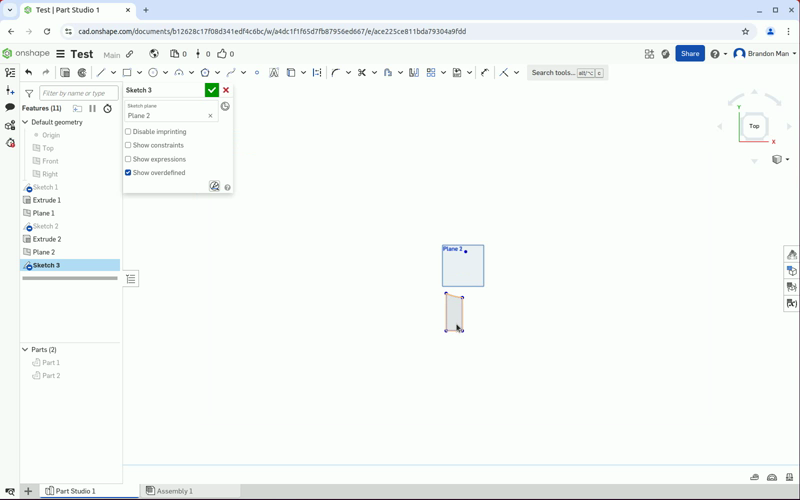
scroll(6)
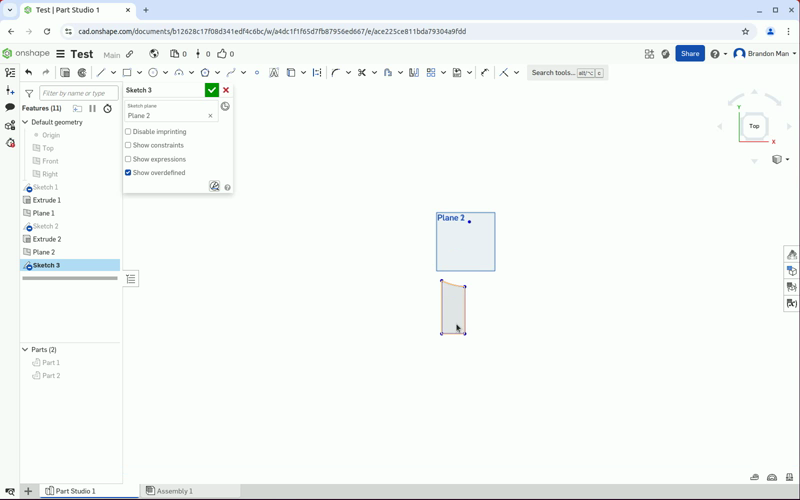
scroll(6)
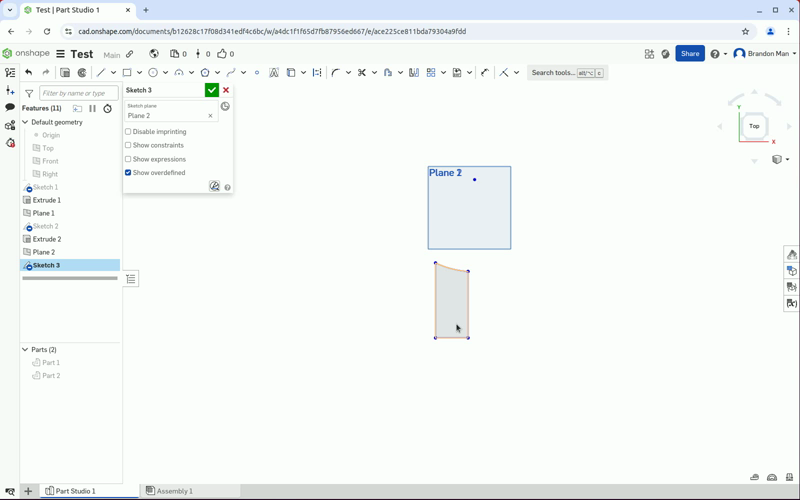
scroll(6)
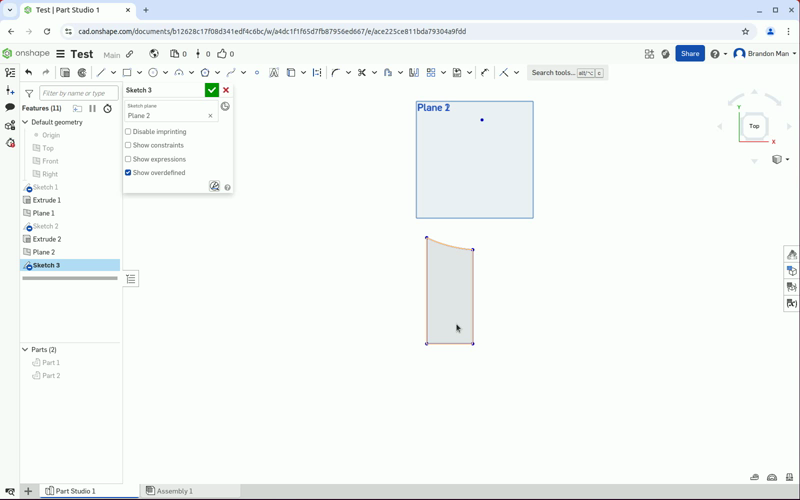
scroll(6)
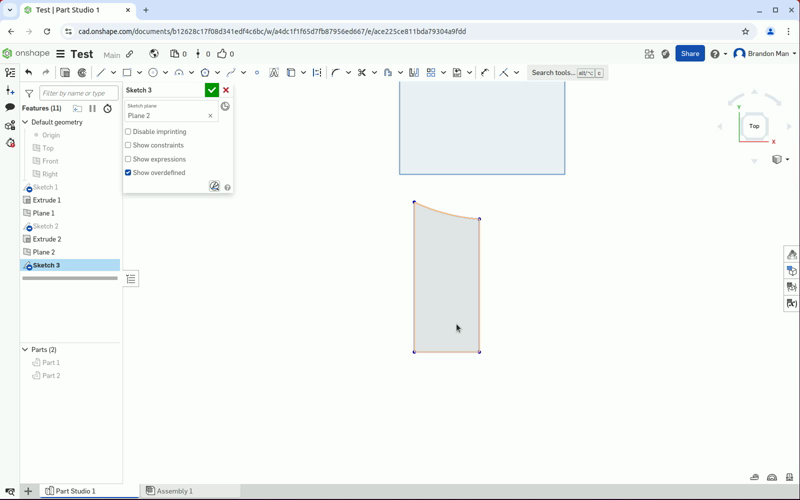
scroll(6)
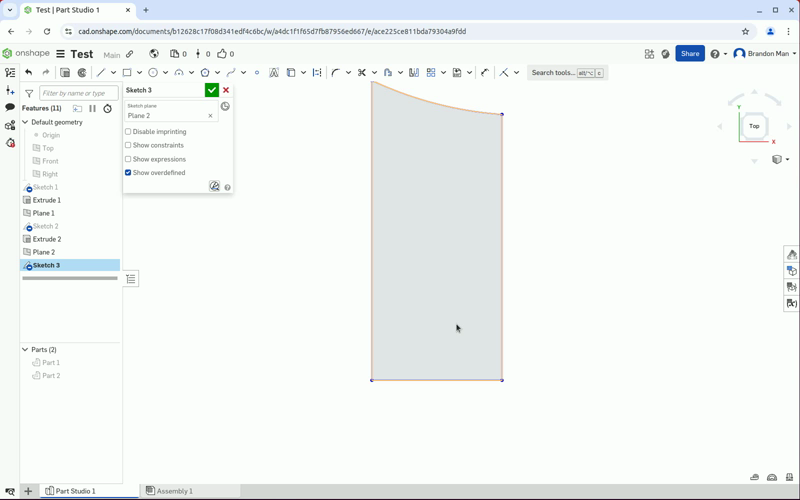
click(456, 323)
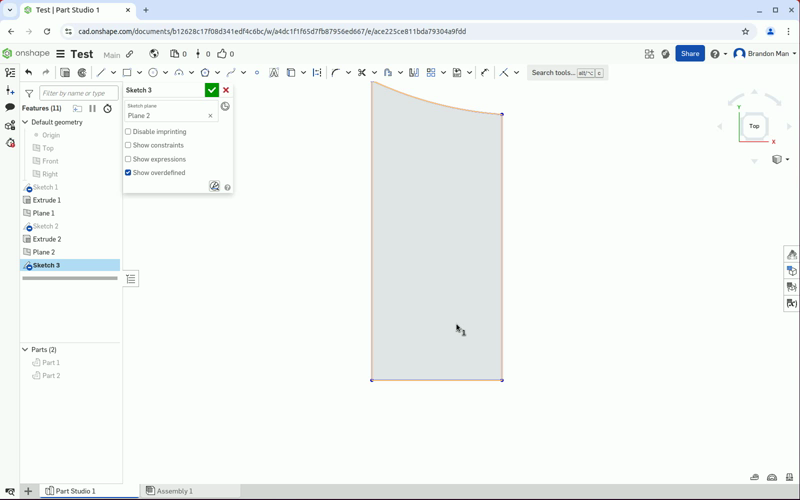
scroll(-6)
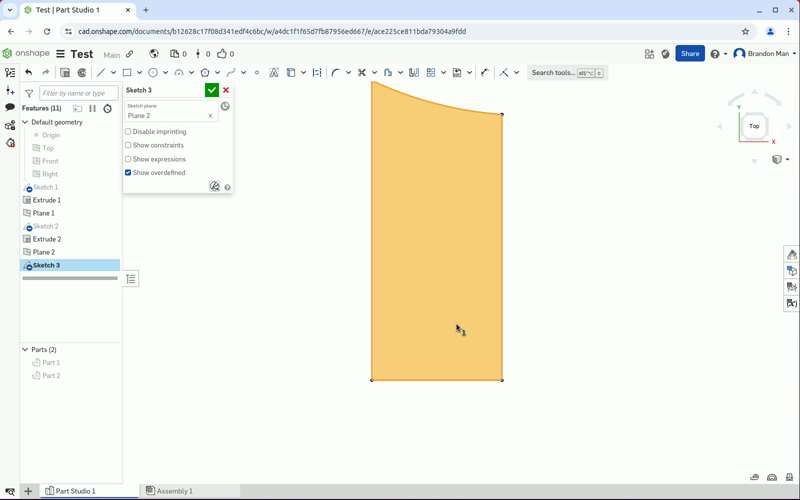
scroll(-6)
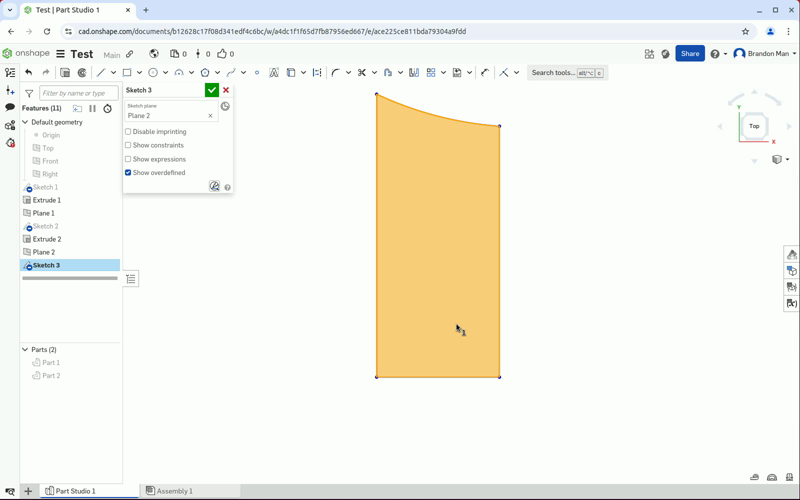
scroll(-6)
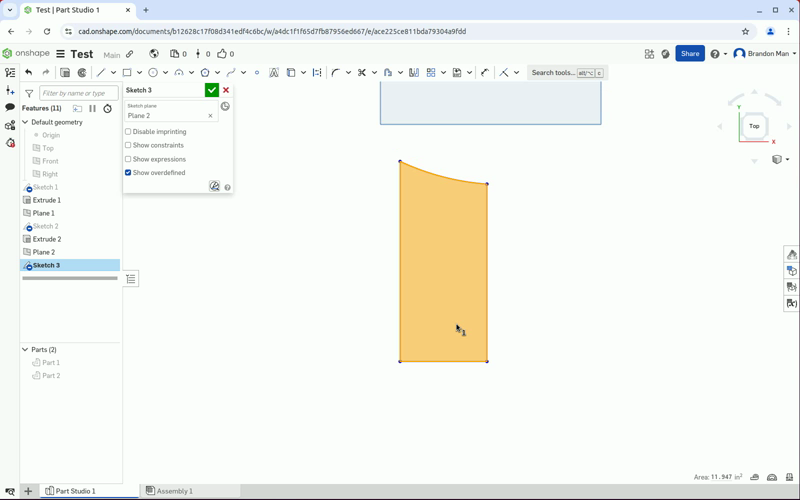
scroll(-6)
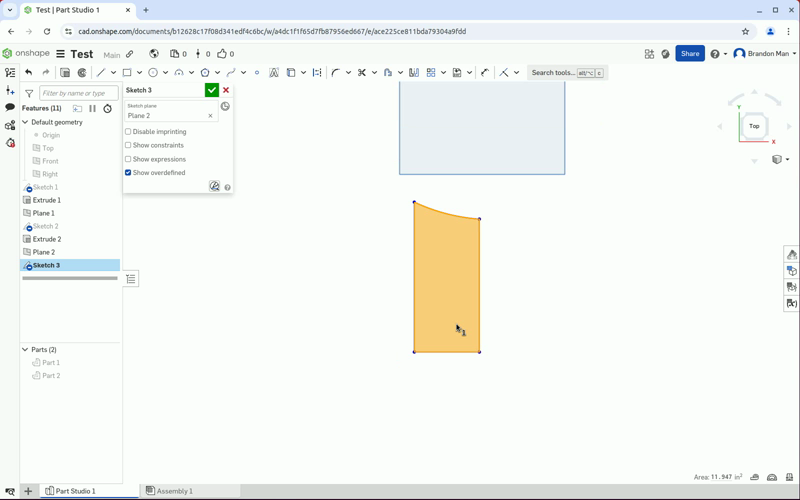
scroll(-6)
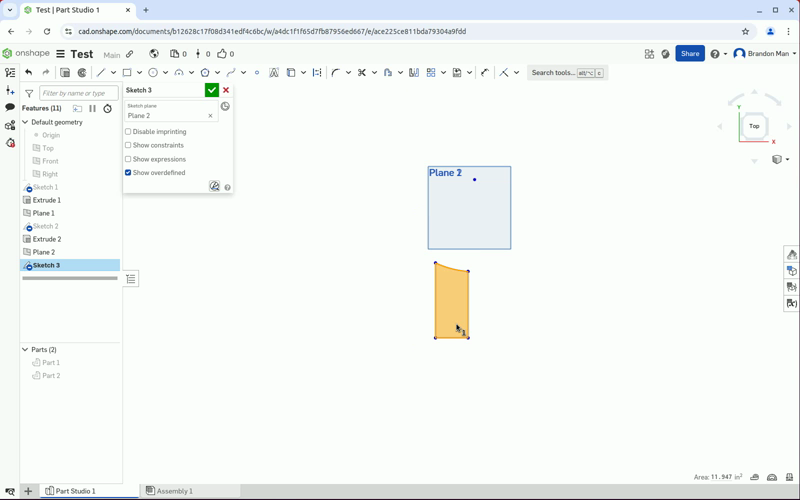
scroll(-6)
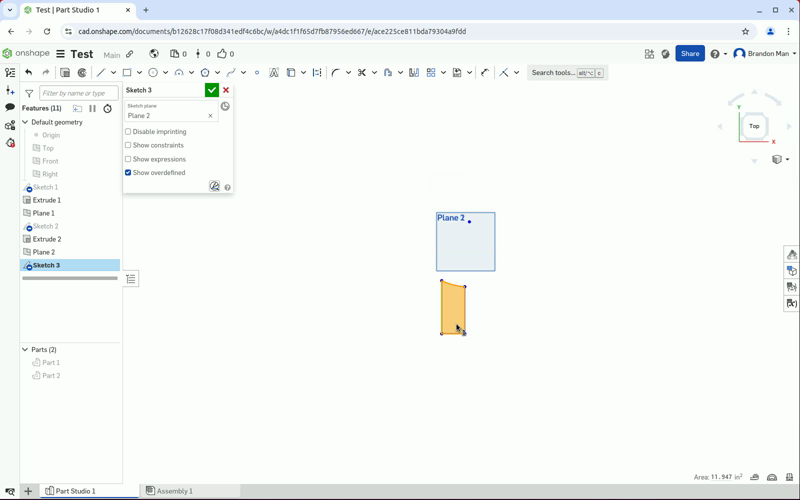
scroll(-6)
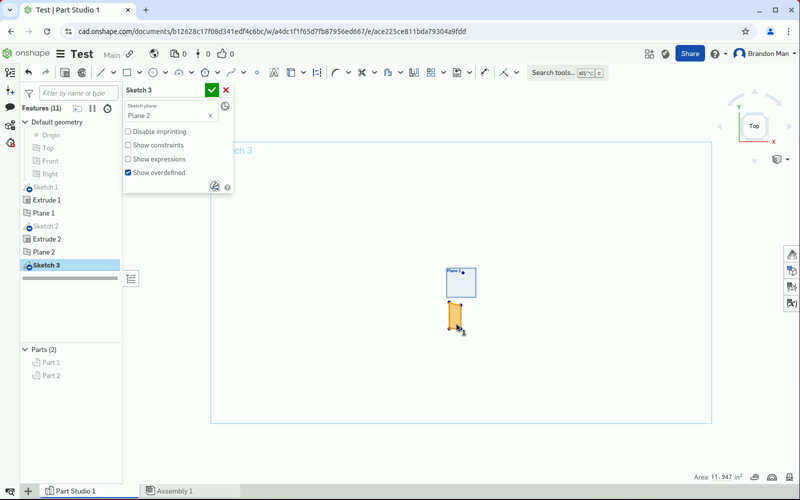
mouse_move(73, 352)
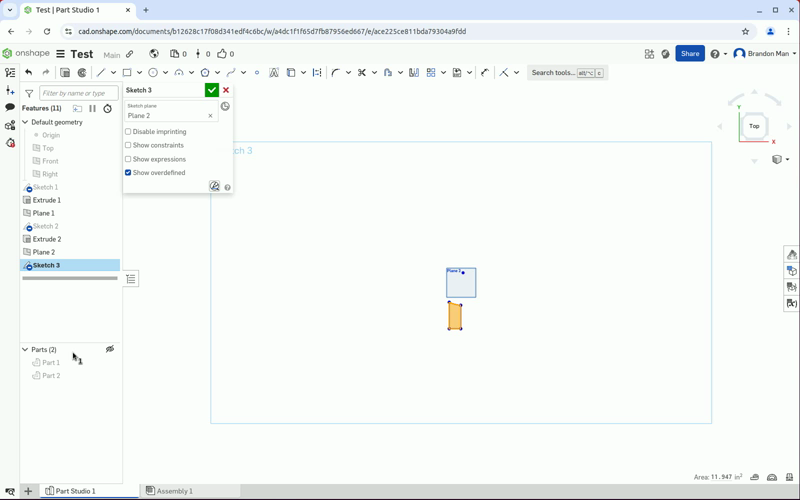
key(shift+y)
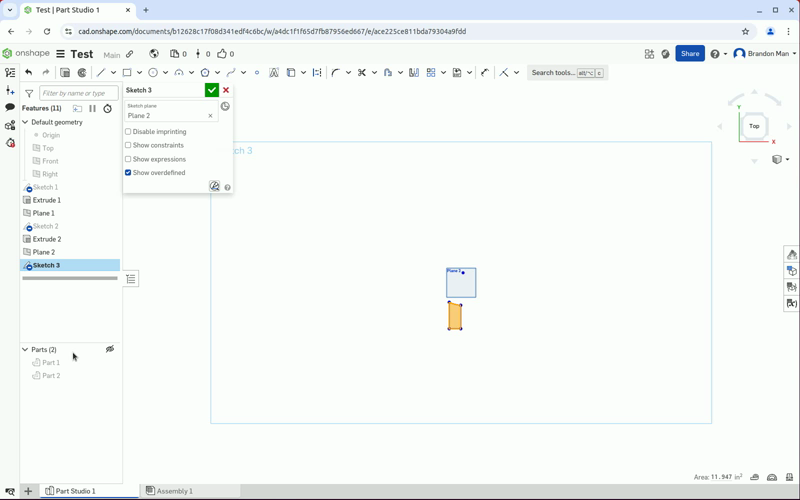
key(shift+e)
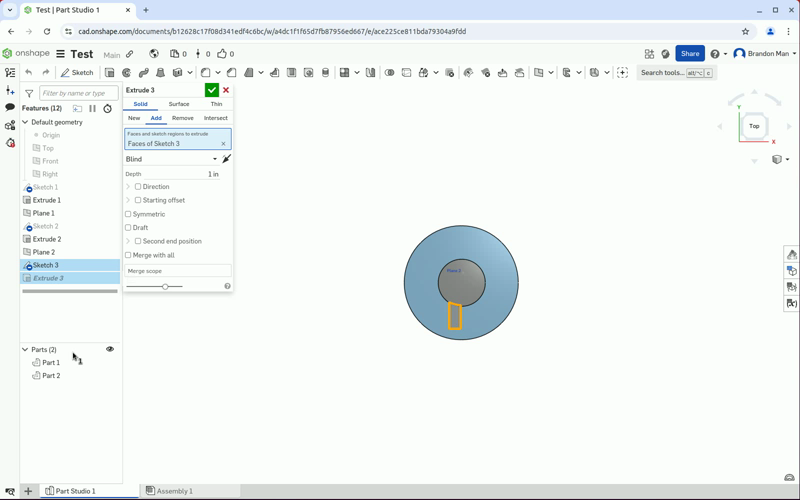
mouse_move(143, 106)
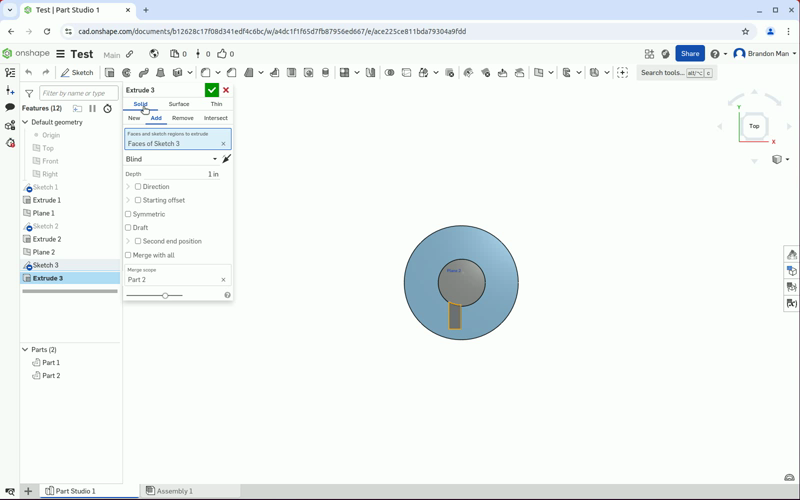
click(143, 106)
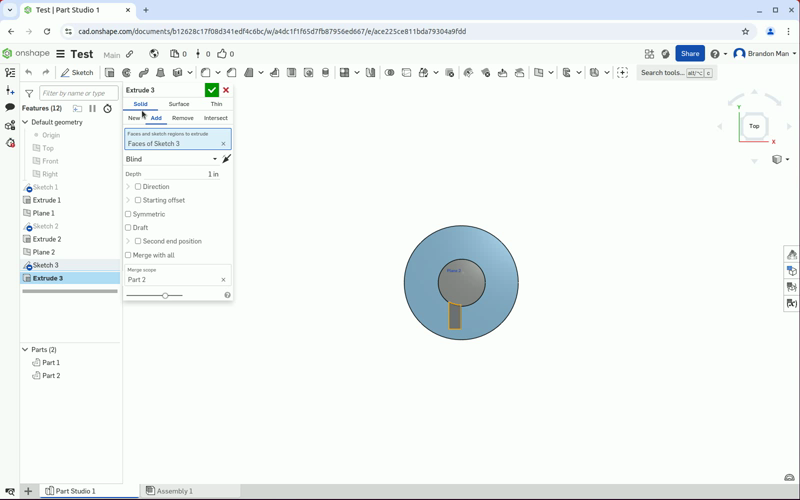
mouse_move(137, 120)
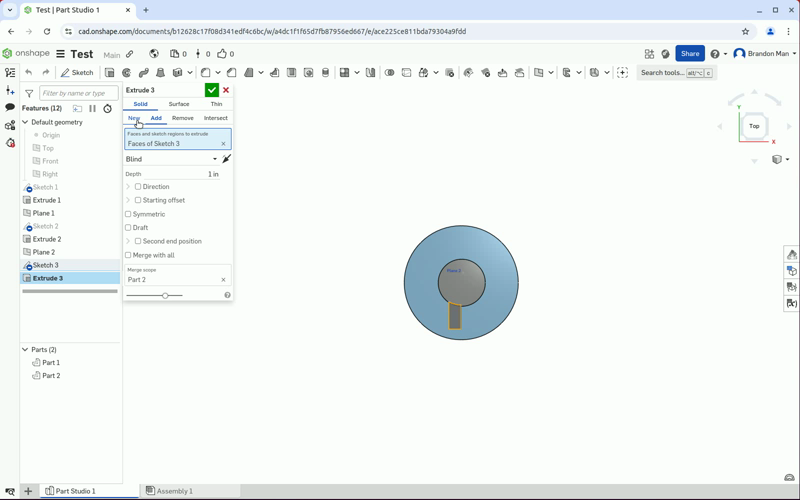
click(137, 120)
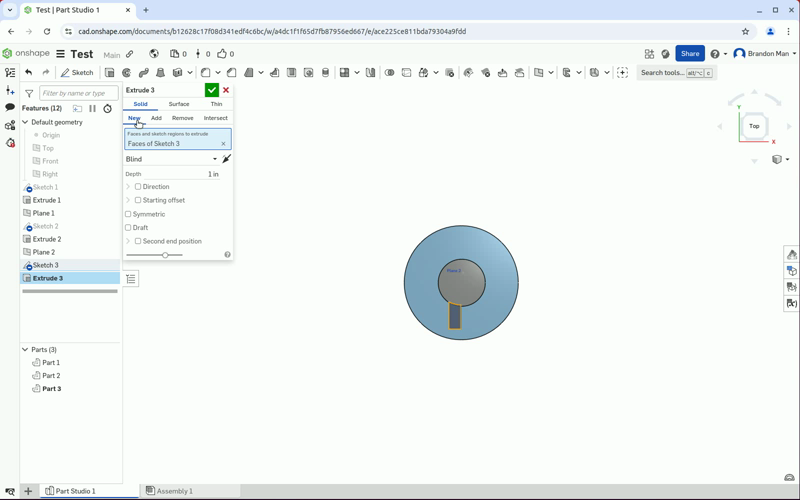
key(tab, 4)
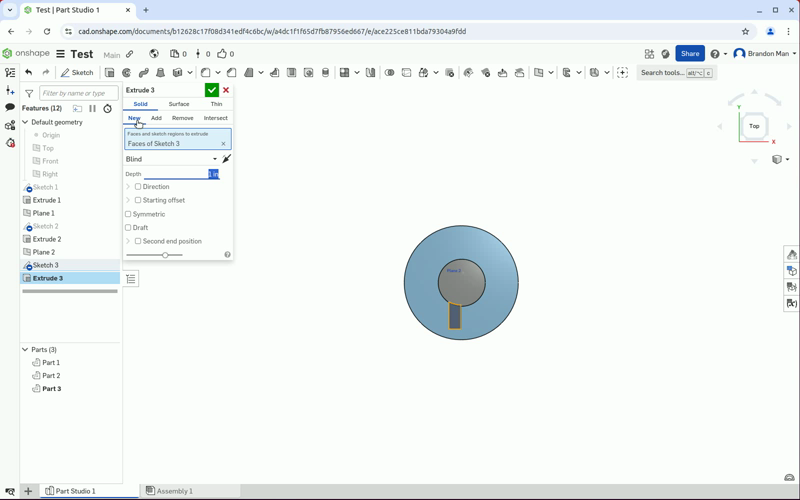
text(-5.777)
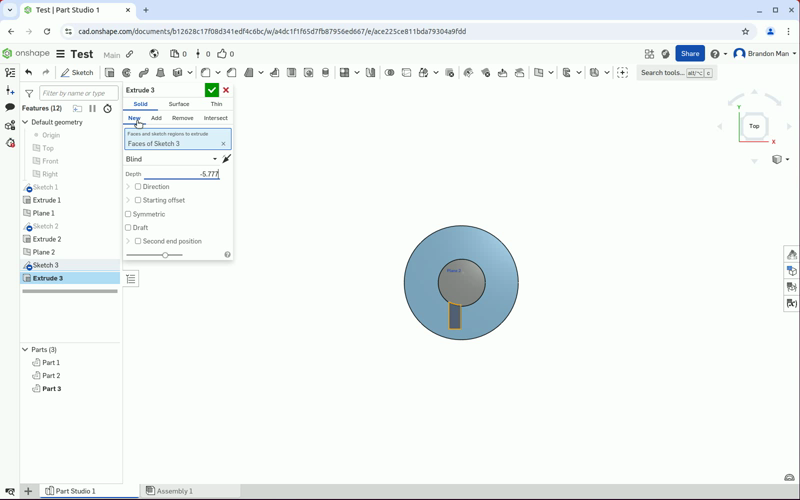
key(enter)
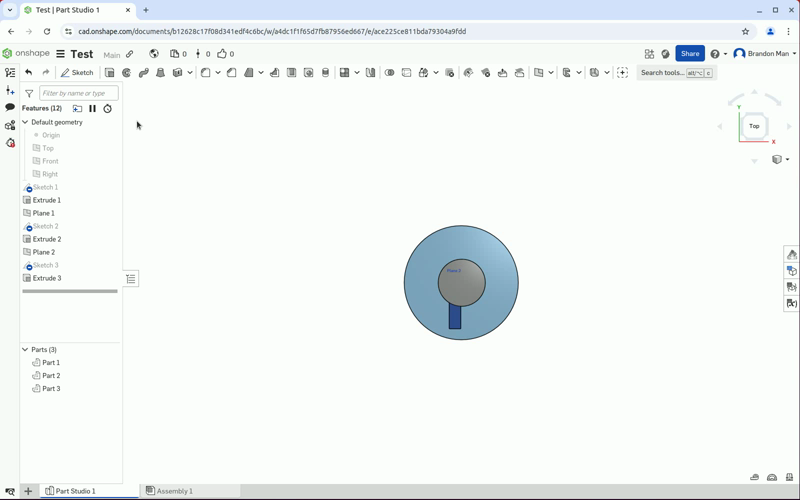
key(shift+h)
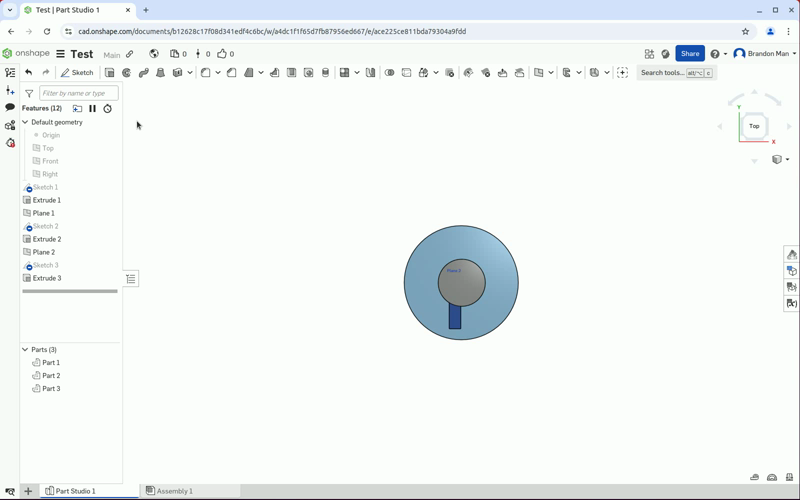
key(shift+h)
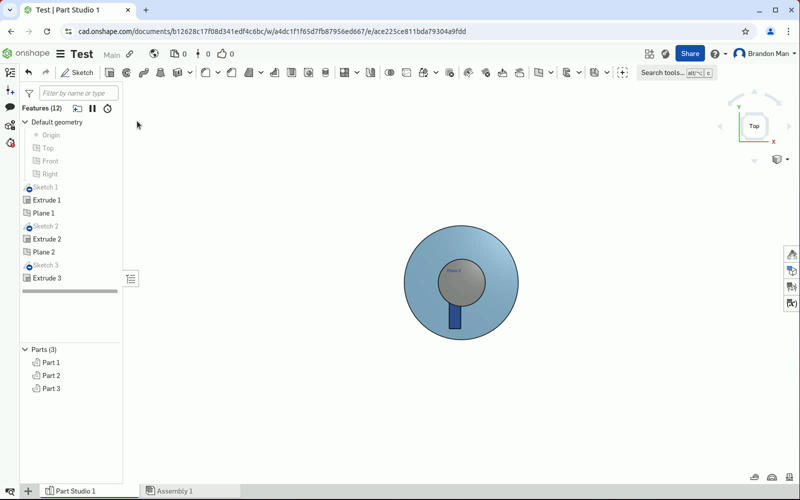
mouse_move(73, 189)
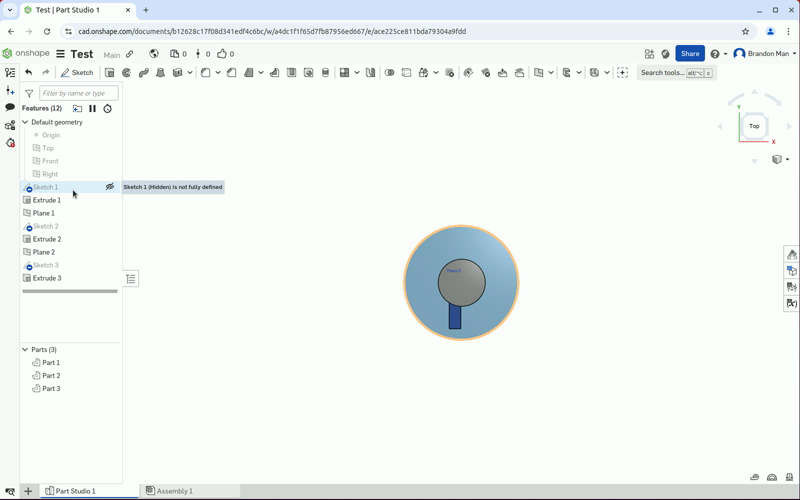
click(73, 189)
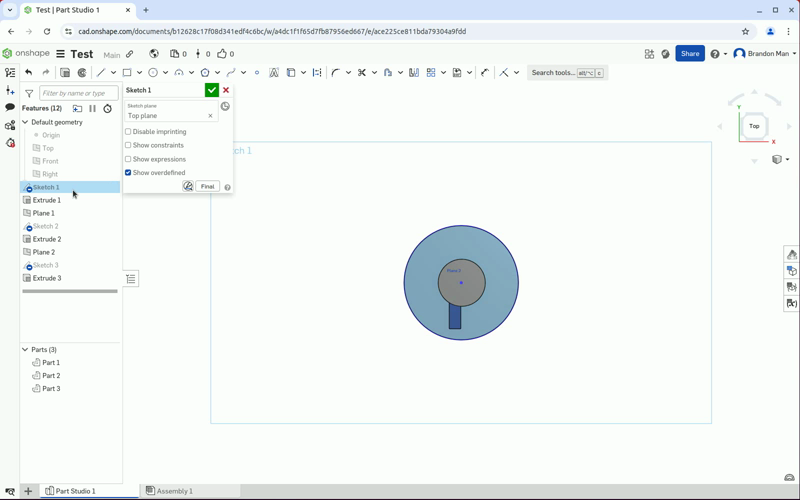
mouse_move(229, 92)
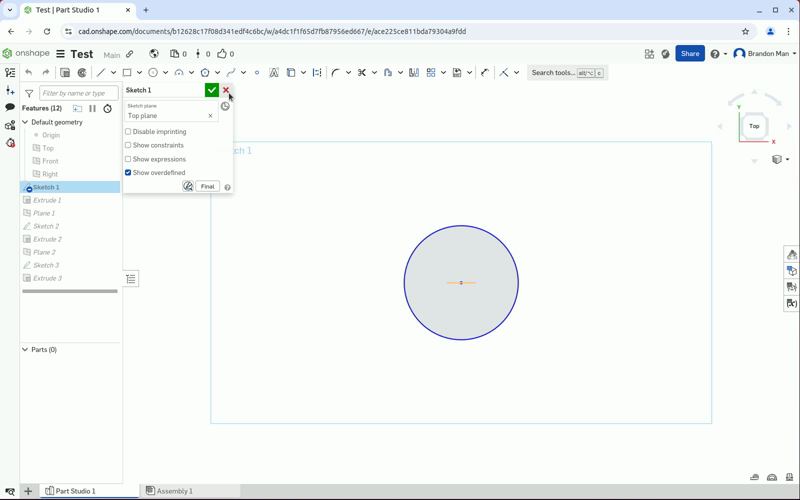
click(229, 92)
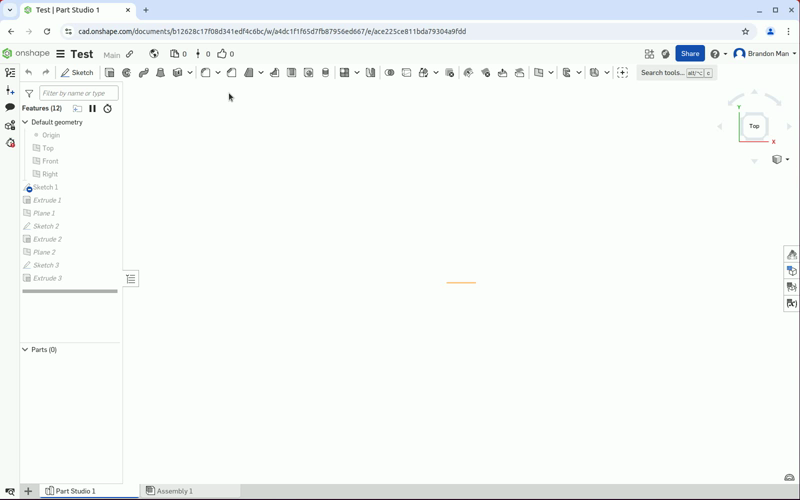
key(shift+s)
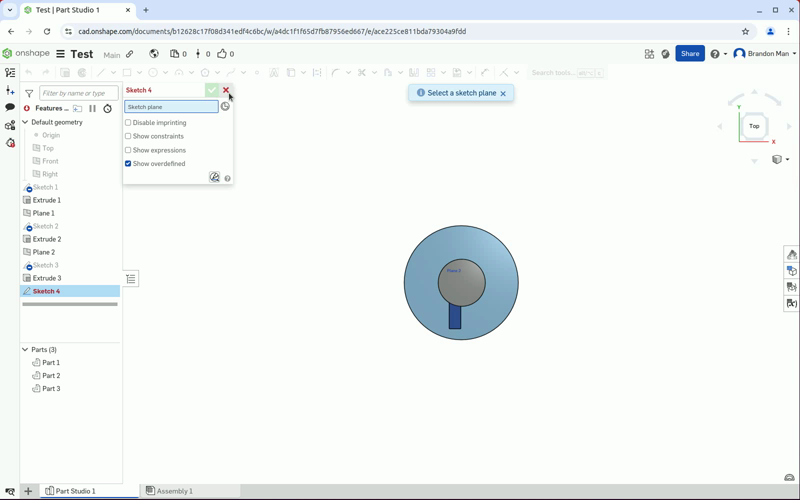
mouse_move(73, 254)
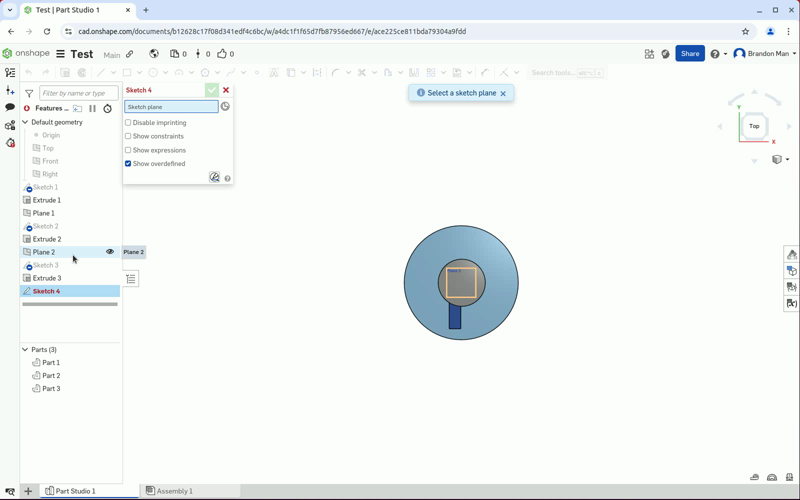
click(73, 254)
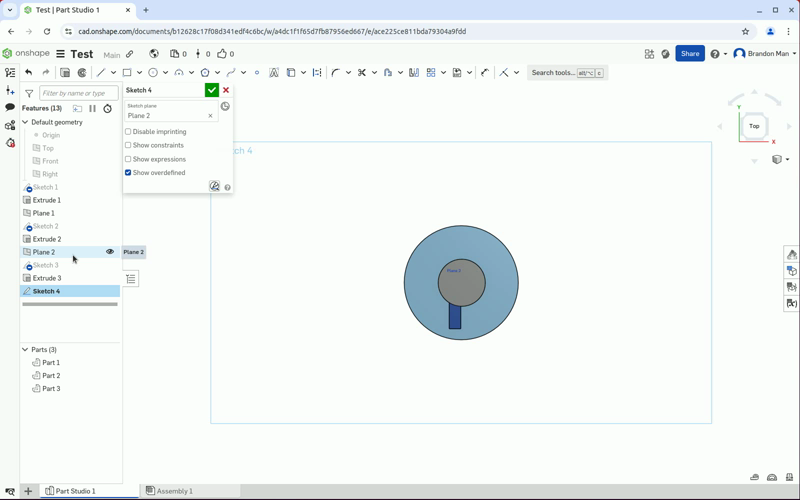
mouse_move(73, 352)
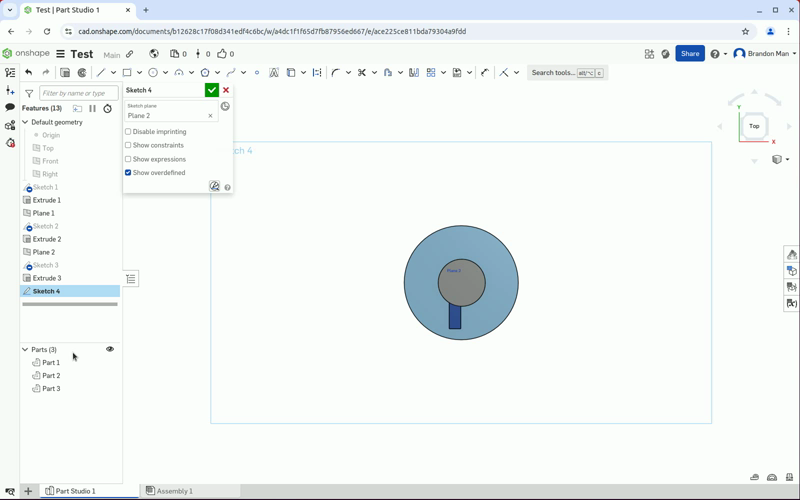
key(y)
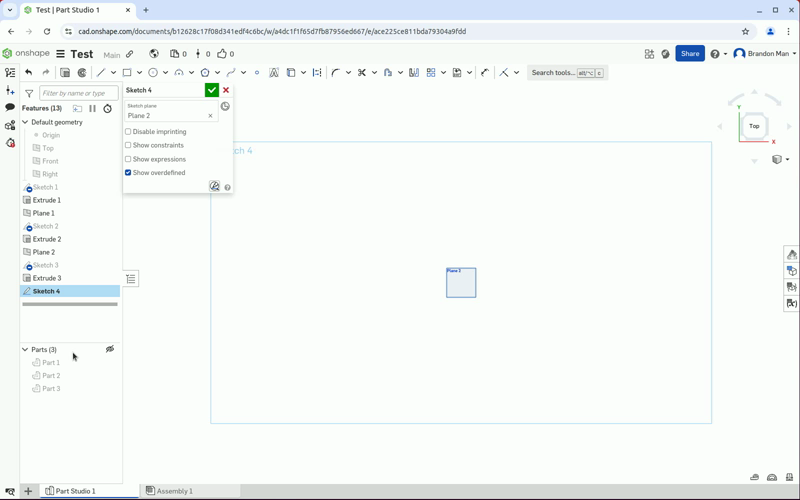
key(l)
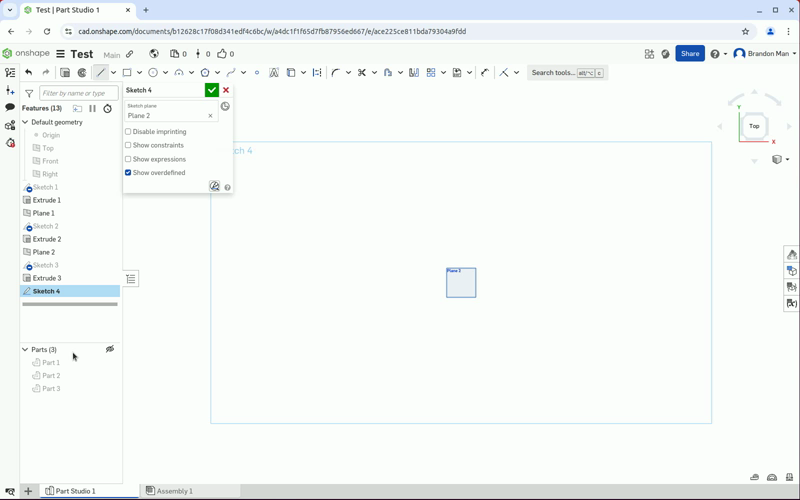
key_down(shift)
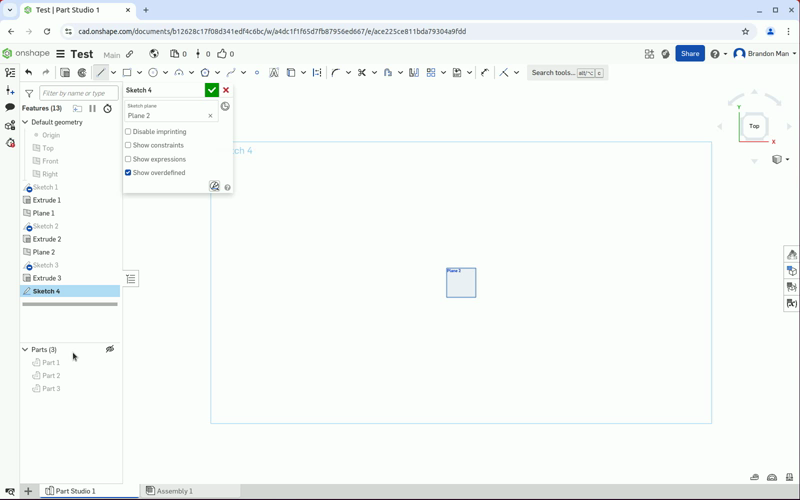
mouse_move(460, 328)
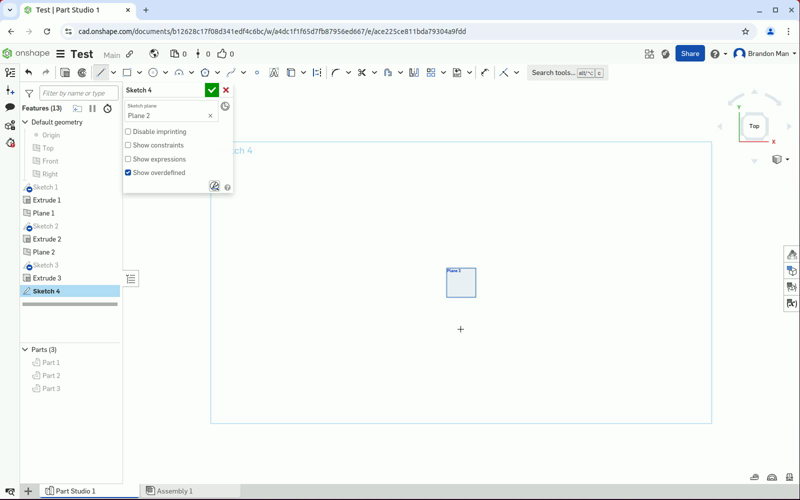
click(460, 328)
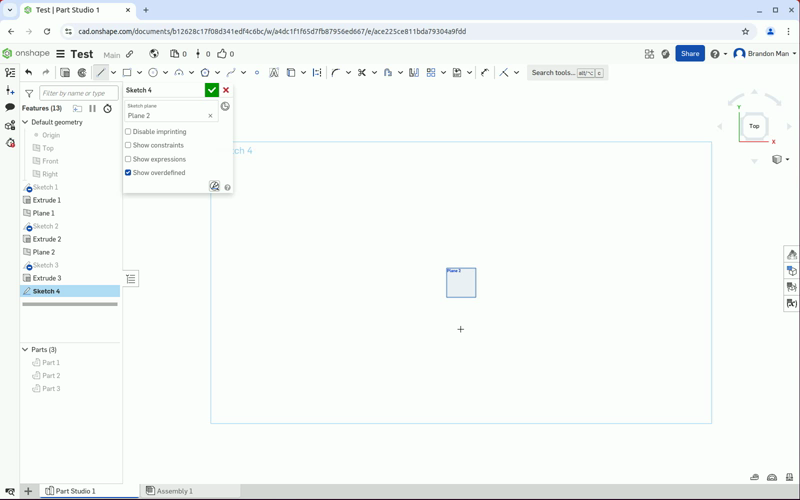
key_up(shift)
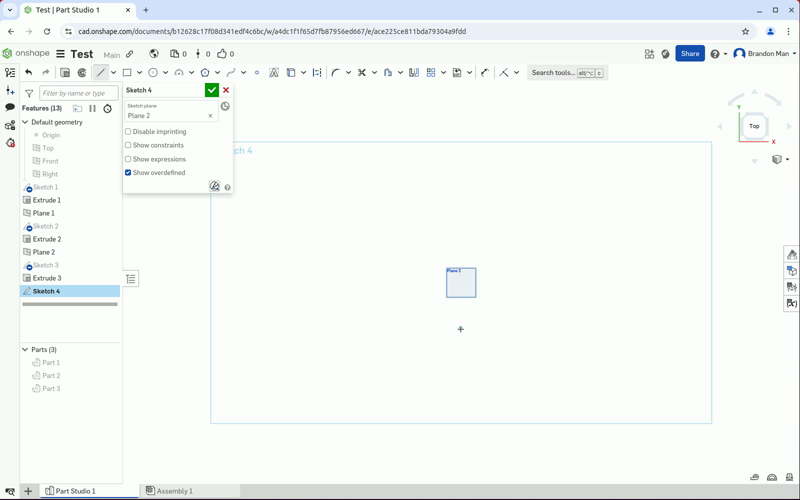
key_down(shift)
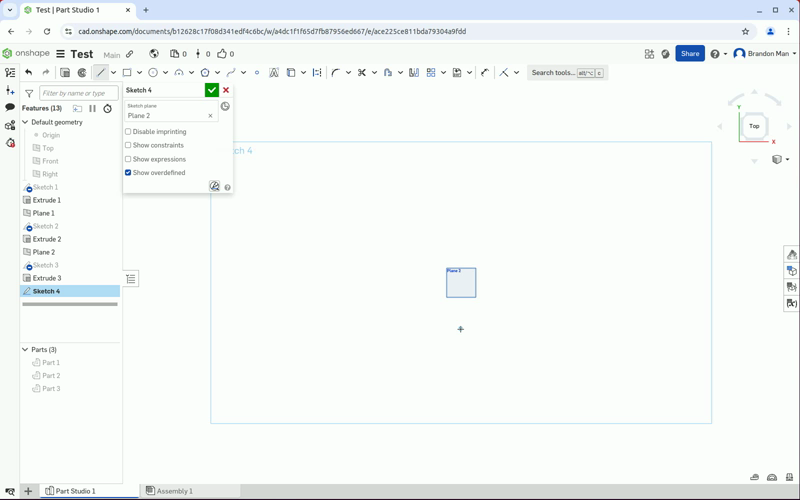
mouse_move(490, 328)
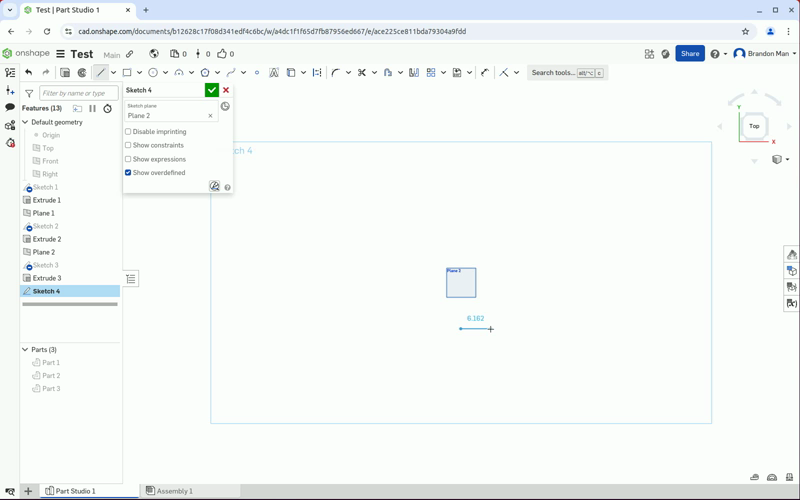
mouse_move(472, 328)
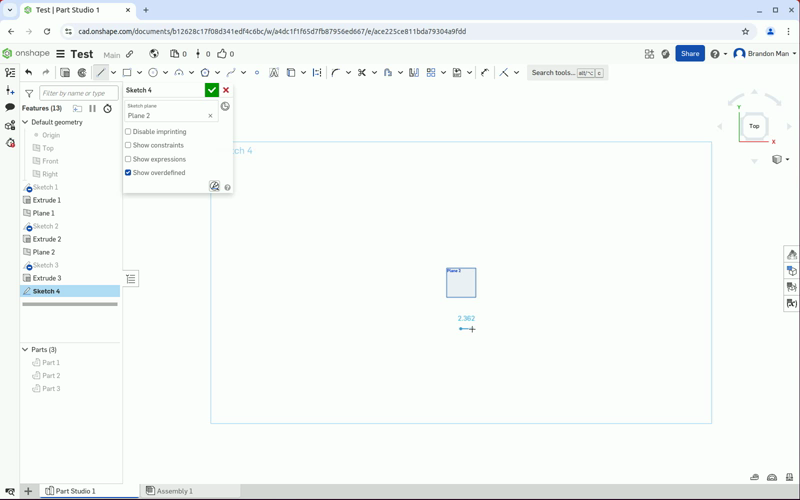
click(472, 328)
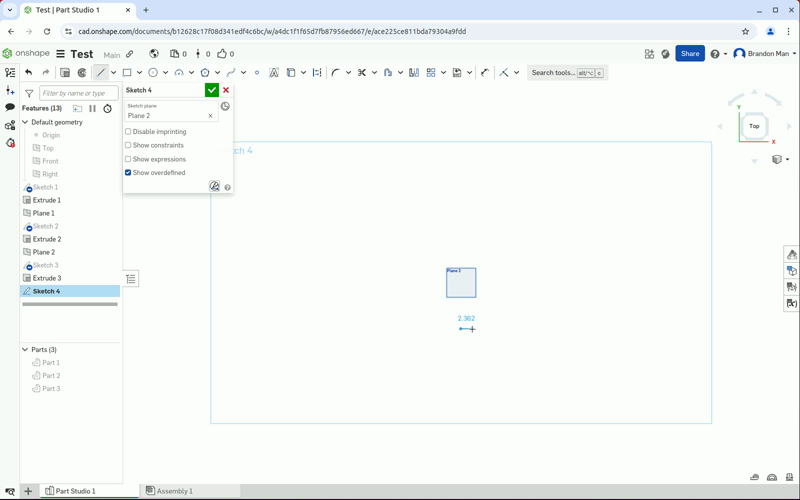
key_up(shift)
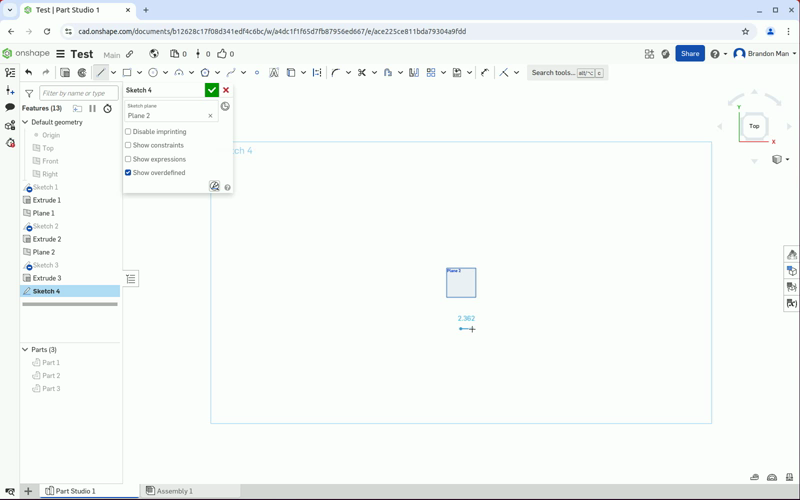
key_down(shift)
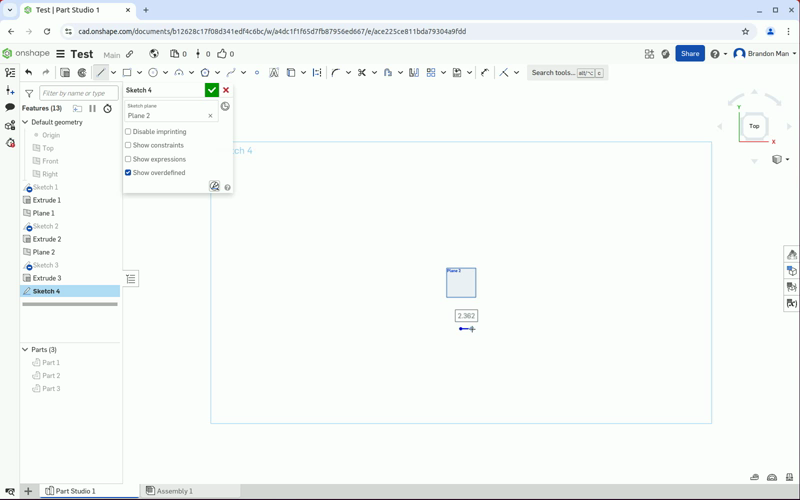
mouse_move(502, 328)
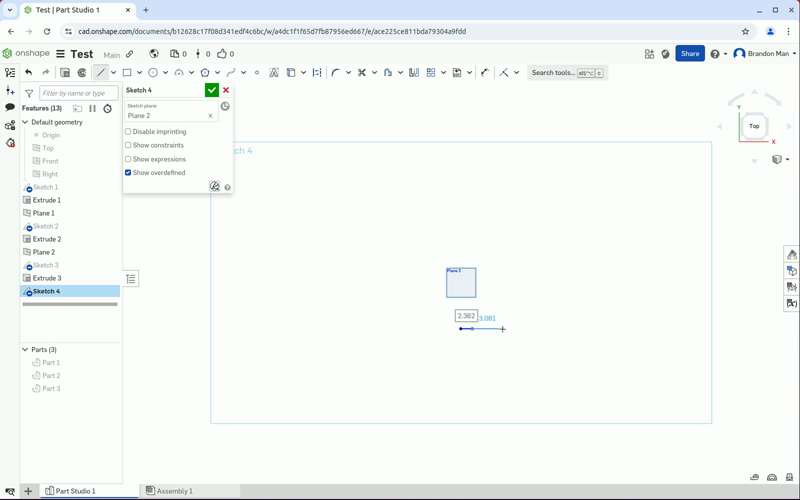
mouse_move(472, 302)
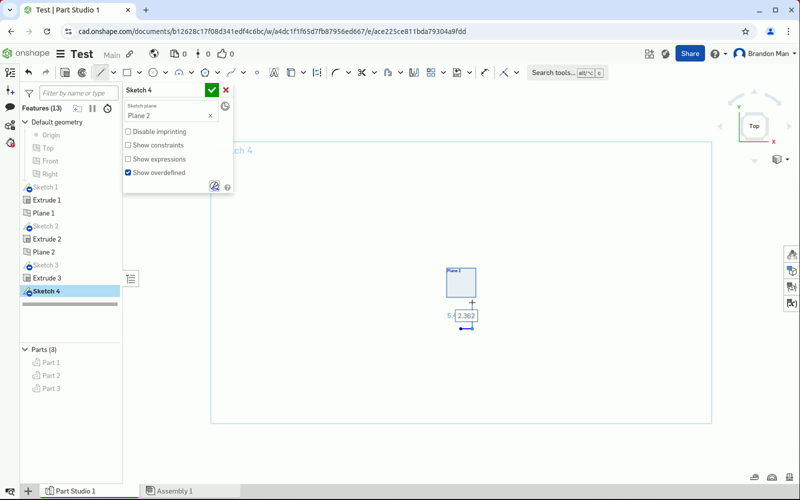
click(472, 302)
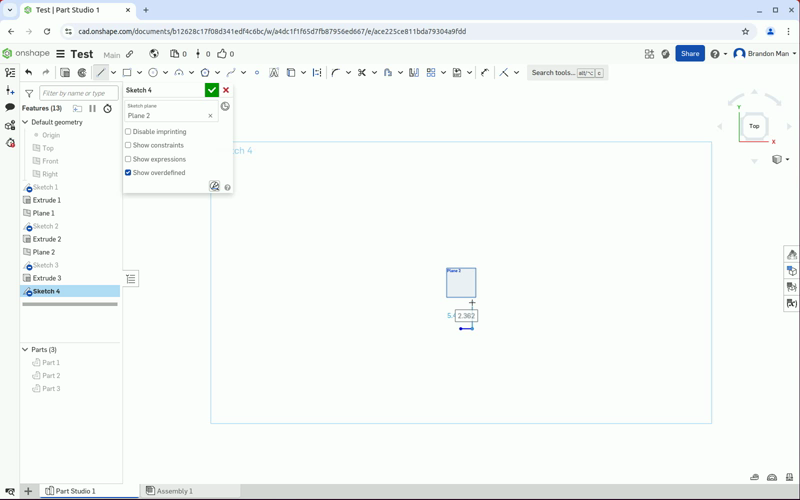
key_up(shift)
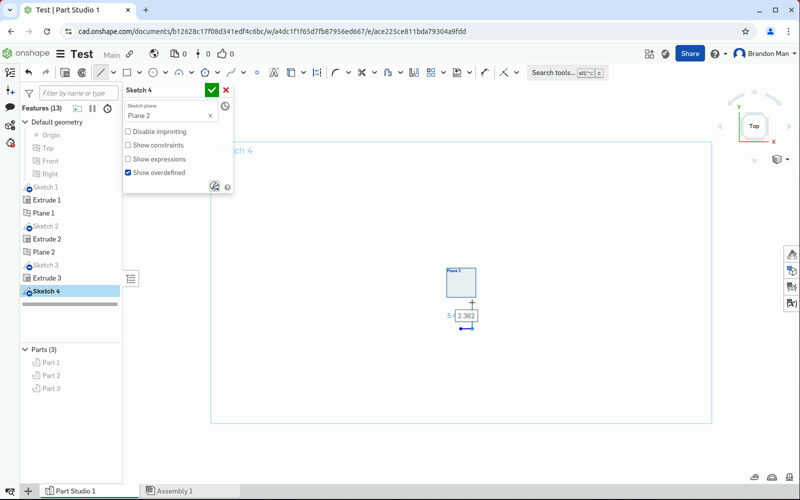
key(esc)
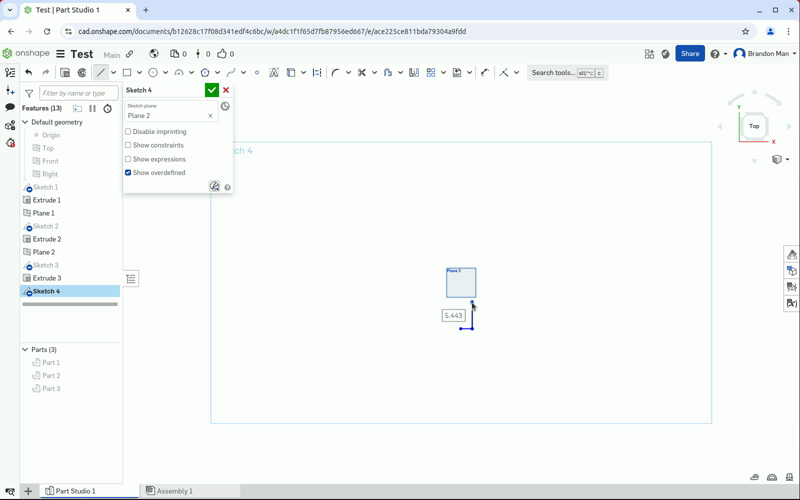
key(a)
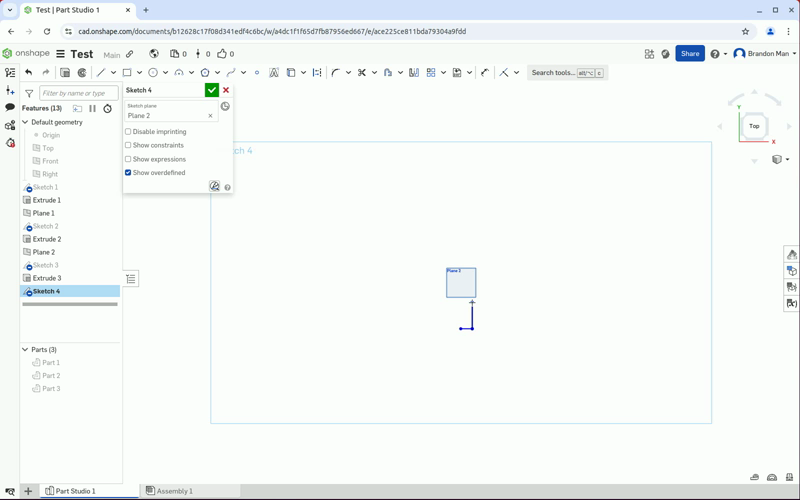
mouse_move(472, 302)
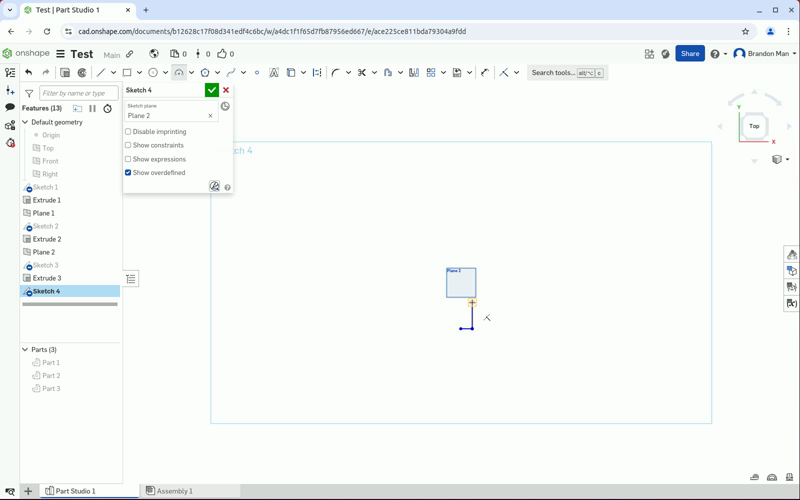
click(472, 302)
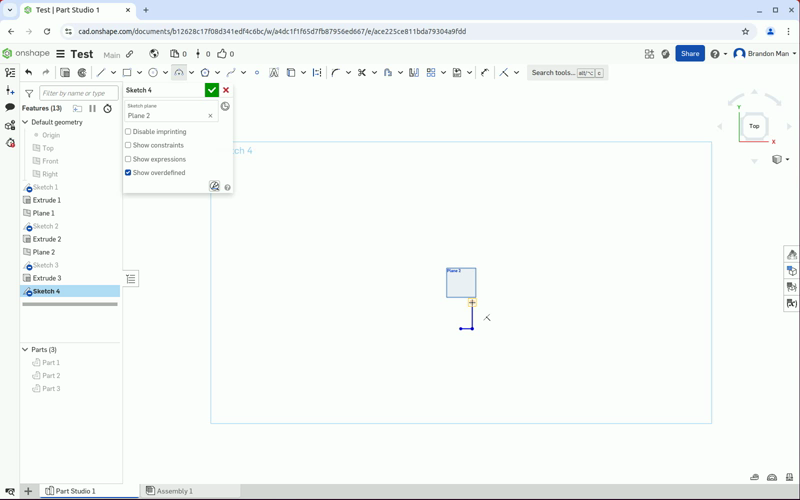
key_down(shift)
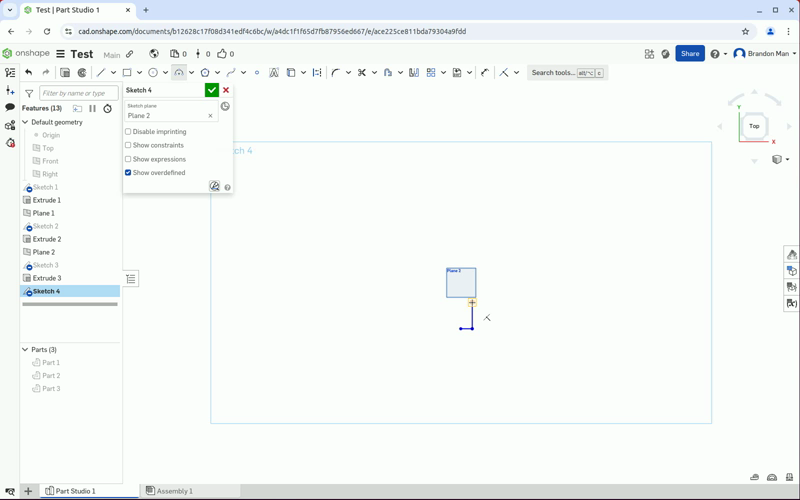
mouse_move(460, 305)
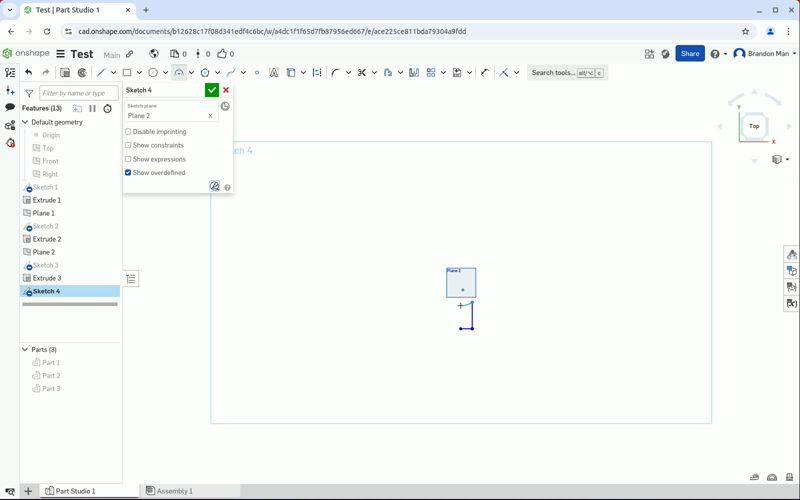
click(460, 305)
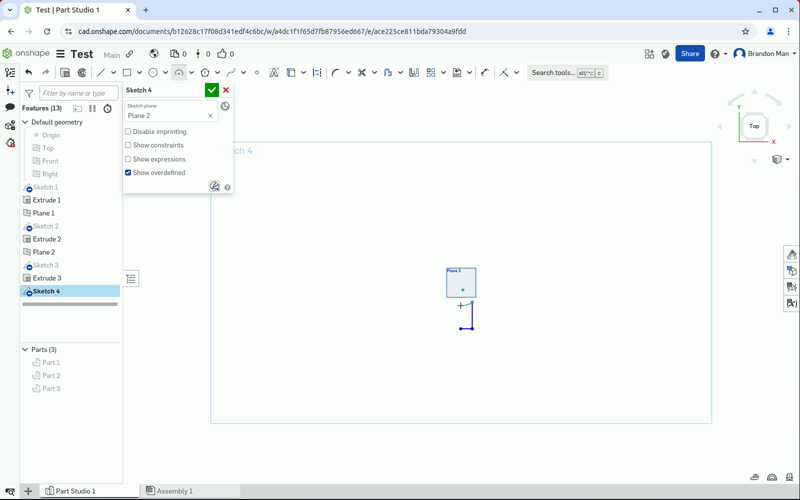
mouse_move(466, 304)
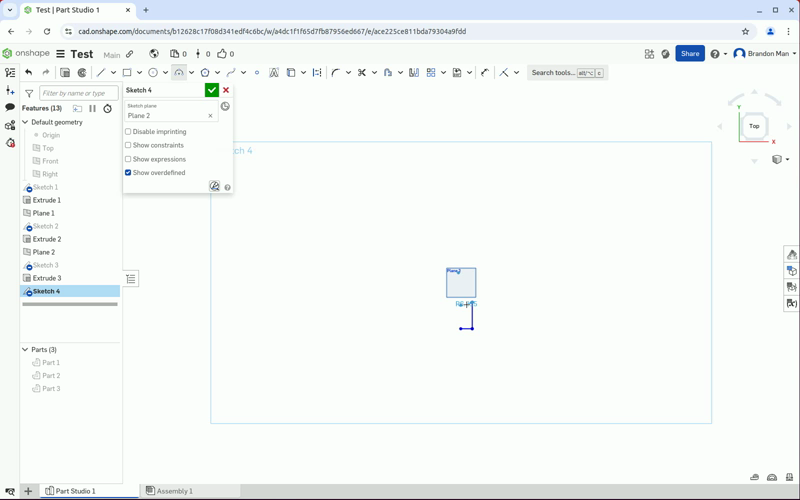
click(466, 304)
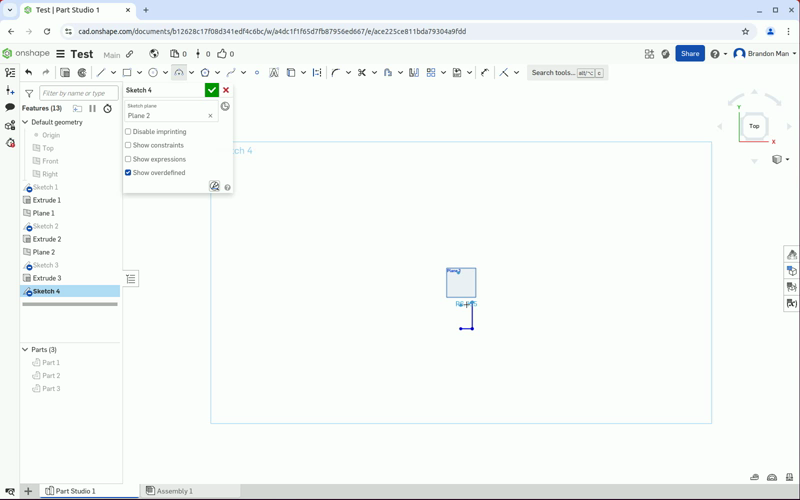
key_up(shift)
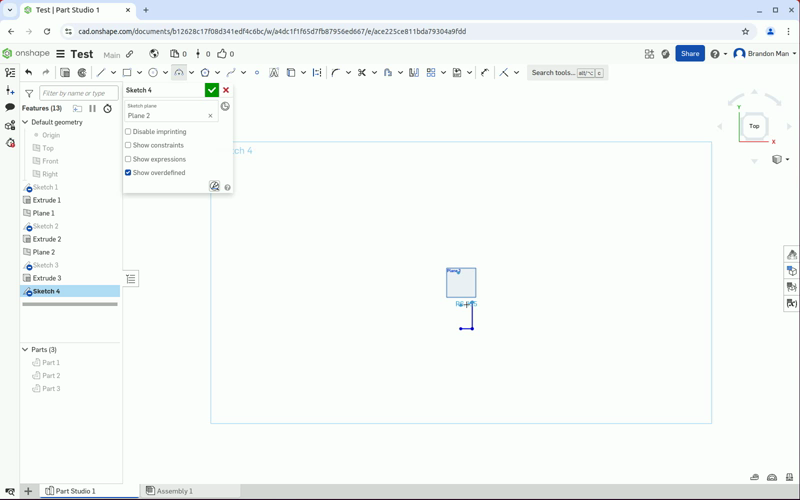
key(esc)
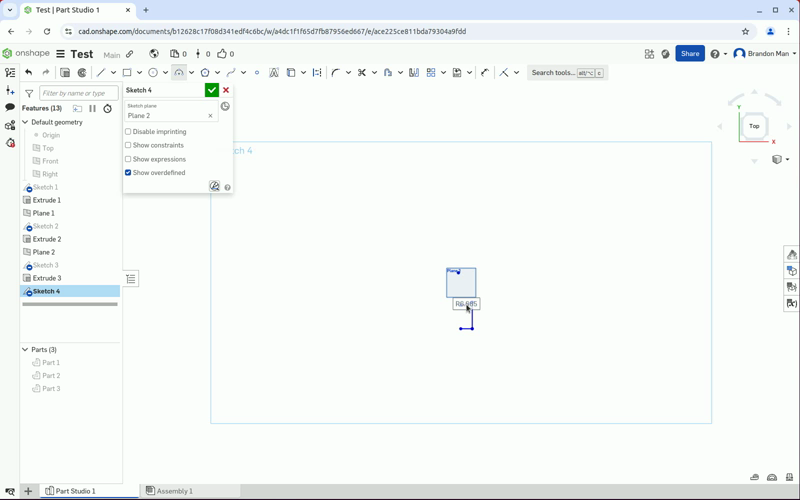
key(l)
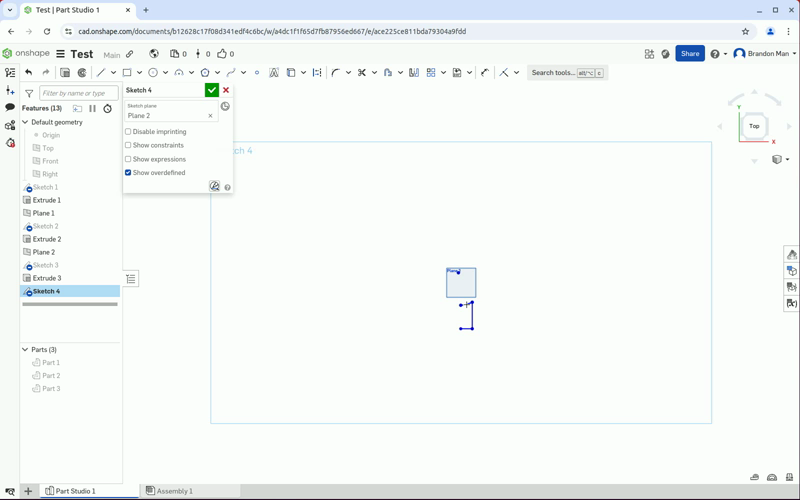
mouse_move(460, 305)
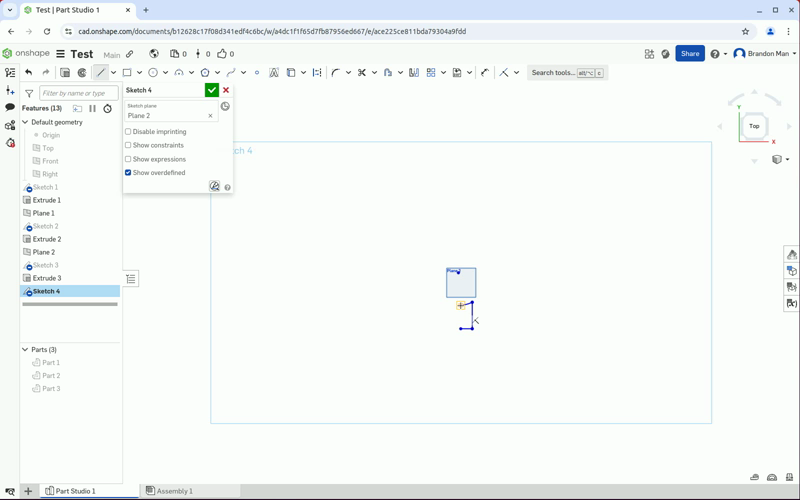
click(460, 305)
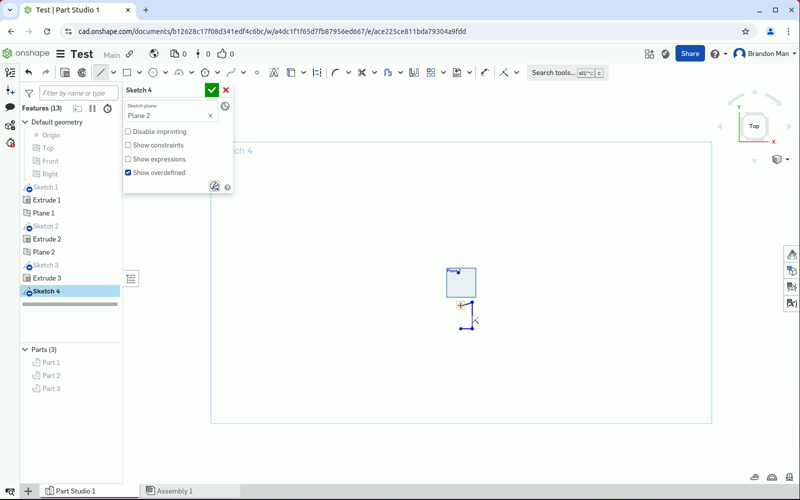
mouse_move(490, 305)
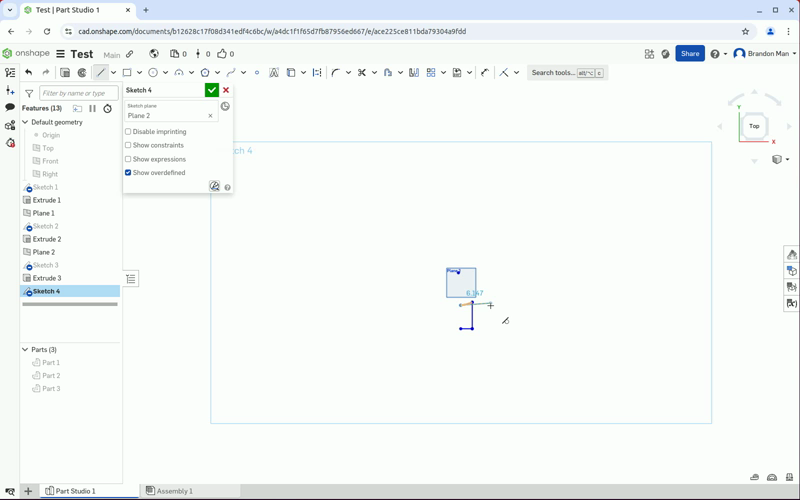
key_down(shift)
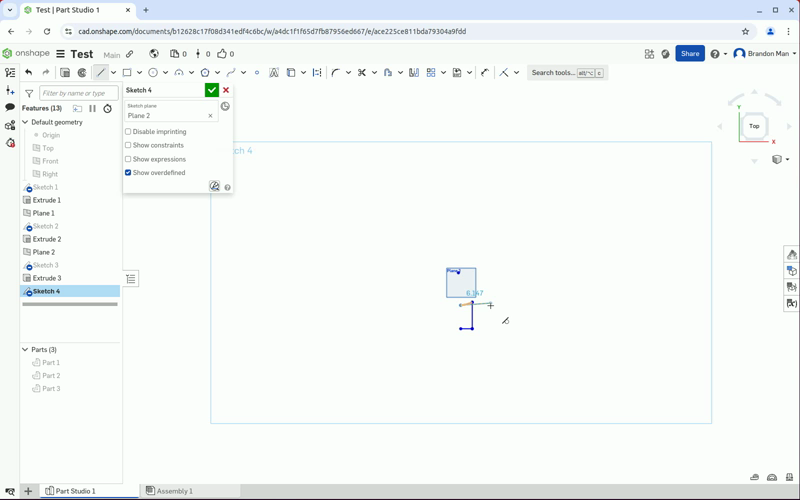
mouse_move(460, 328)
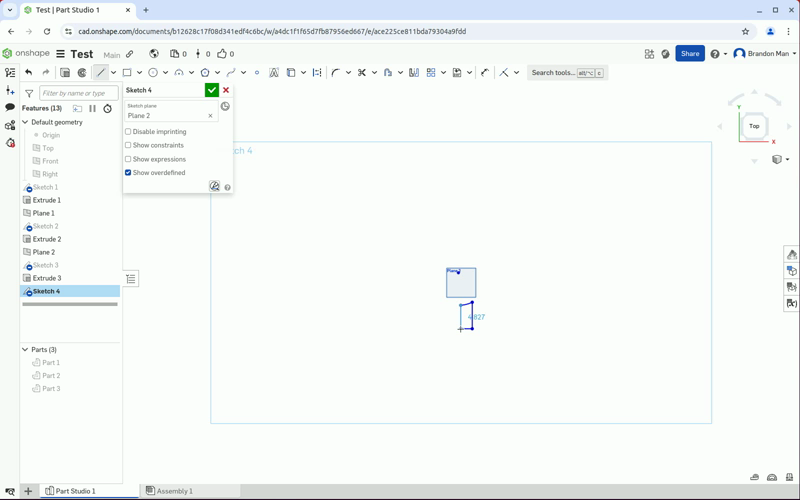
key_up(shift)
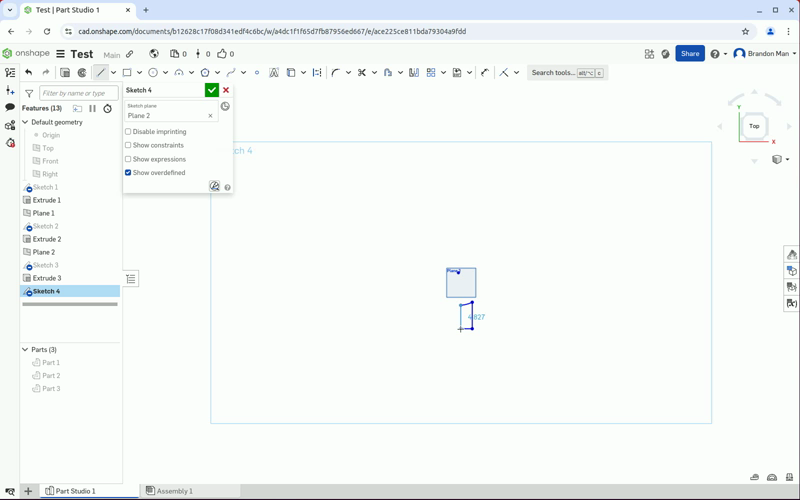
click(460, 328)
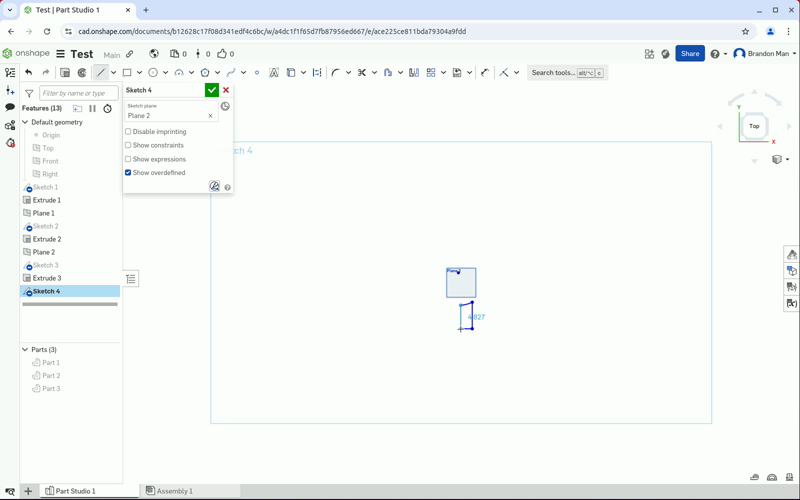
key(esc)
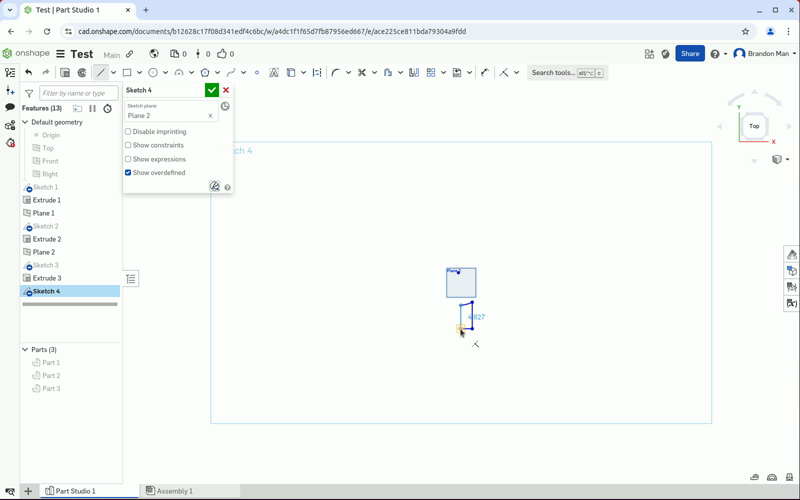
mouse_move(463, 324)
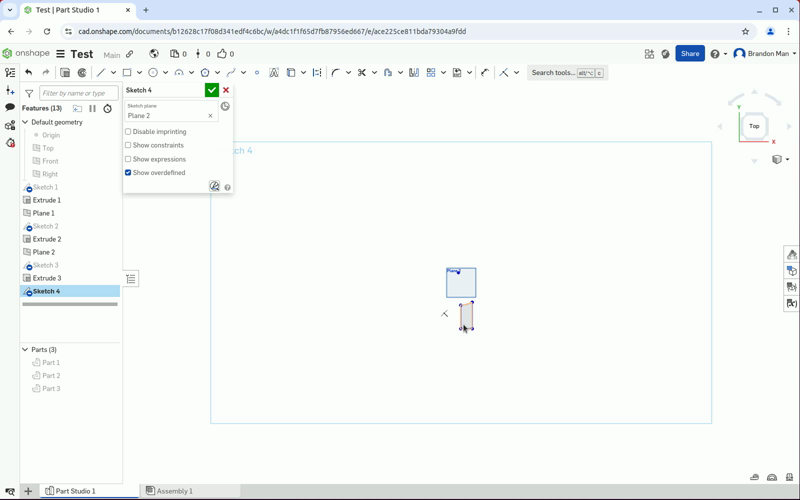
scroll(6)
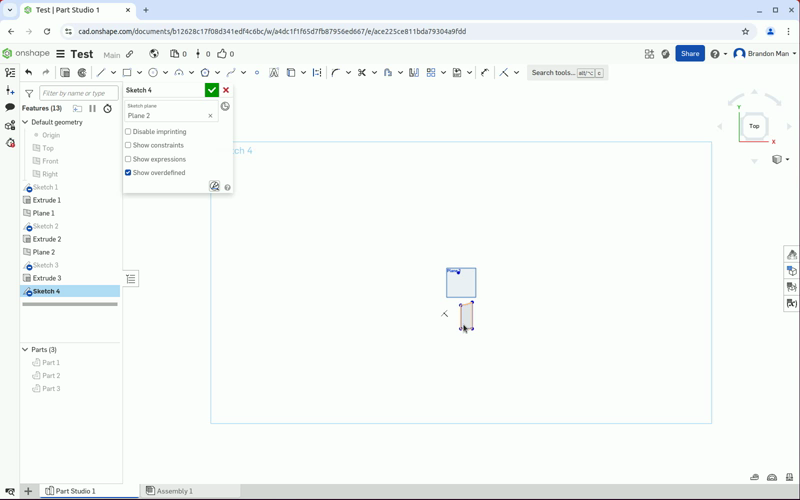
scroll(6)
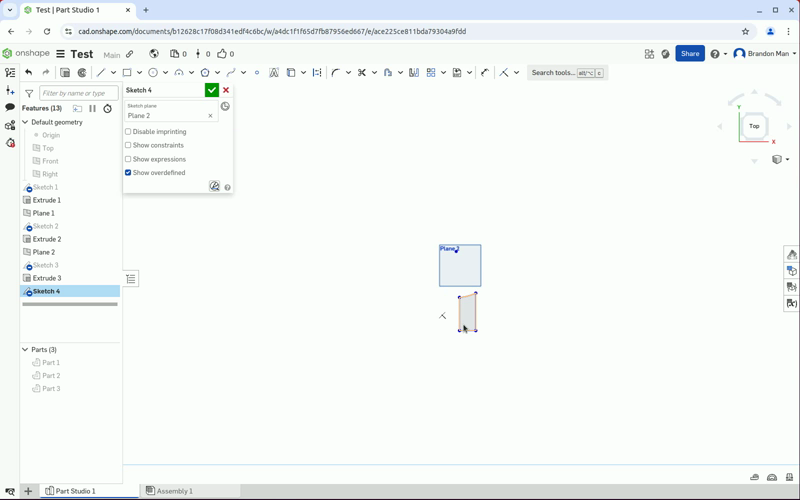
scroll(6)
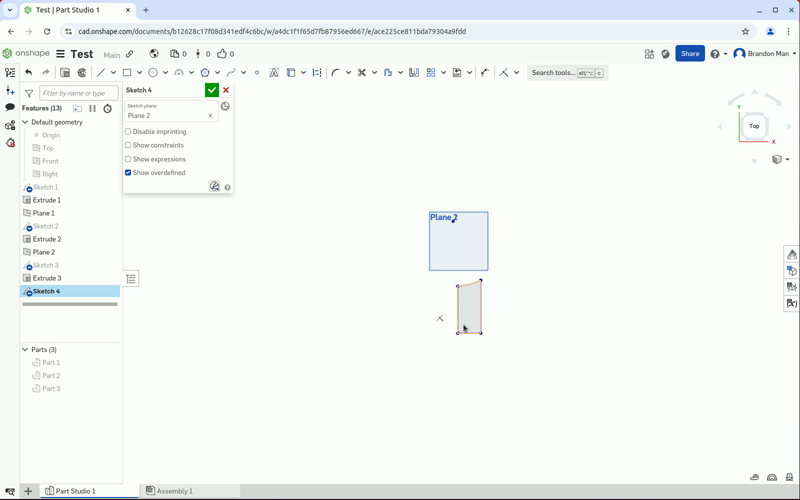
scroll(6)
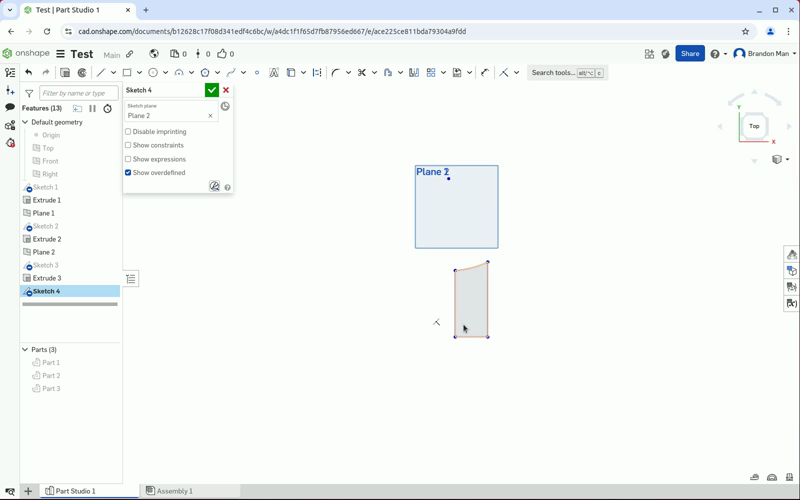
scroll(6)
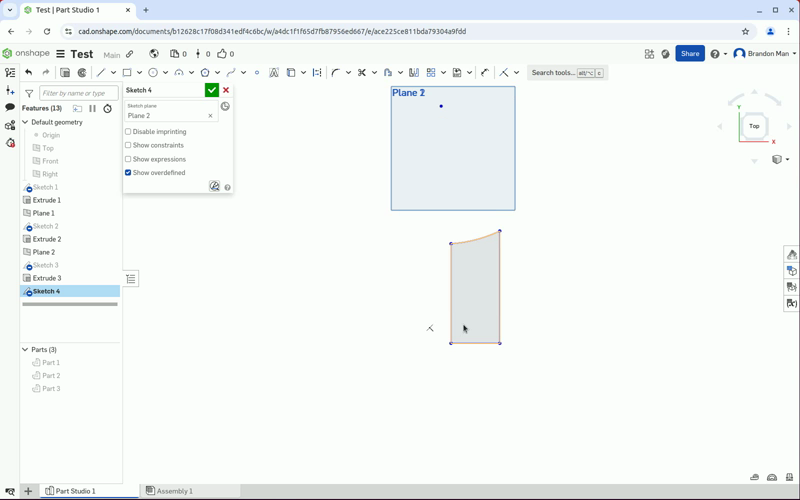
scroll(6)
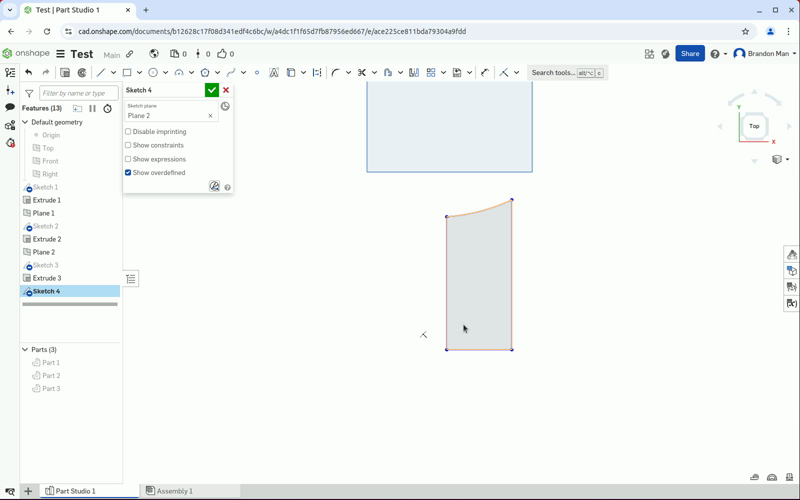
scroll(6)
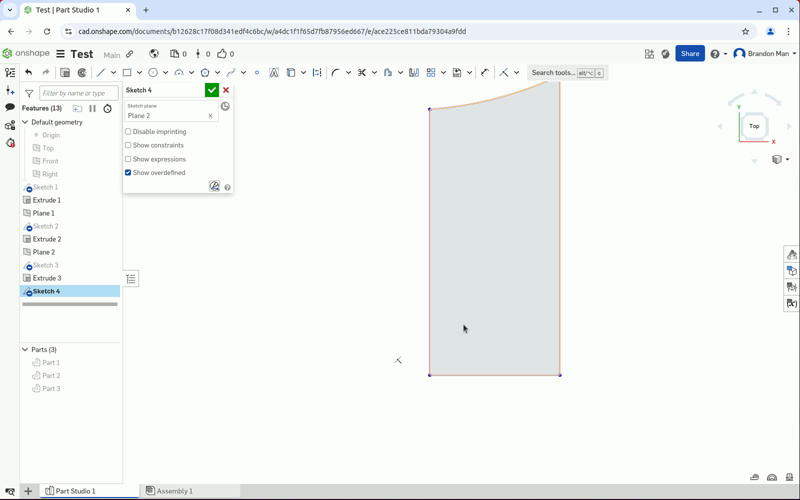
click(463, 324)
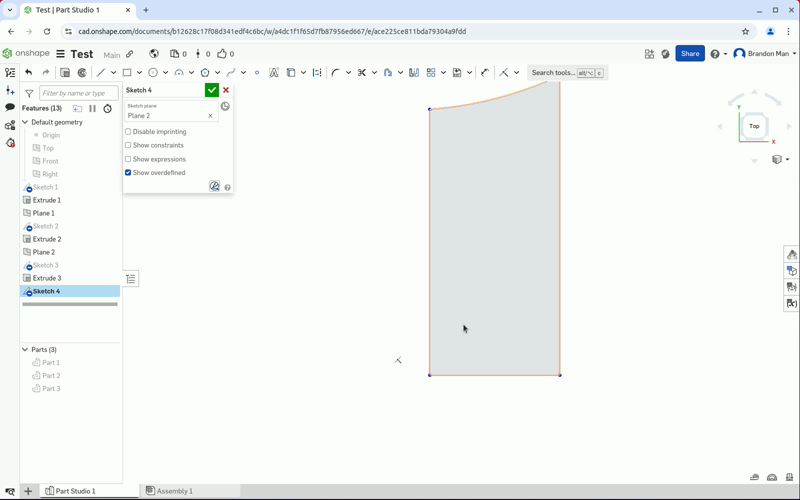
scroll(-6)
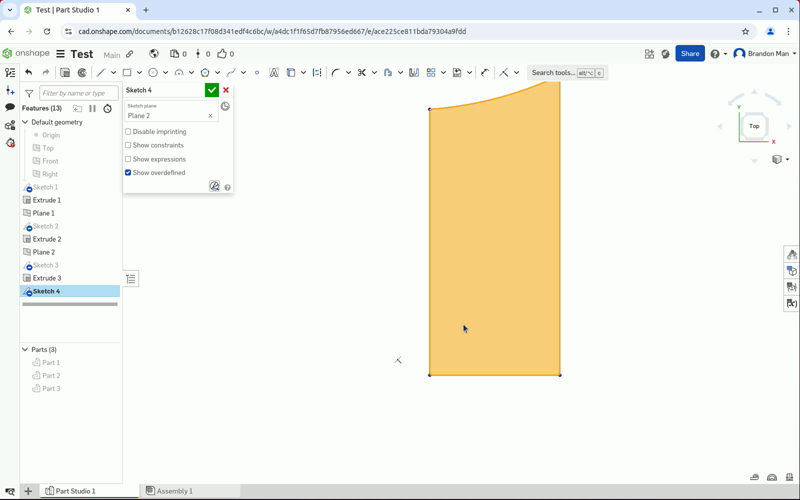
scroll(-6)
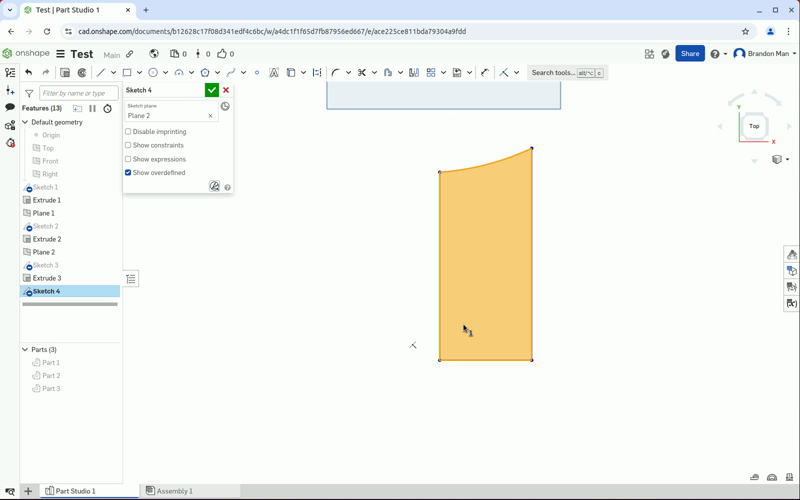
scroll(-6)
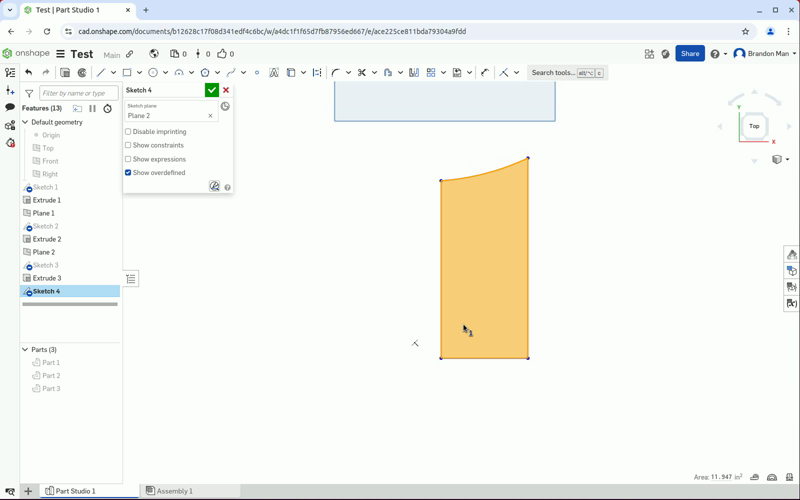
scroll(-6)
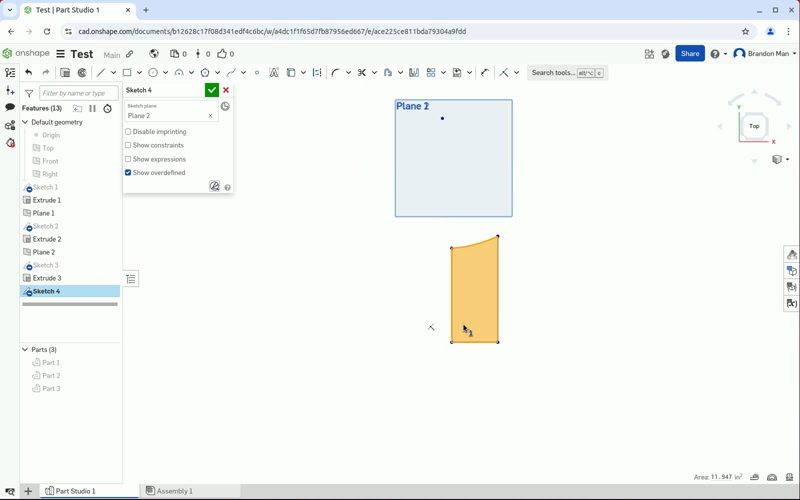
scroll(-6)
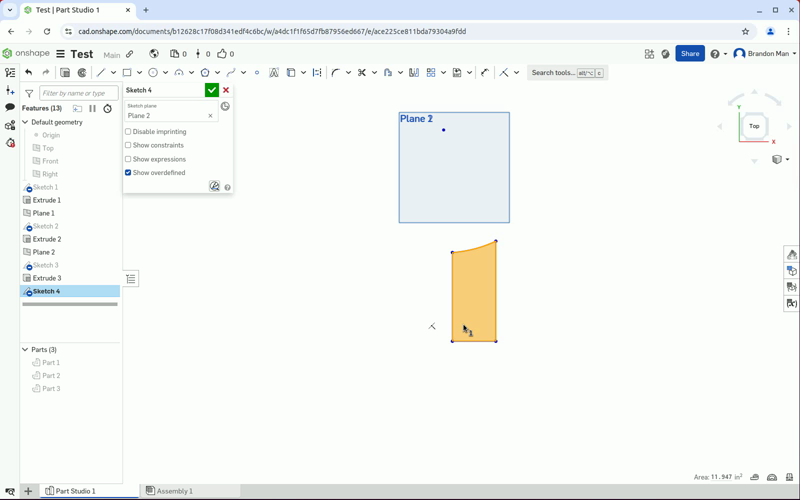
scroll(-6)
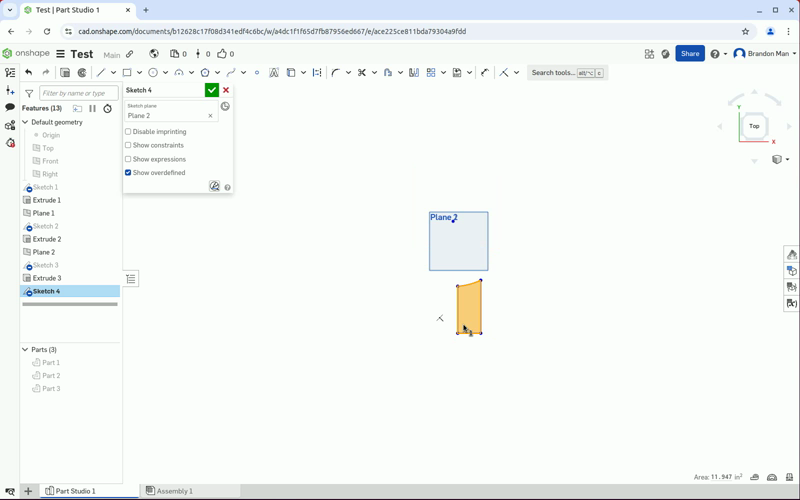
scroll(-6)
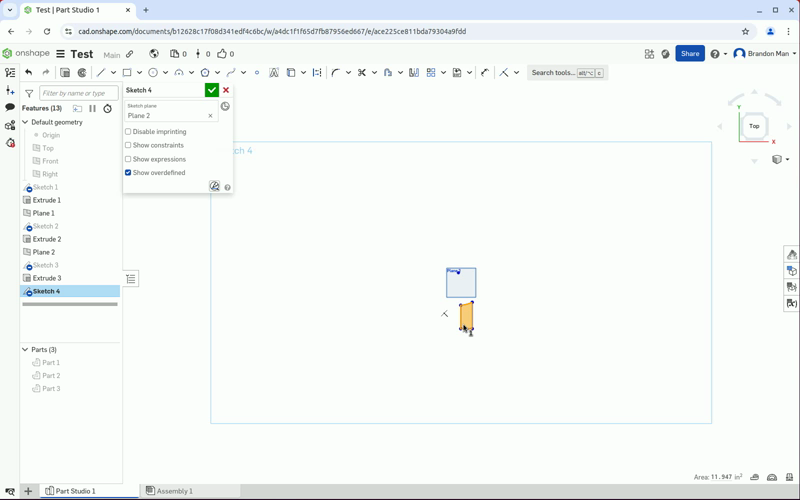
mouse_move(73, 352)
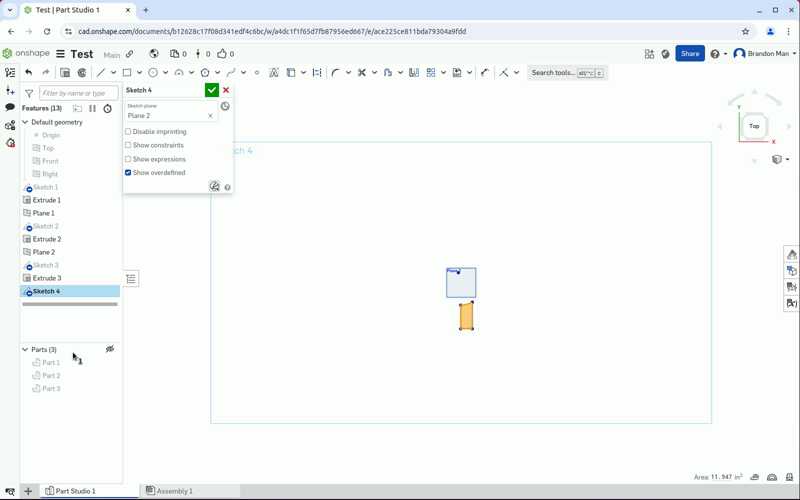
key(shift+y)
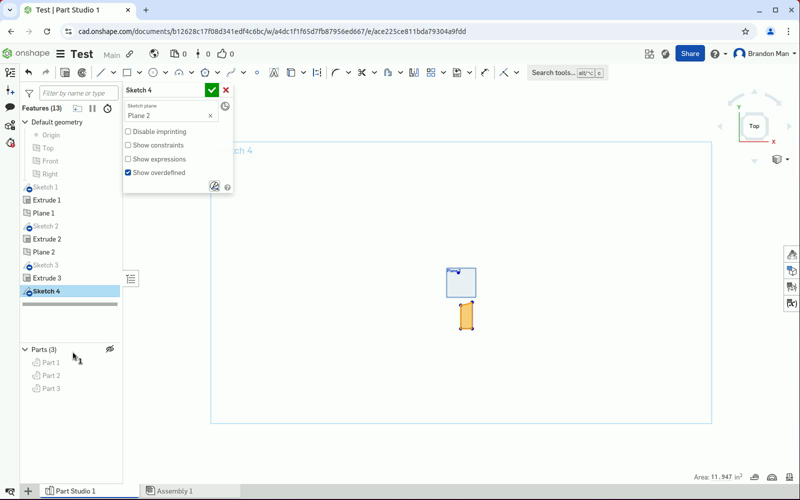
key(shift+e)
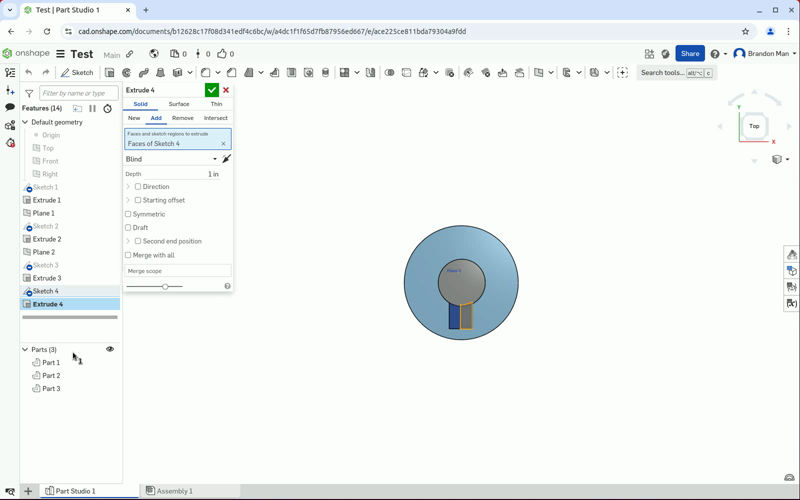
mouse_move(143, 106)
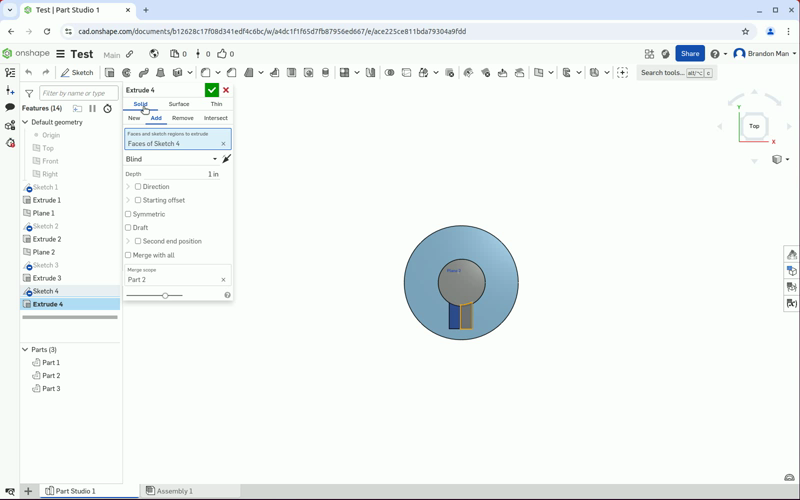
click(143, 106)
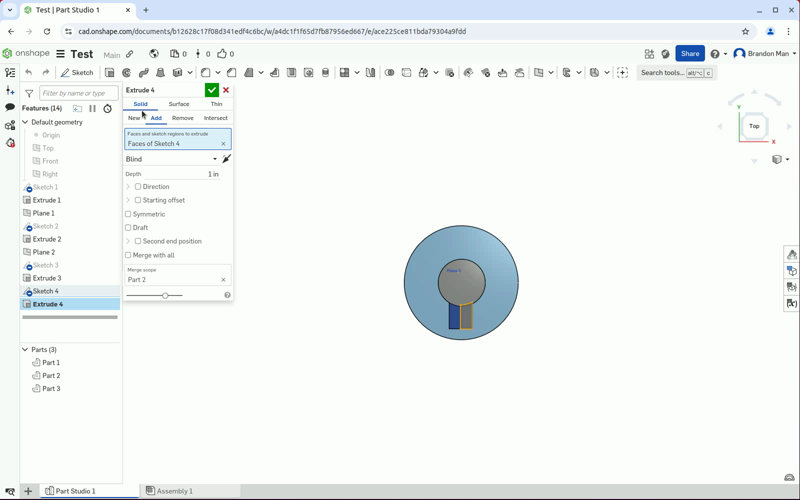
mouse_move(137, 120)
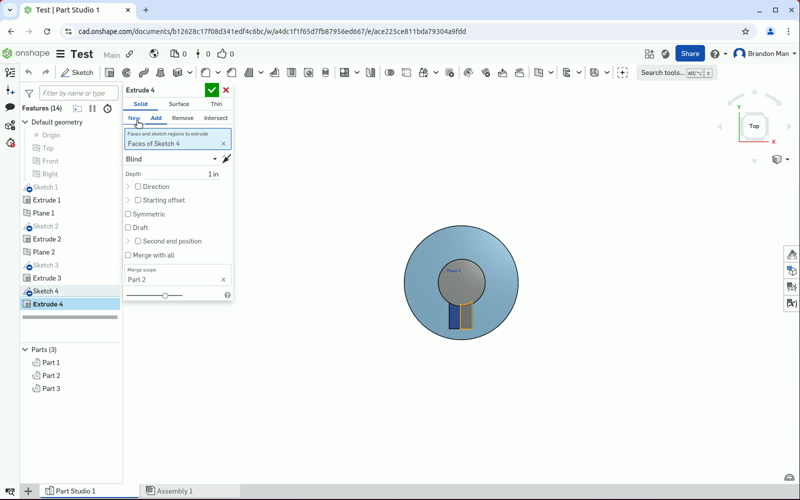
click(137, 120)
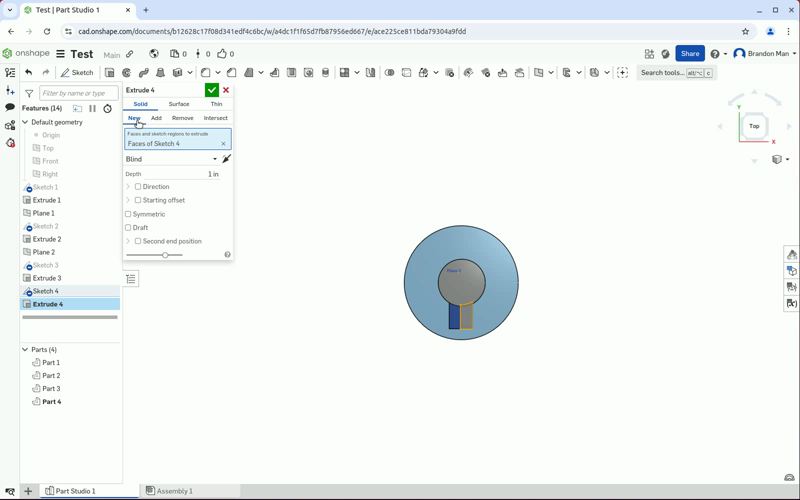
key(tab, 4)
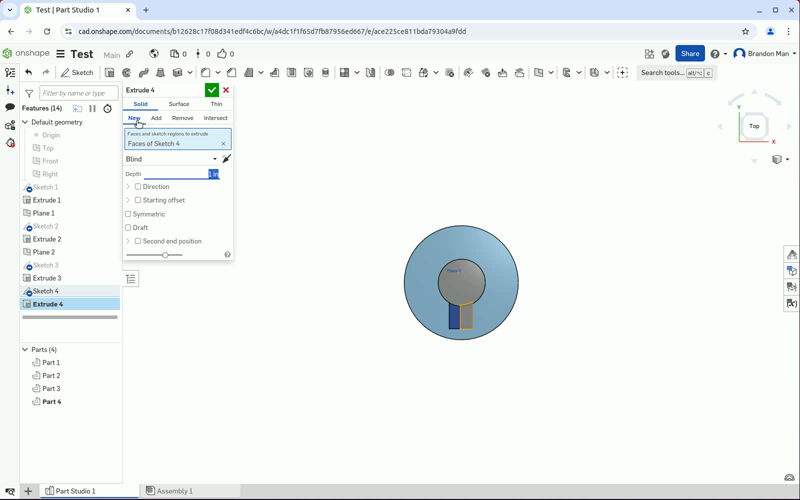
text(-5.777)
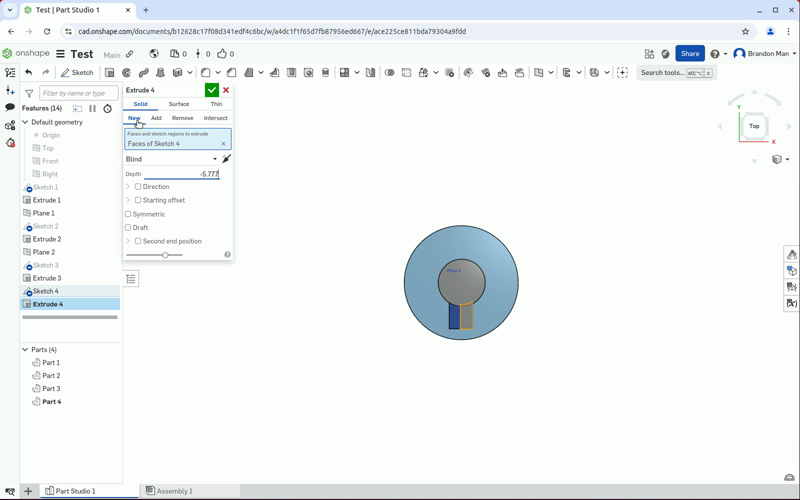
key(enter)
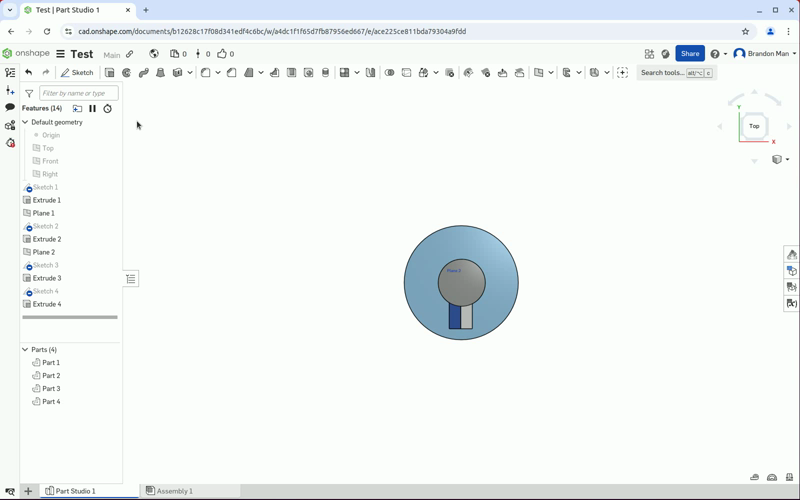
key(shift+h)
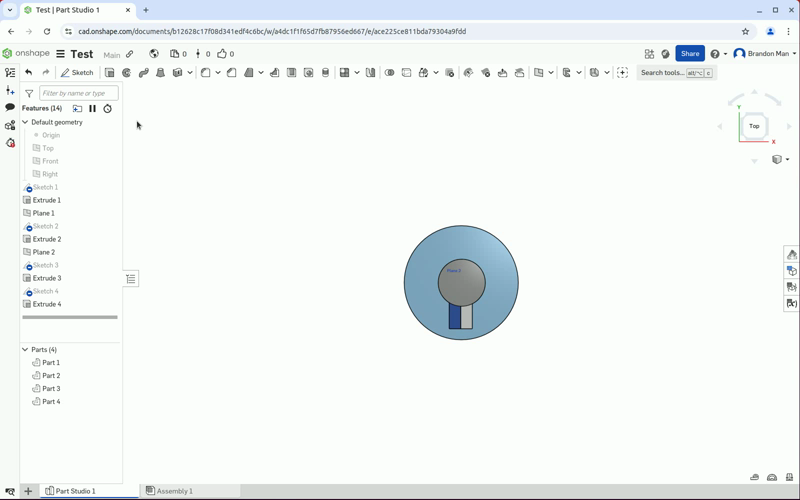
key(shift+h)
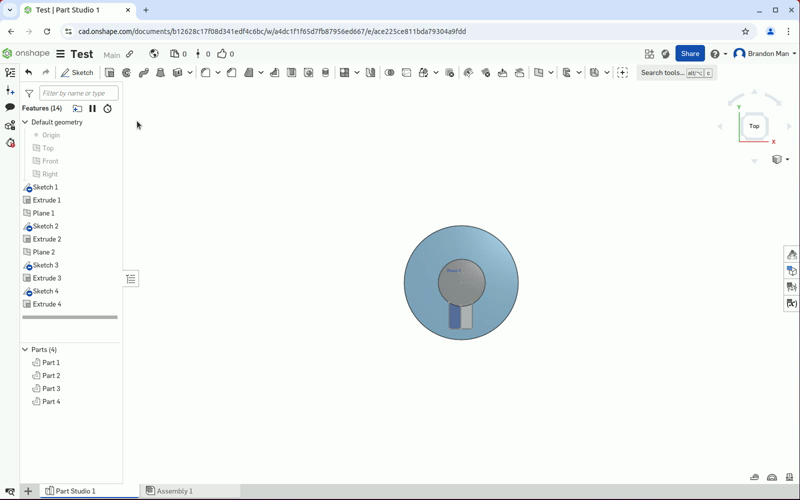
key(shift+7)
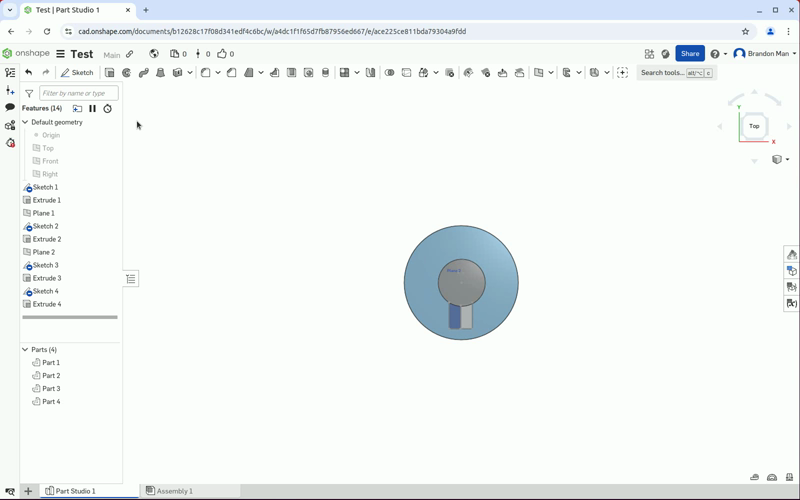
key(up, 3)
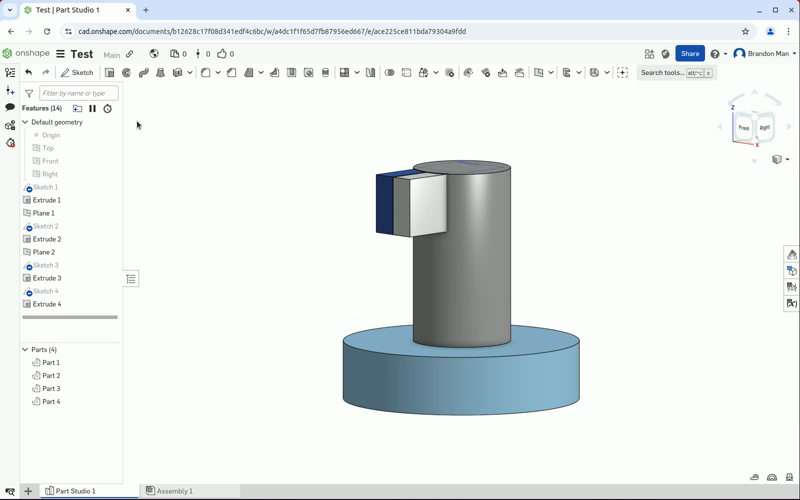
key(left, 3)
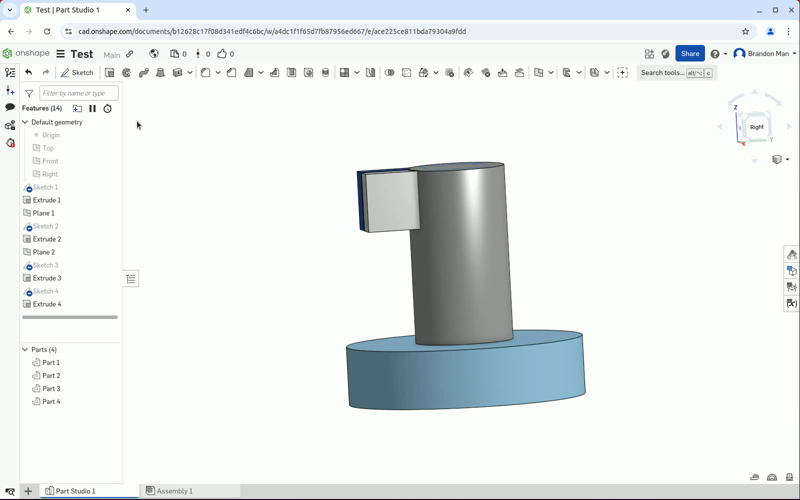
key(right, 3)
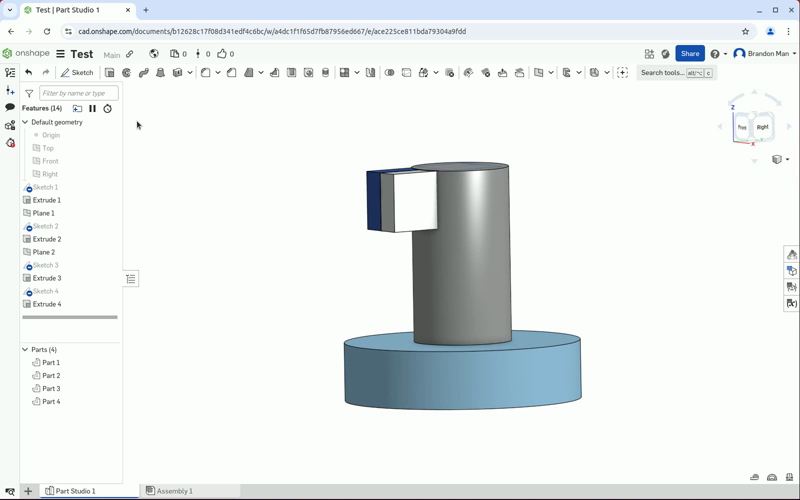
key(down, 3)
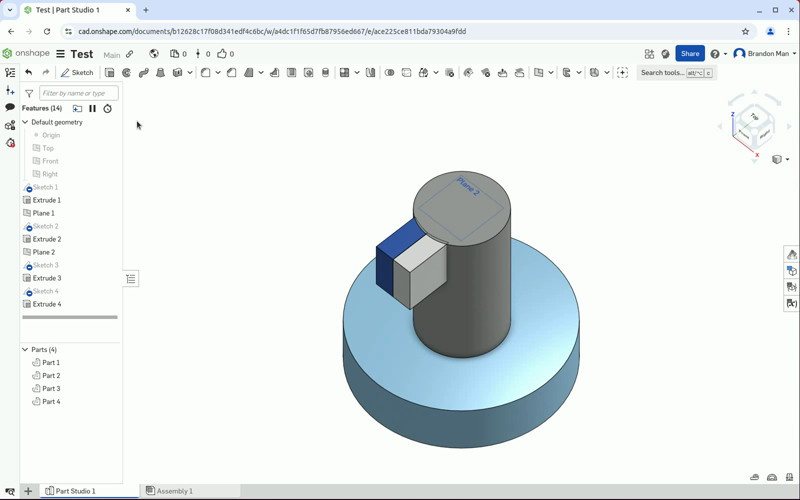
mouse_move(73, 189)
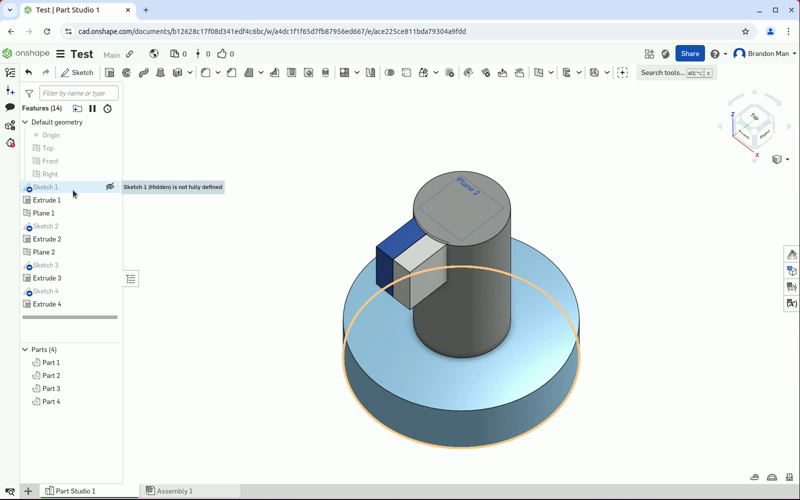
click(73, 189)